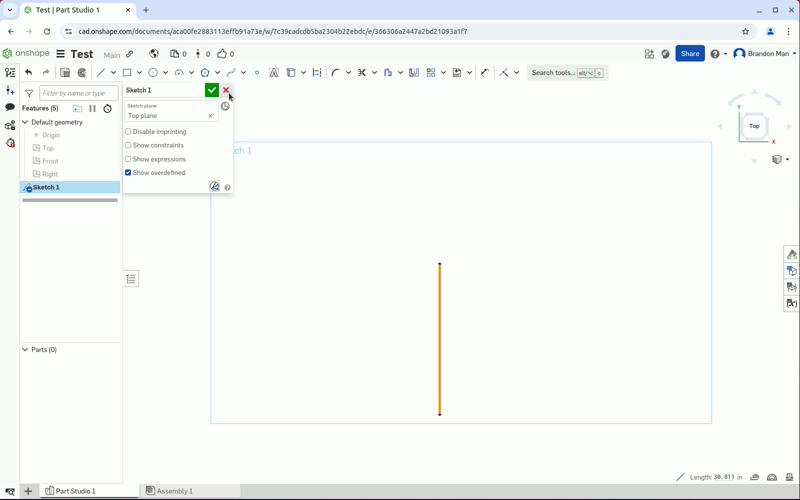
key(shift+h)
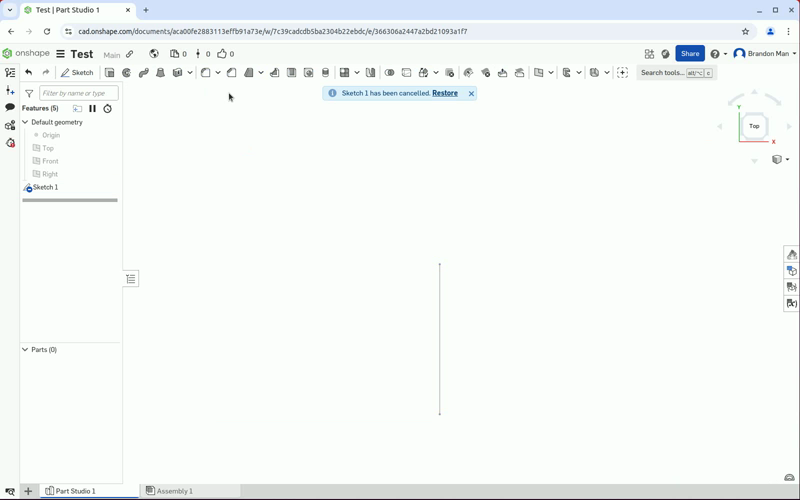
key(shift+s)
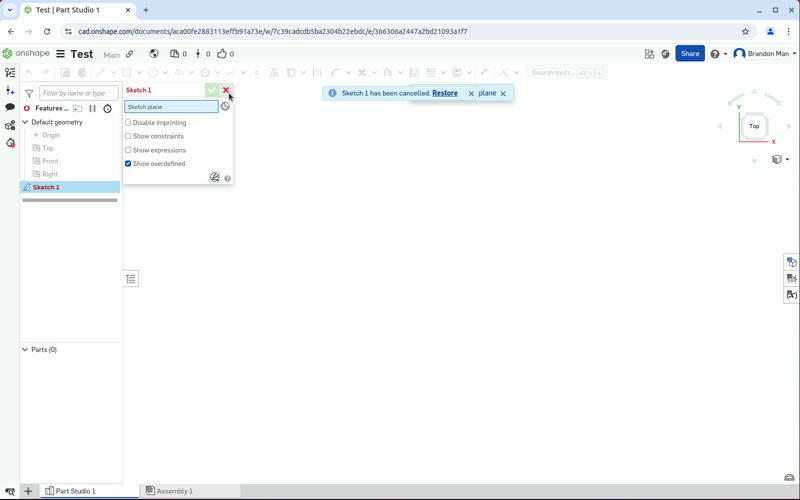
mouse_move(73, 150)
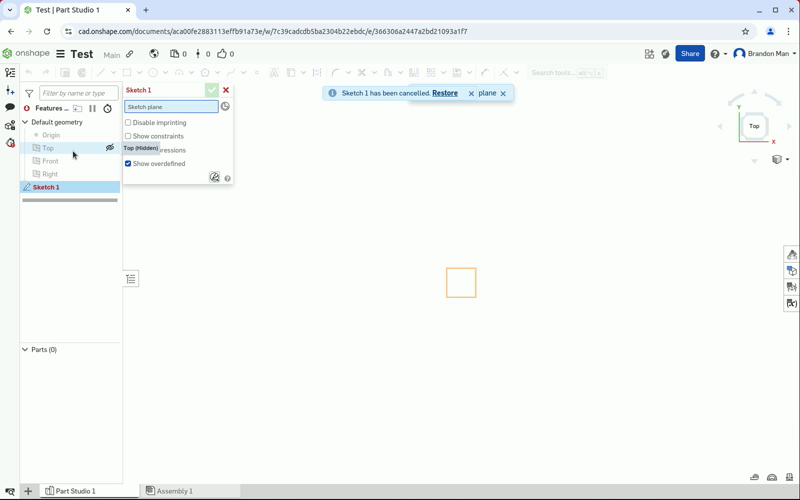
click(73, 150)
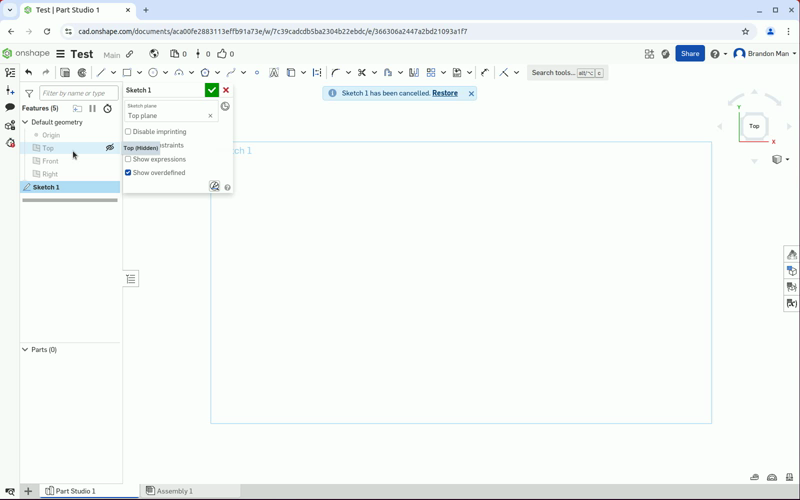
mouse_move(73, 352)
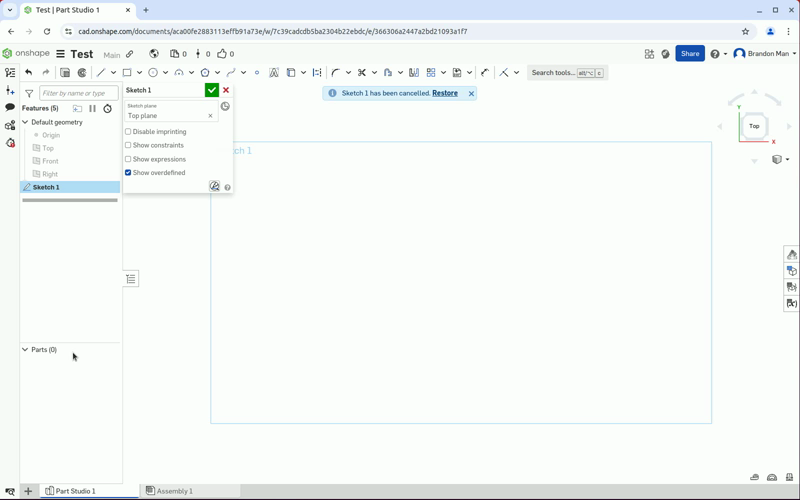
key(y)
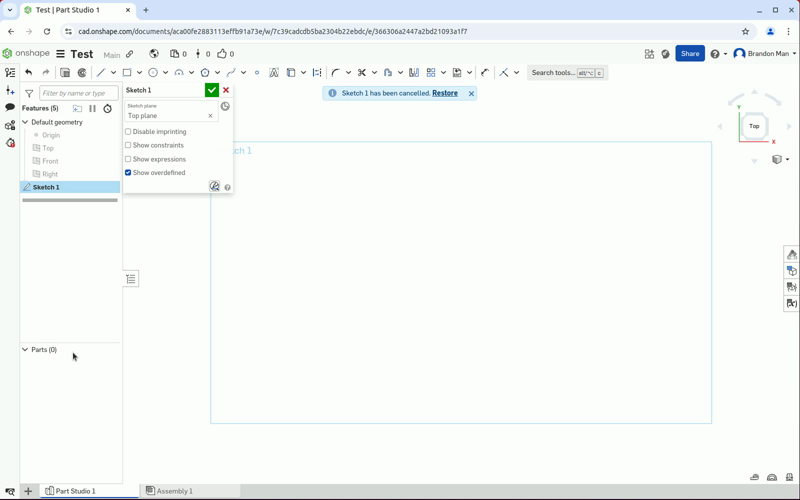
key(l)
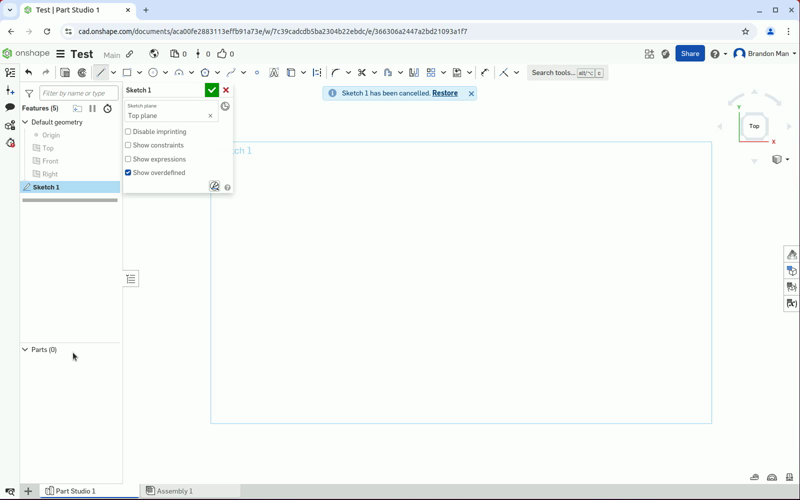
key_down(shift)
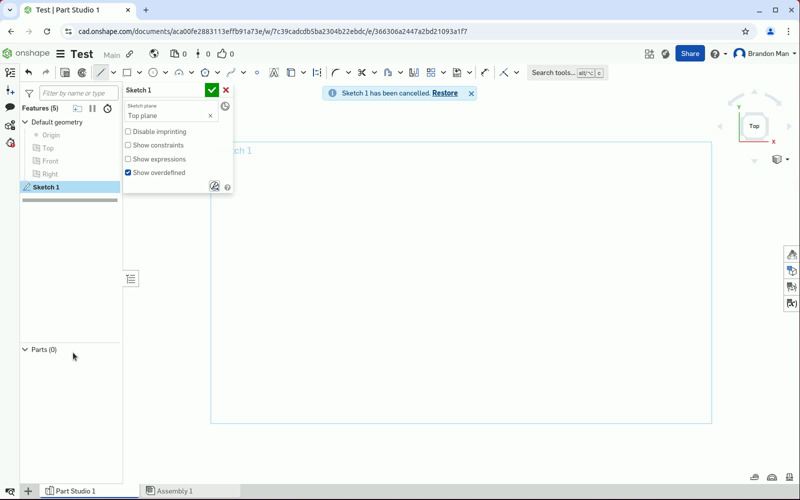
mouse_move(460, 282)
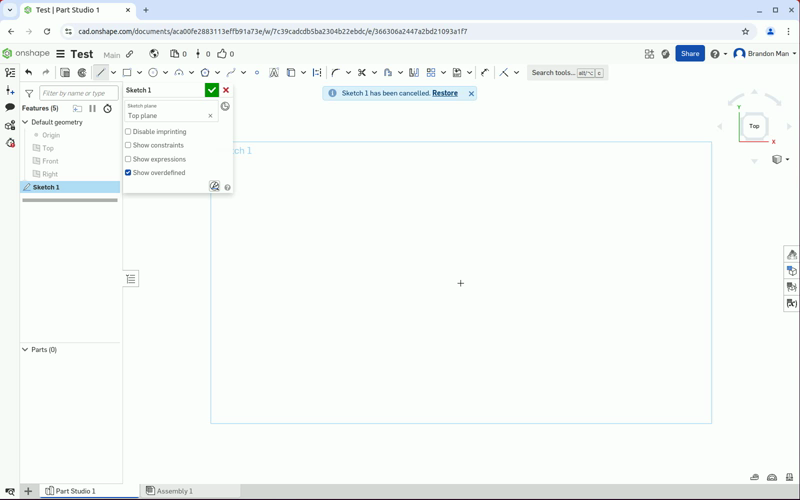
click(460, 282)
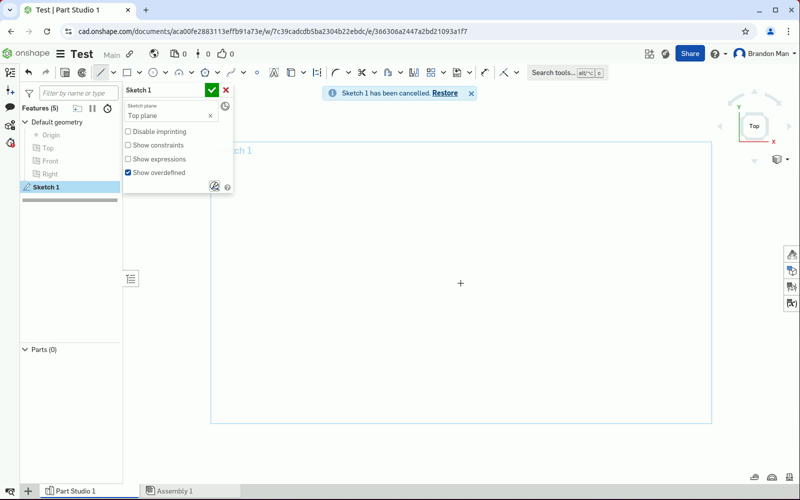
key_up(shift)
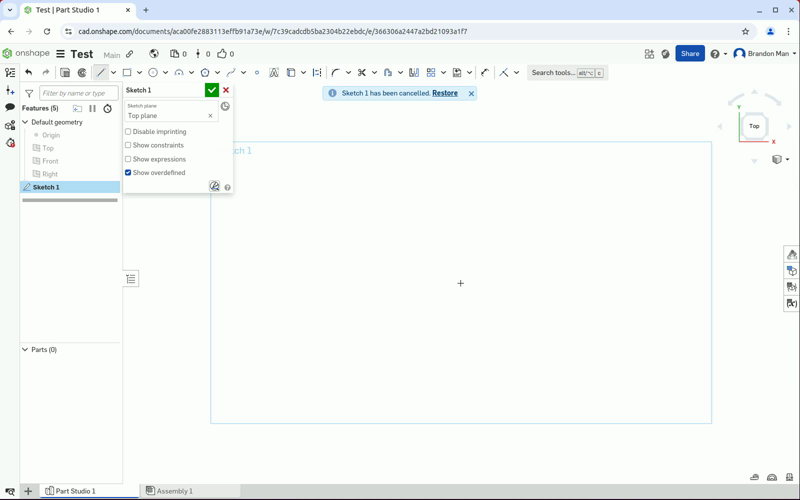
key_down(shift)
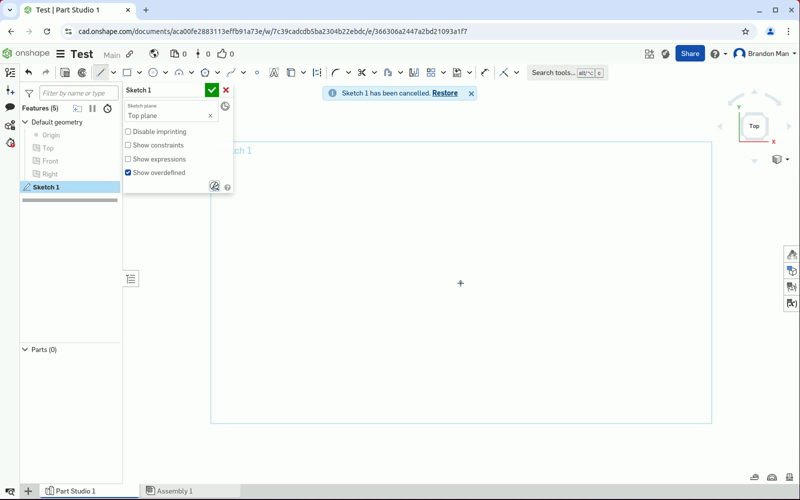
mouse_move(573, 282)
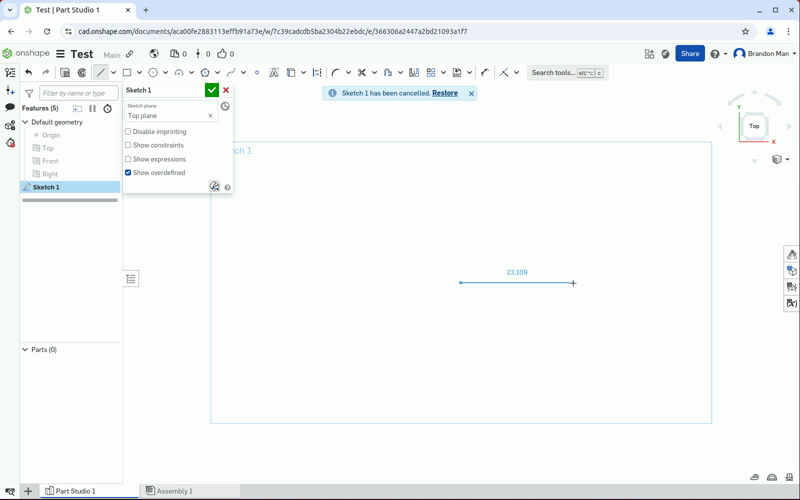
click(573, 282)
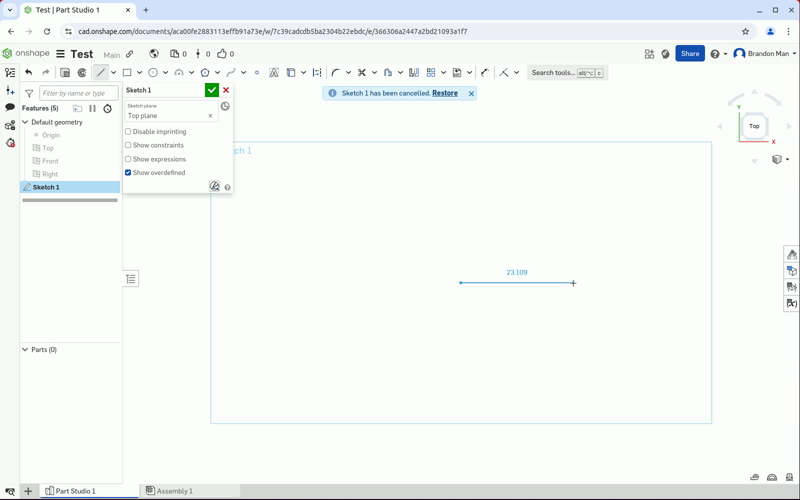
key_up(shift)
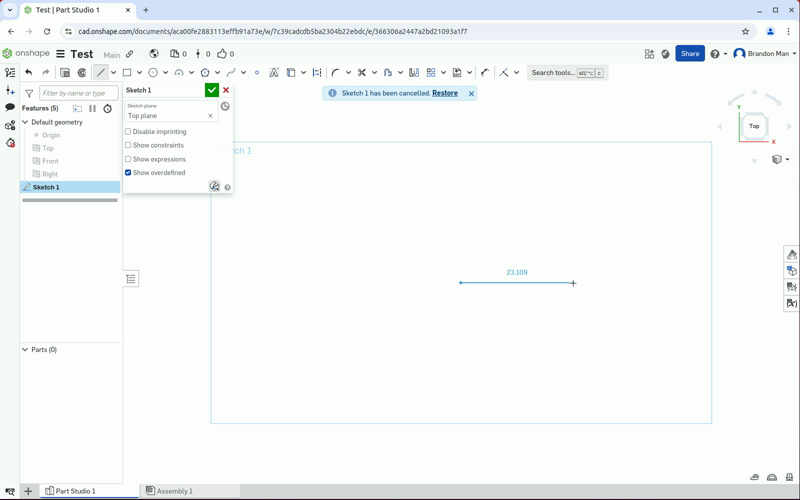
key_down(shift)
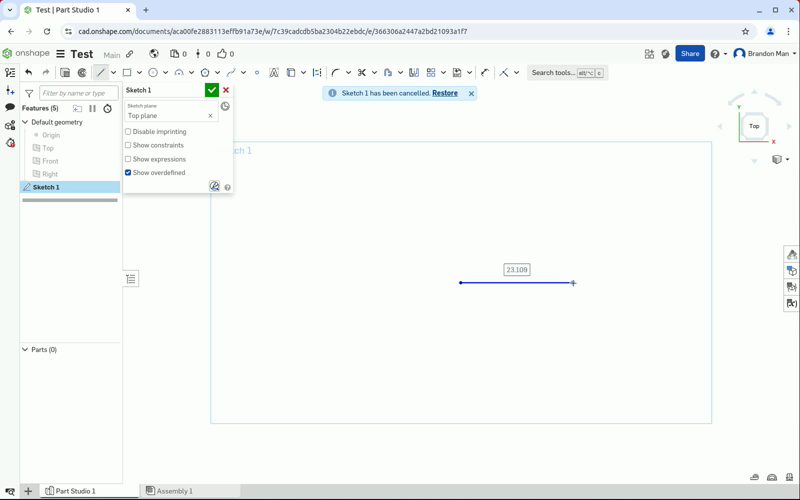
mouse_move(573, 213)
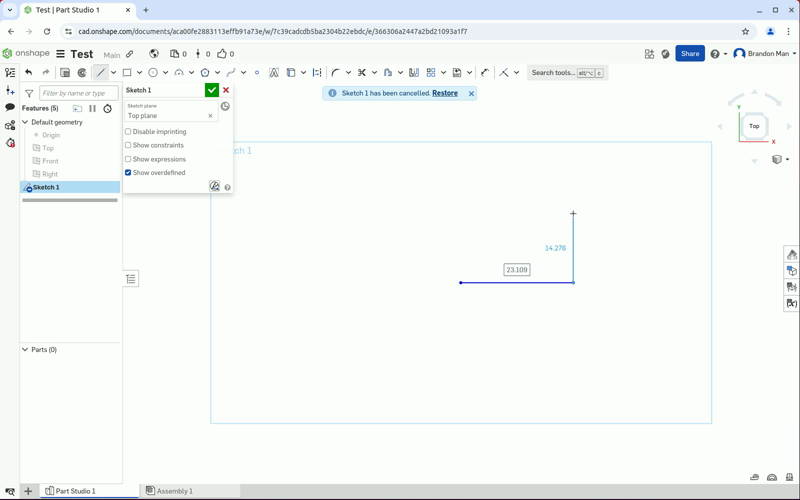
click(573, 213)
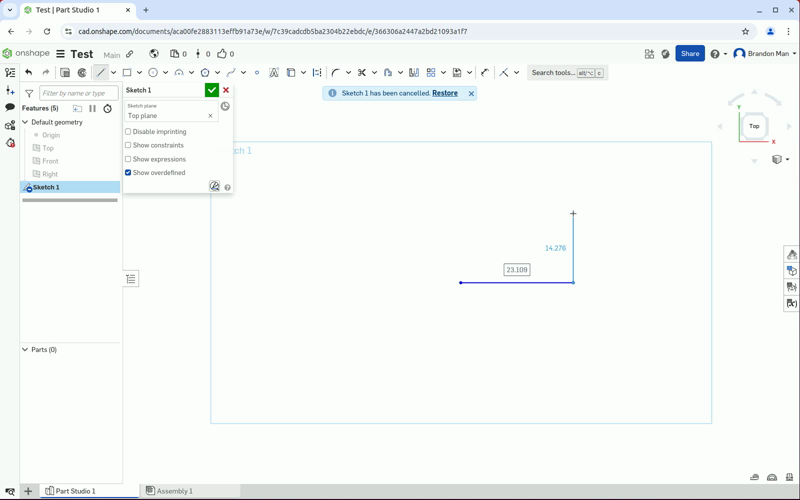
key_up(shift)
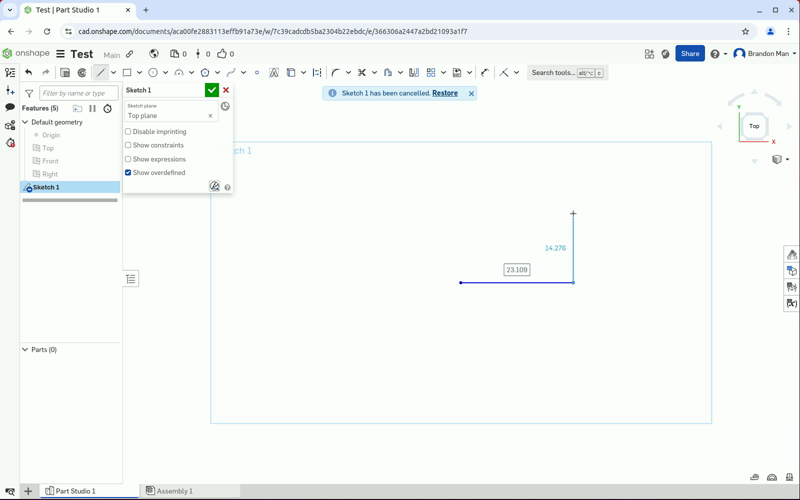
key_down(shift)
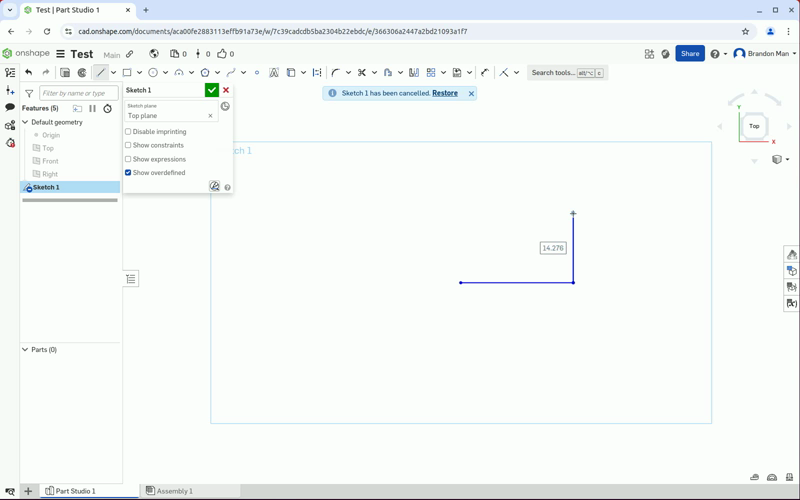
mouse_move(460, 213)
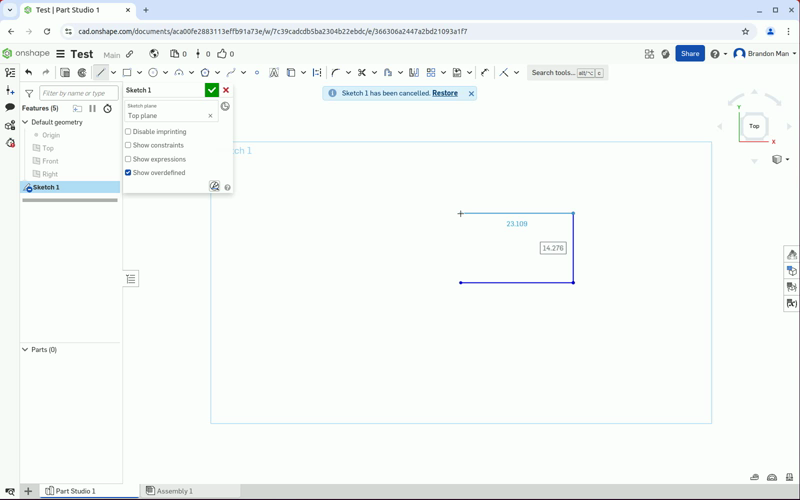
click(460, 213)
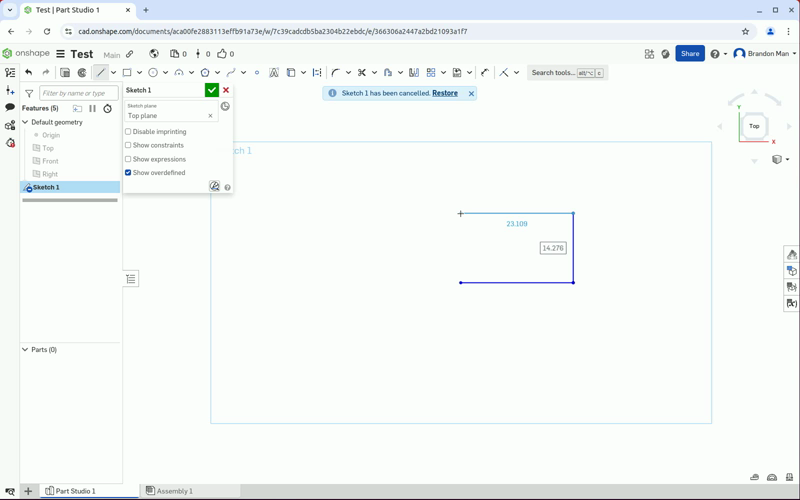
key_up(shift)
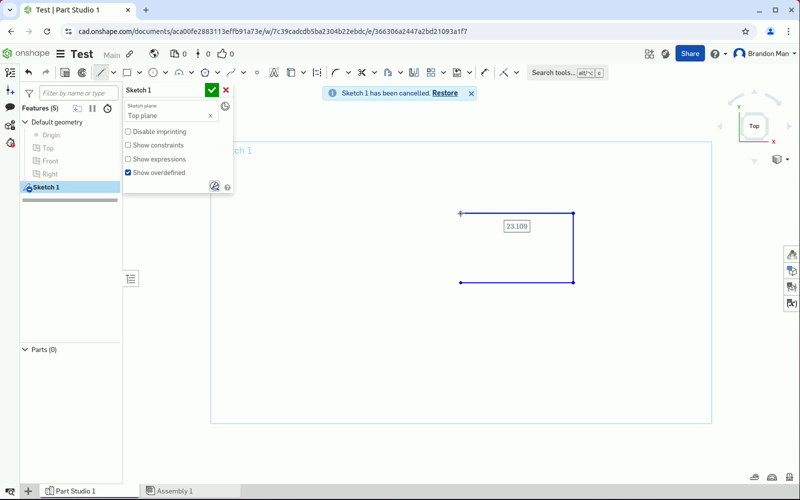
key_down(shift)
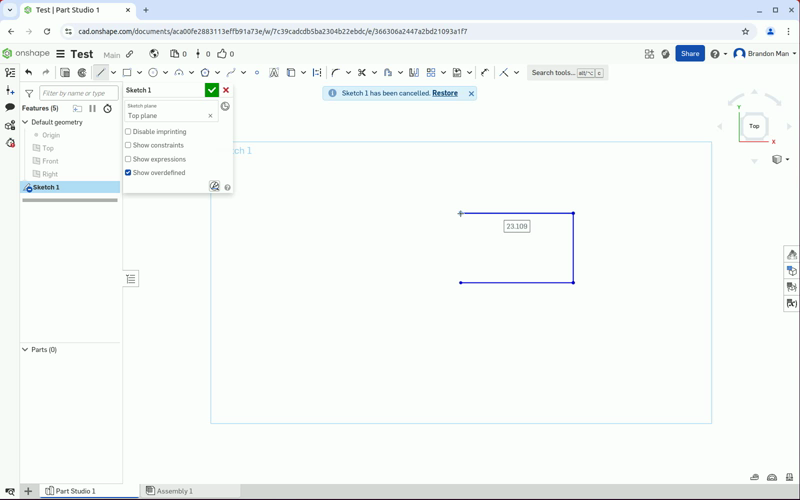
mouse_move(460, 282)
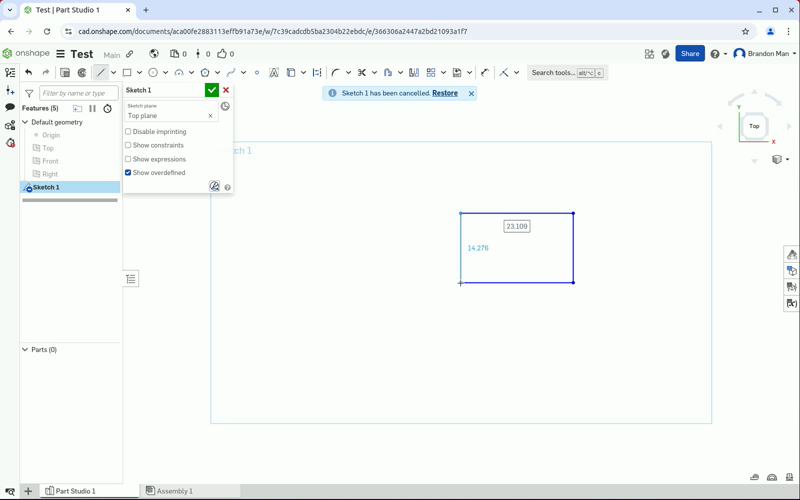
key_up(shift)
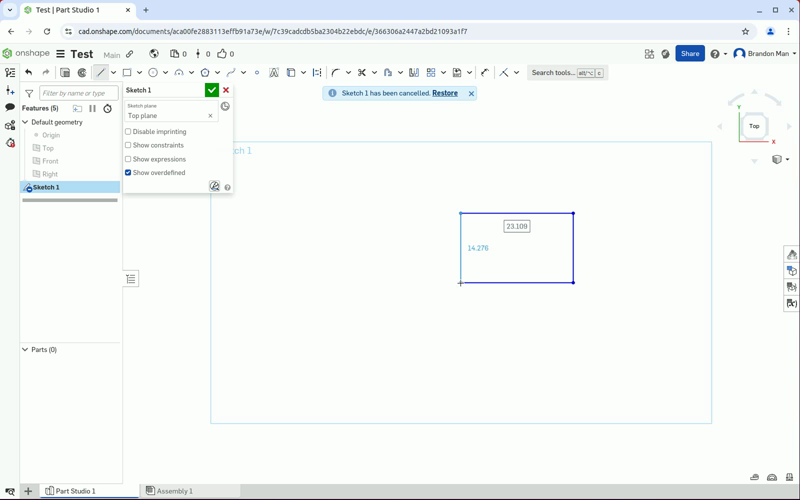
click(460, 282)
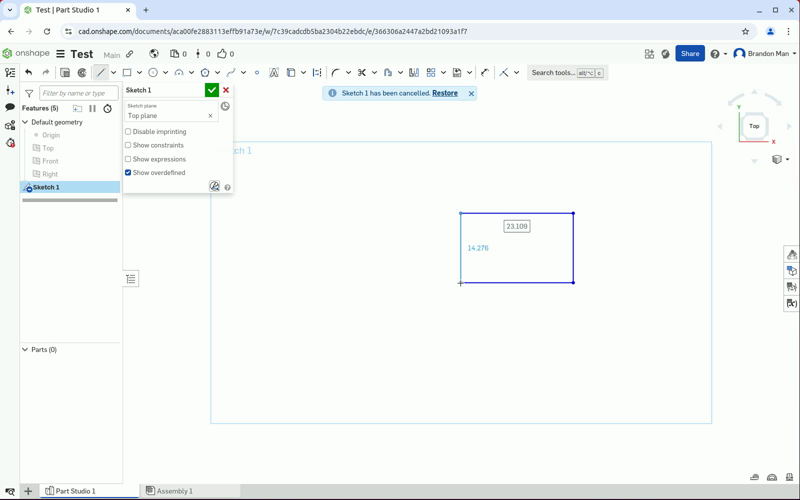
key(esc)
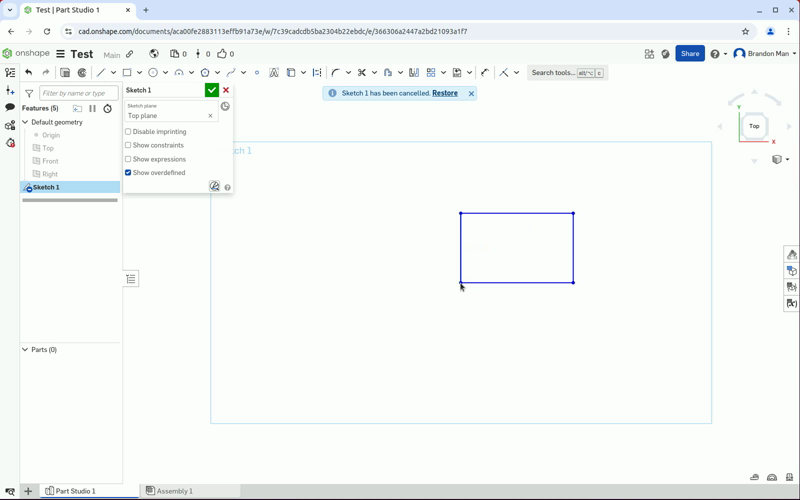
mouse_move(547, 256)
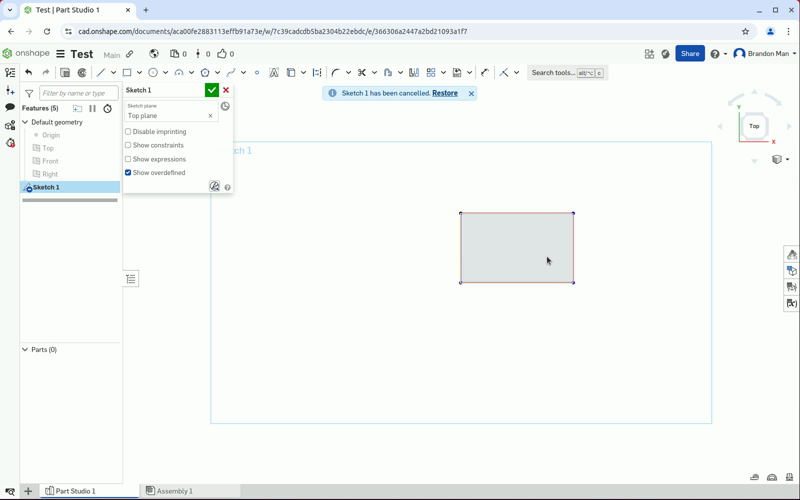
click(547, 256)
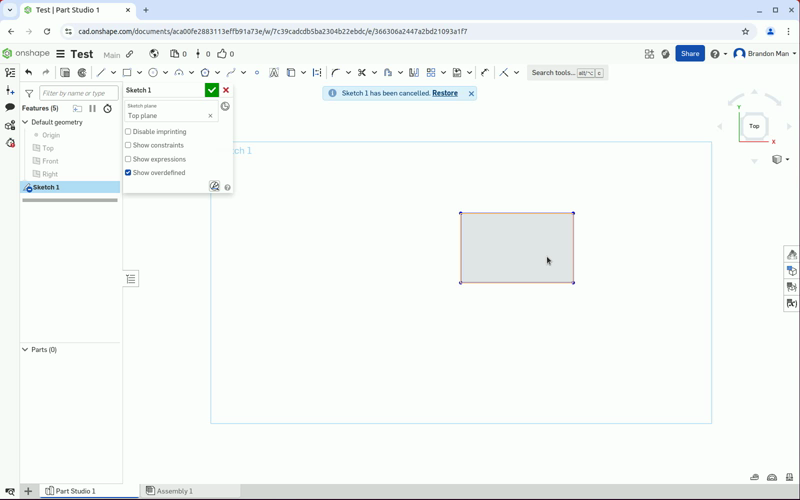
mouse_move(73, 352)
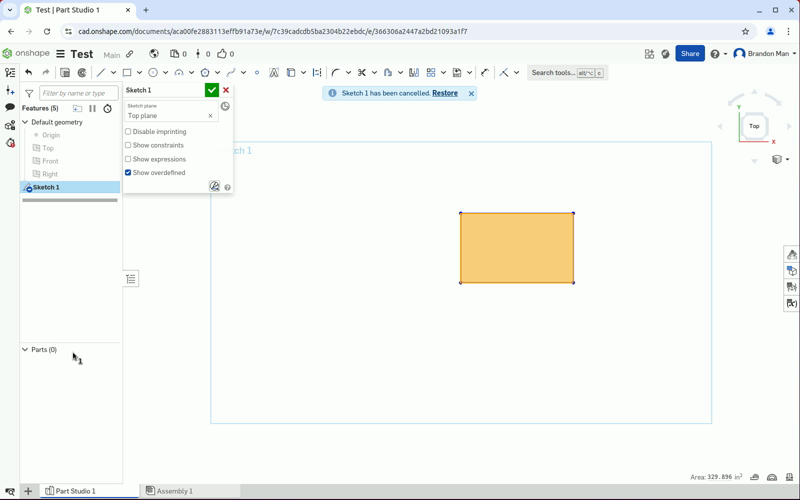
key(shift+y)
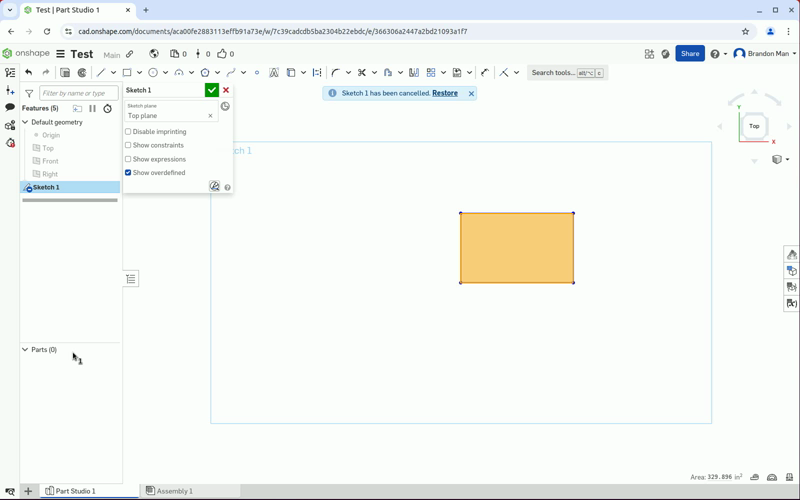
key(shift+e)
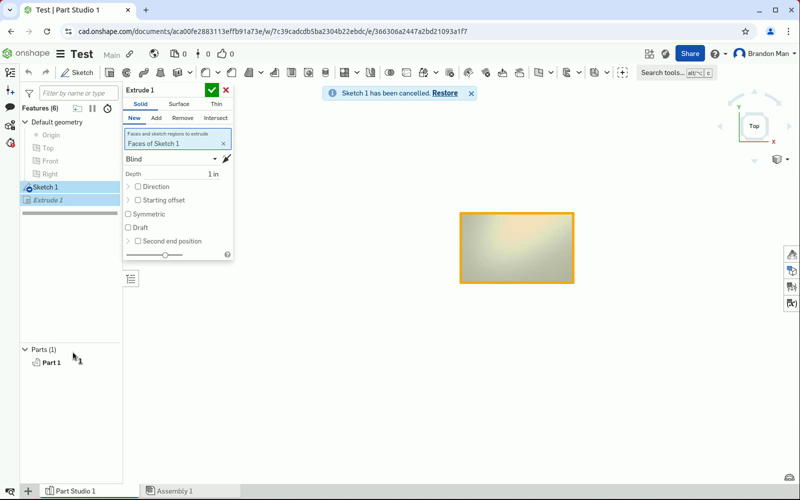
mouse_move(143, 106)
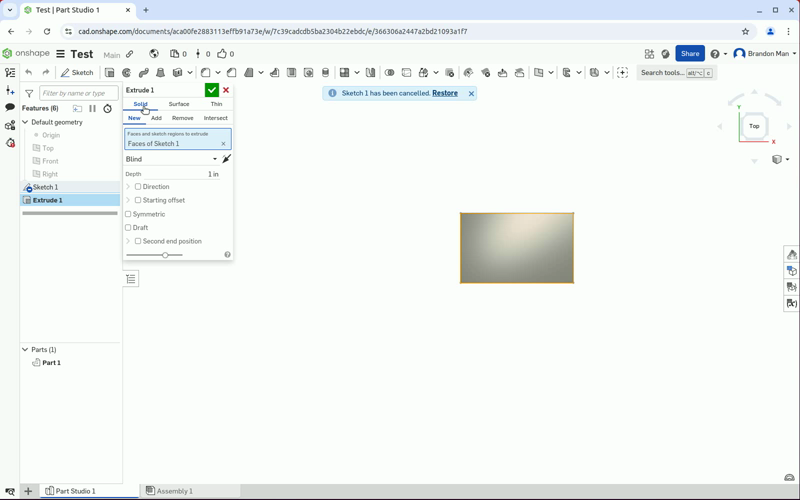
click(143, 106)
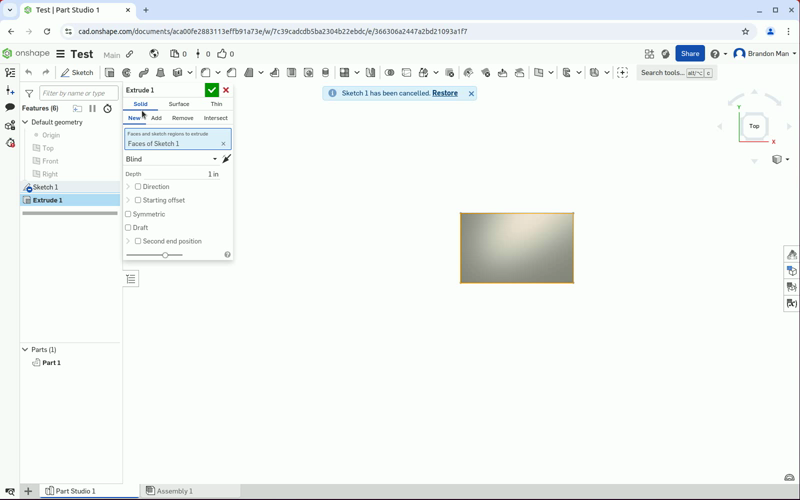
mouse_move(137, 120)
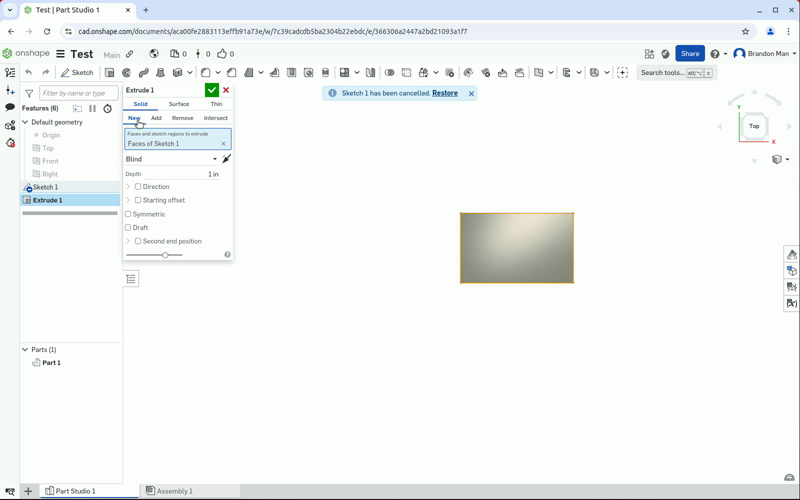
click(137, 120)
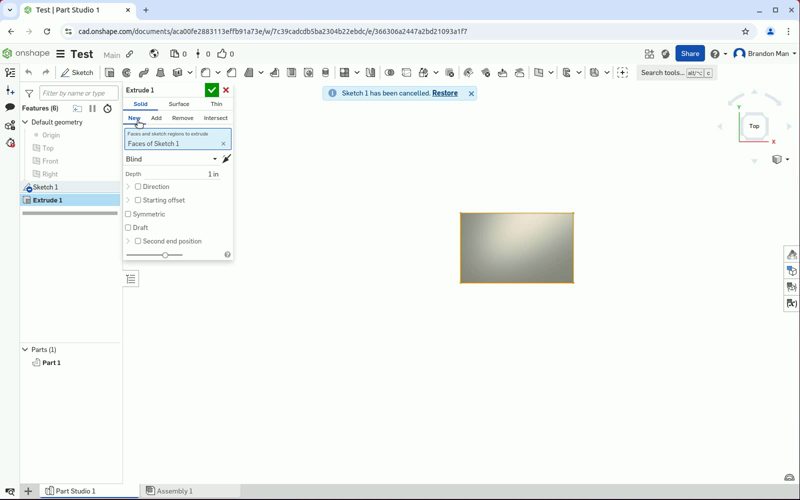
key(tab, 4)
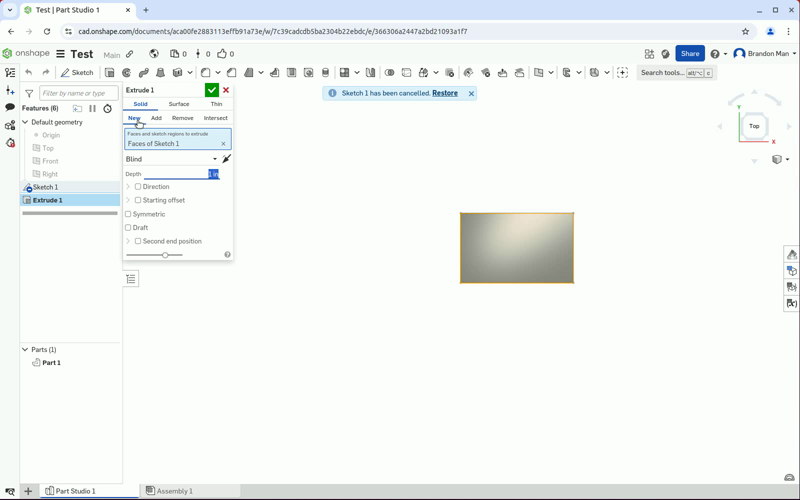
text(5.777)
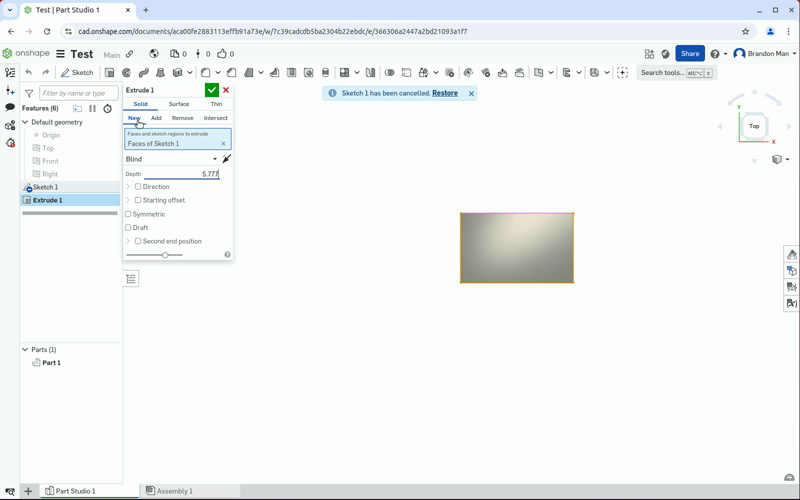
key(enter)
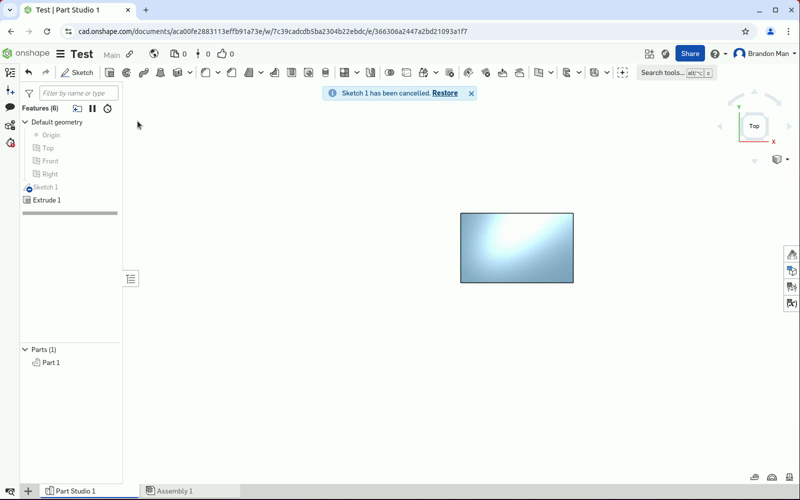
key(shift+h)
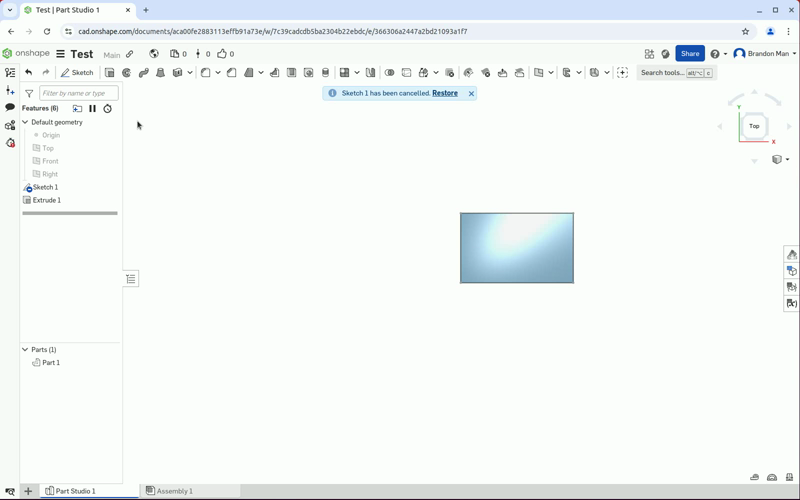
key(shift+h)
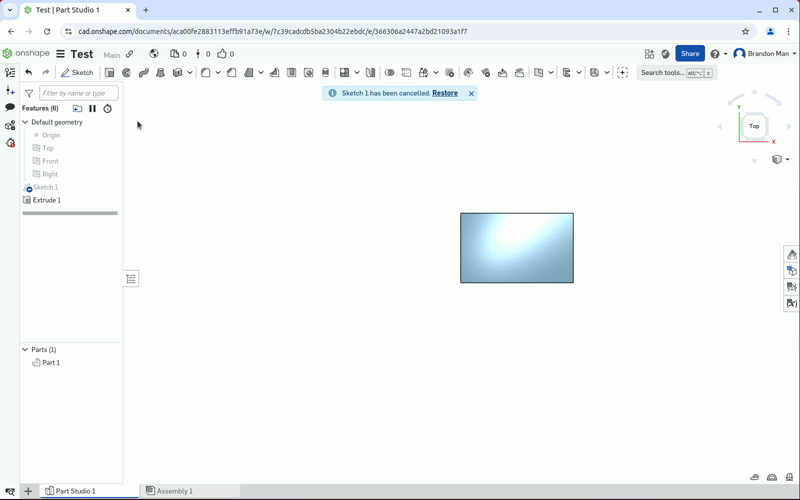
mouse_move(73, 189)
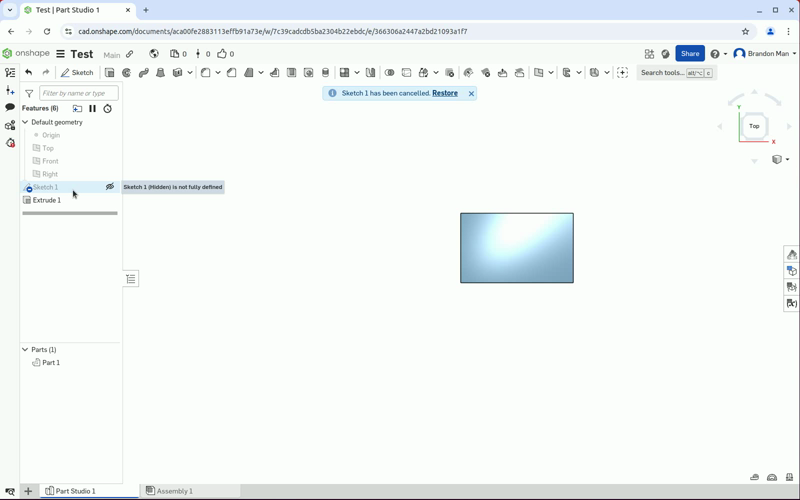
click(73, 189)
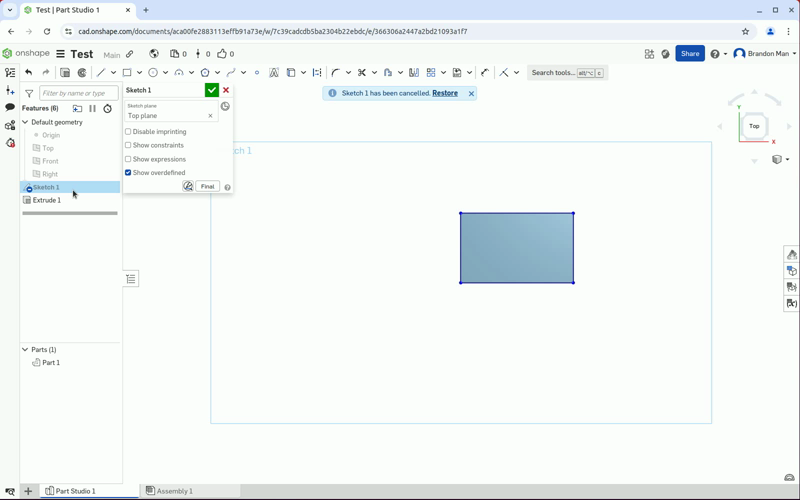
mouse_move(229, 92)
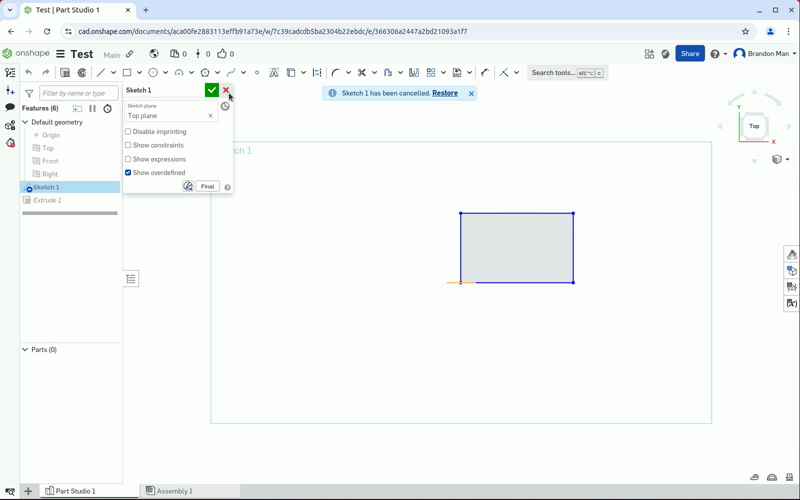
click(229, 92)
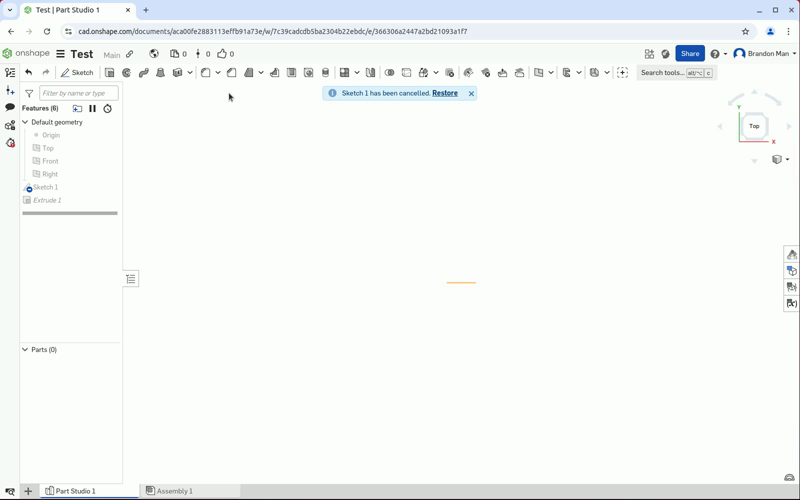
mouse_move(73, 352)
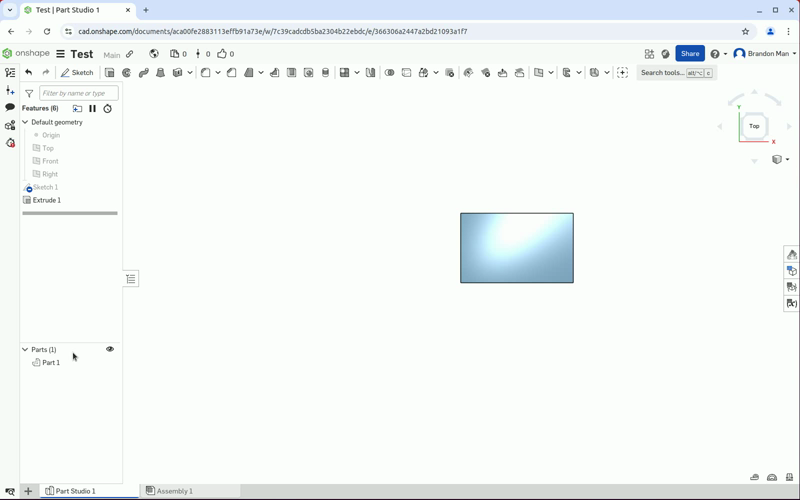
key(y)
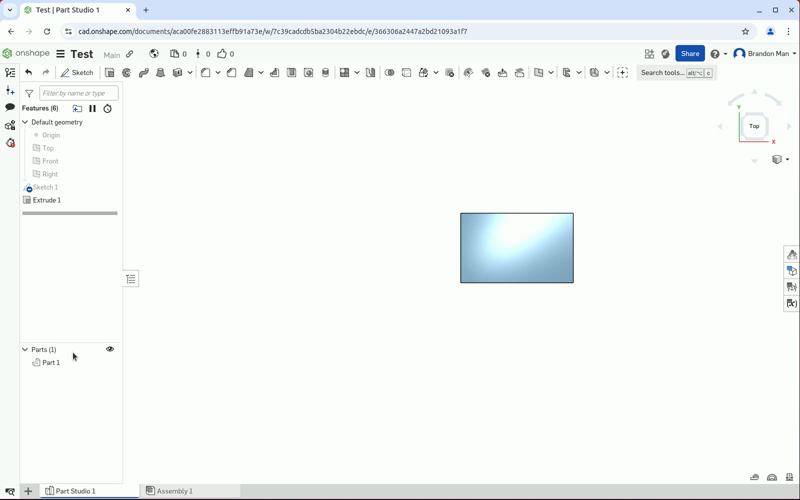
key(shift+p)
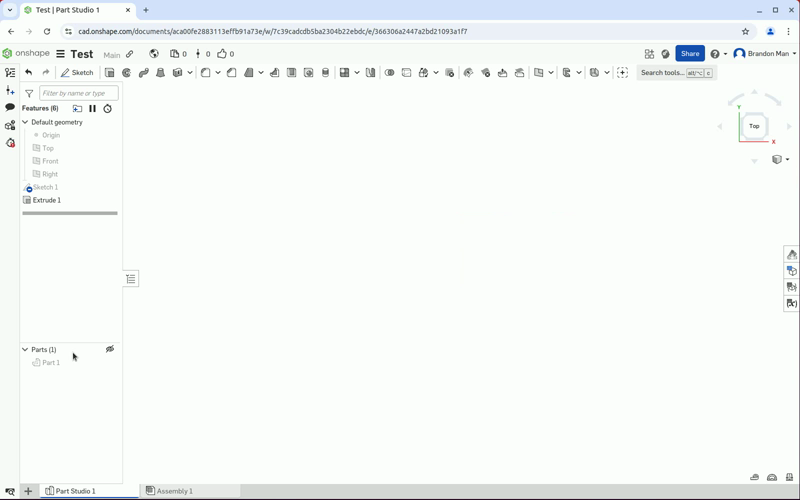
key(space)
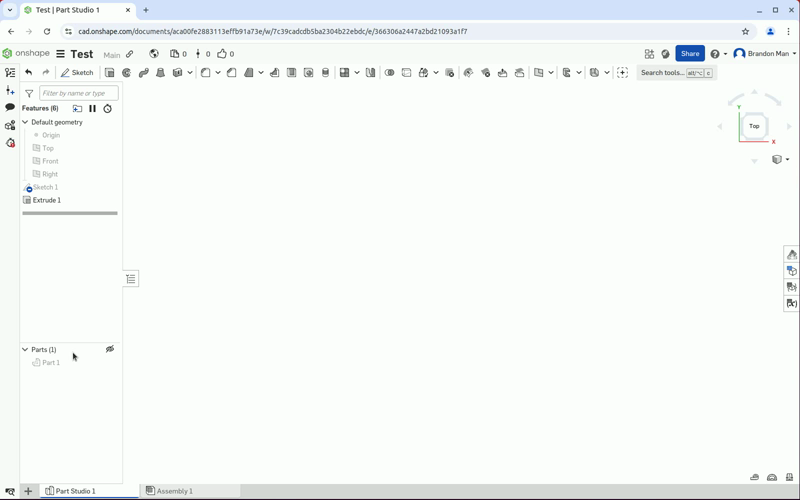
key_down(shift)
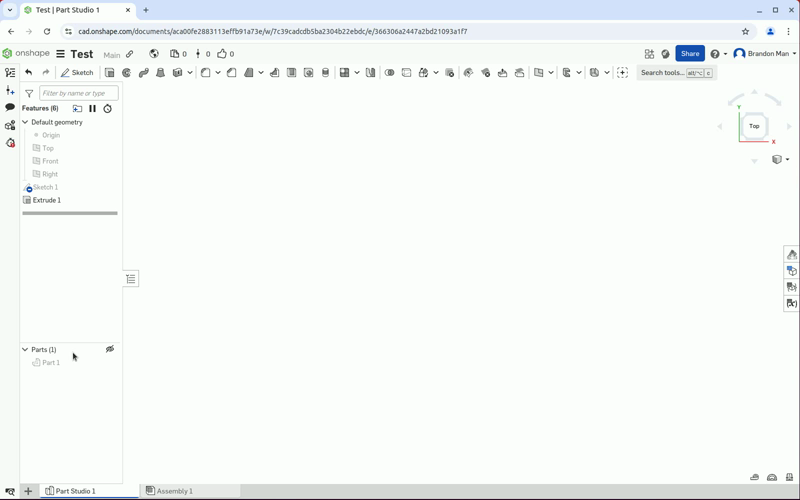
key(up)
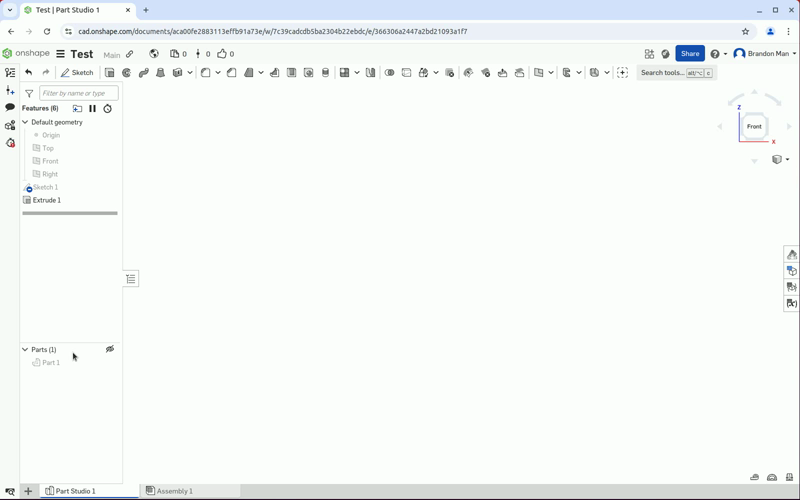
key_up(shift)
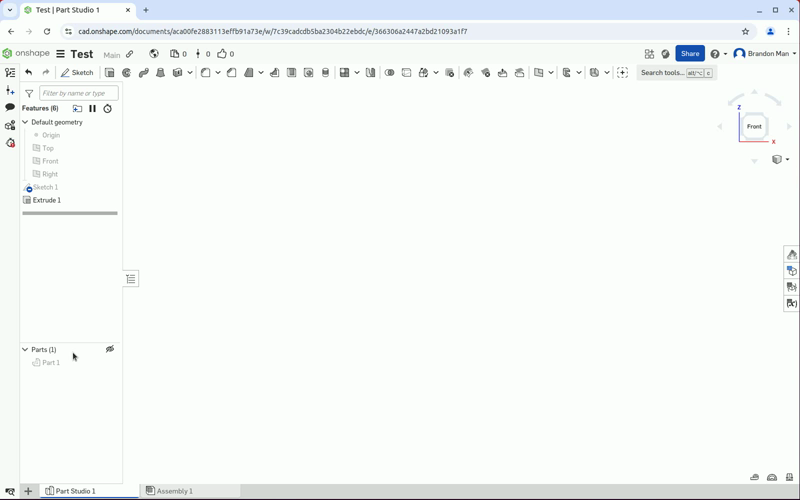
key(space)
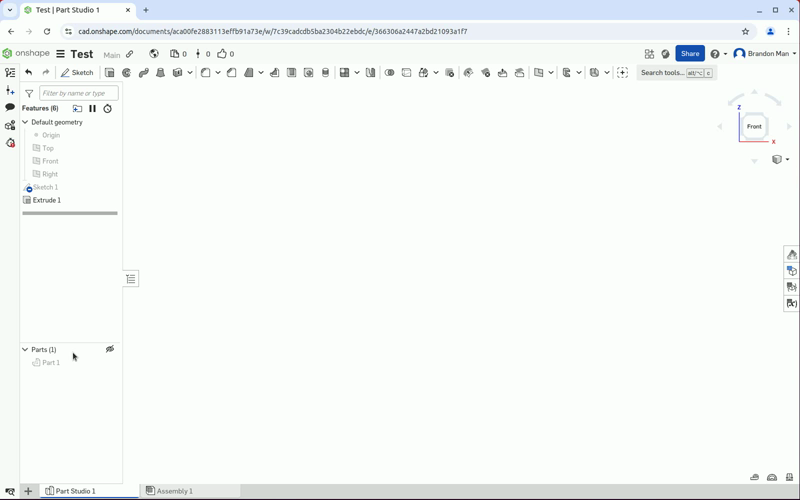
key_down(shift)
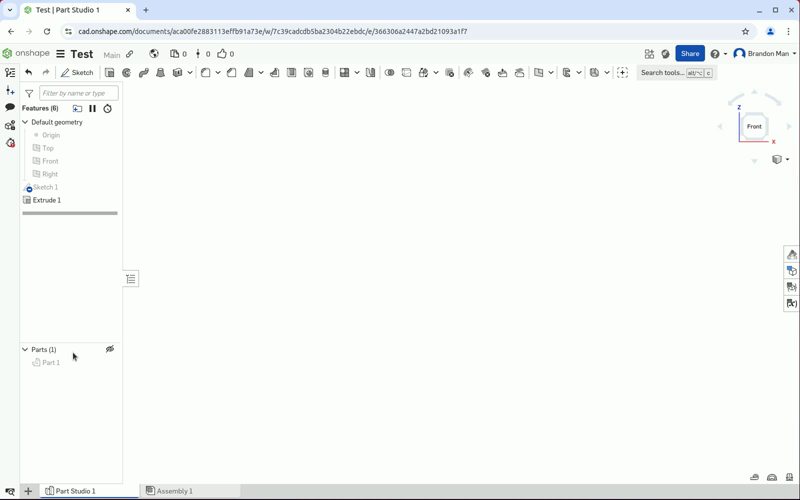
key(left)
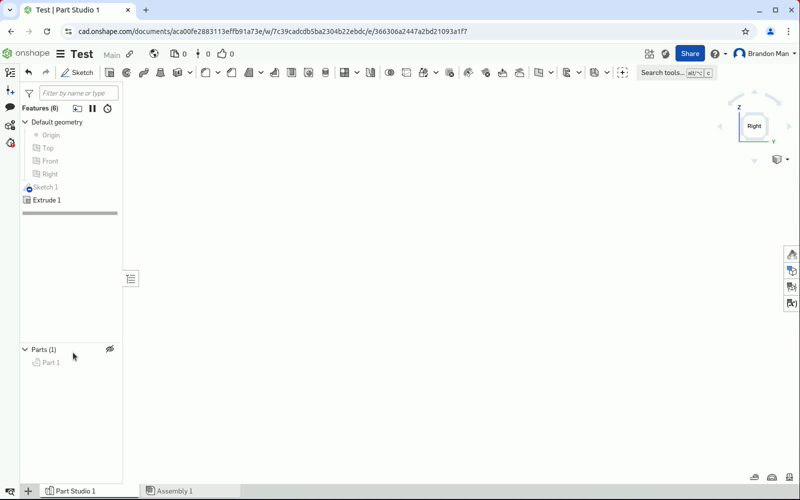
key_up(shift)
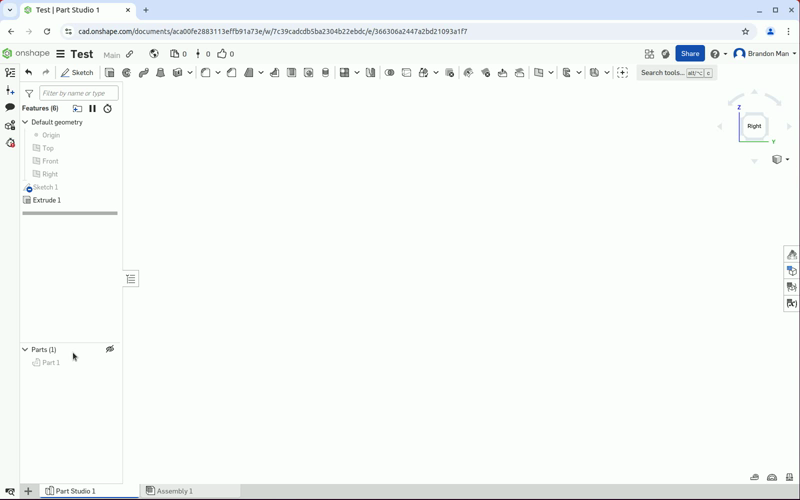
mouse_move(73, 352)
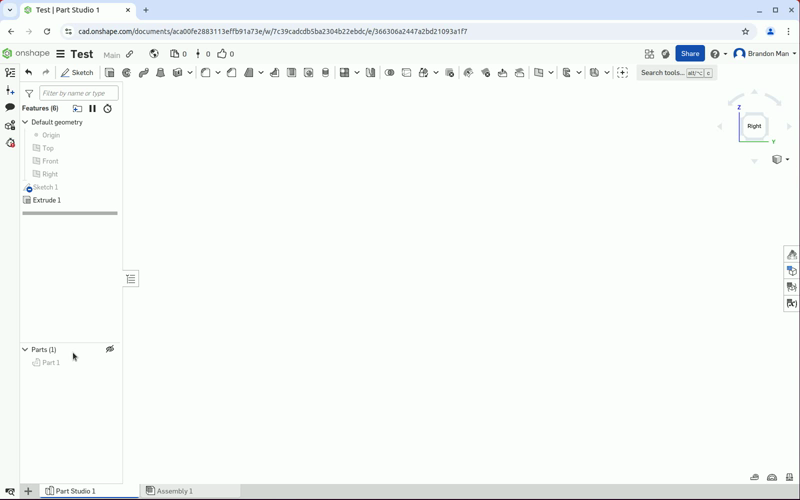
key(shift+y)
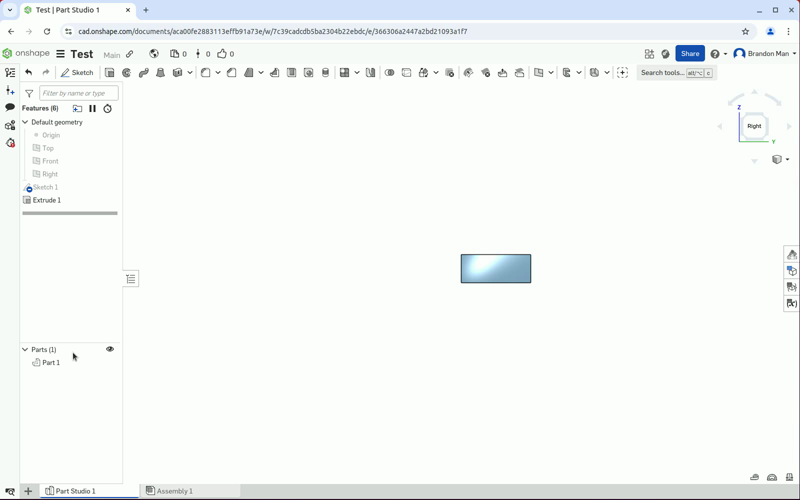
mouse_move(541, 75)
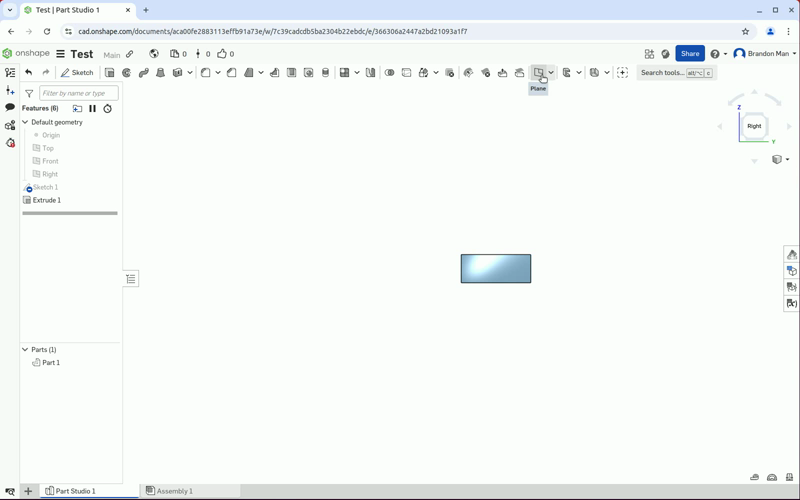
click(541, 75)
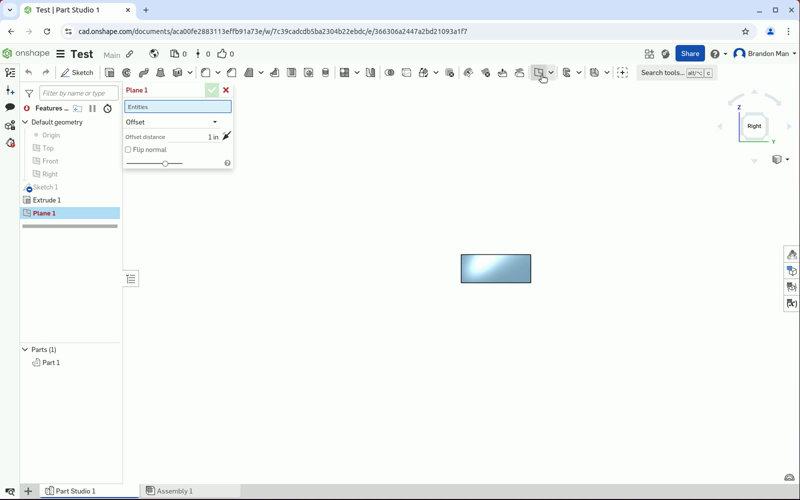
mouse_move(73, 176)
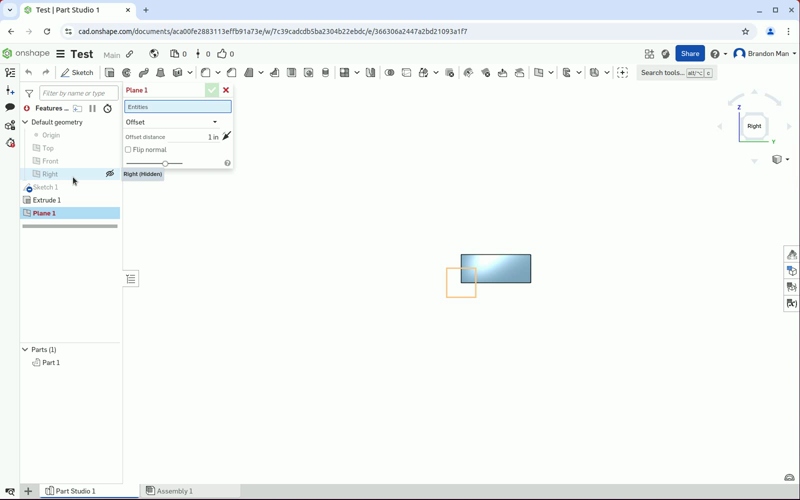
click(73, 176)
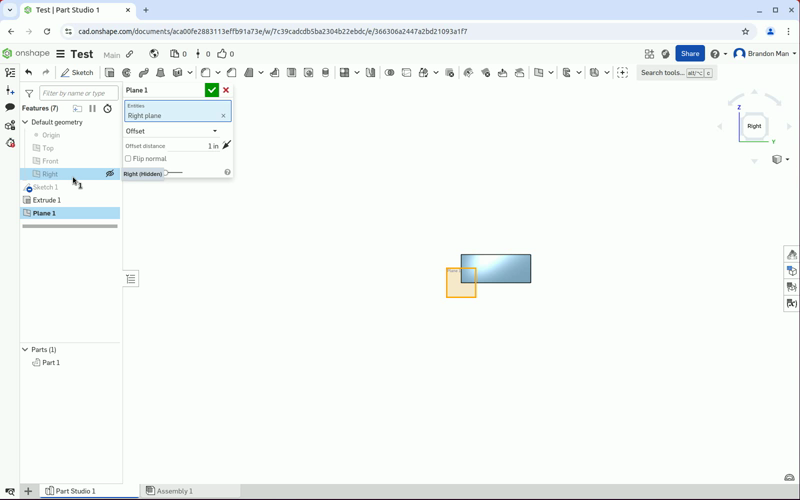
key(tab, 2)
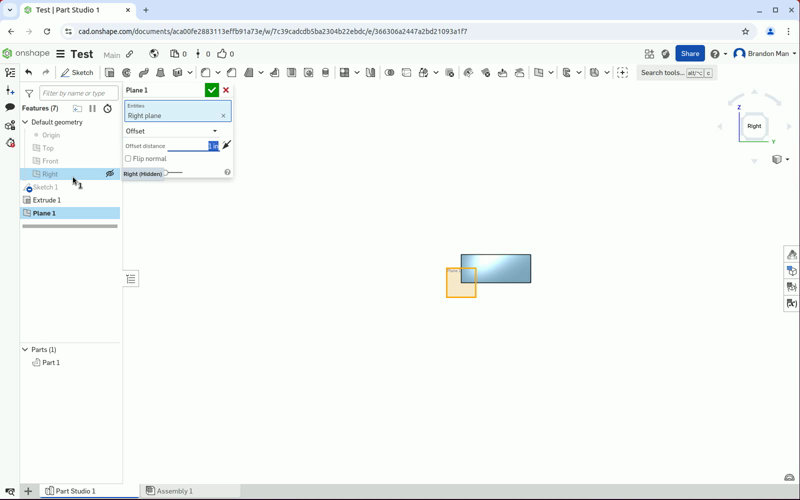
text(23.108)
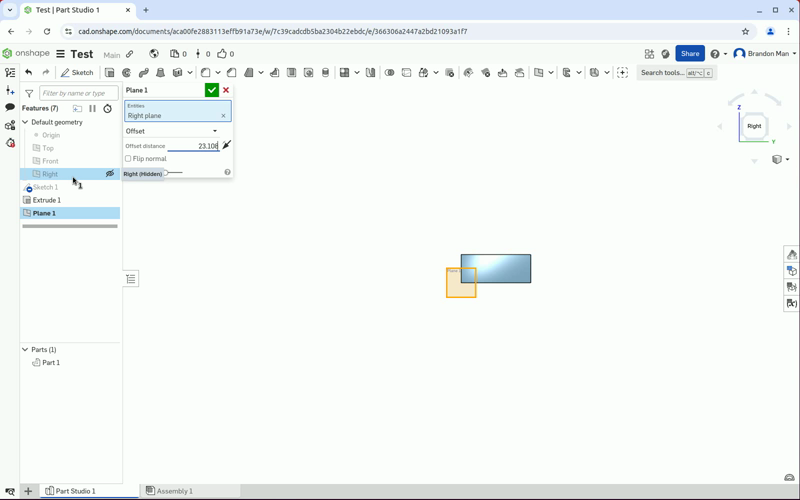
key(enter, 2)
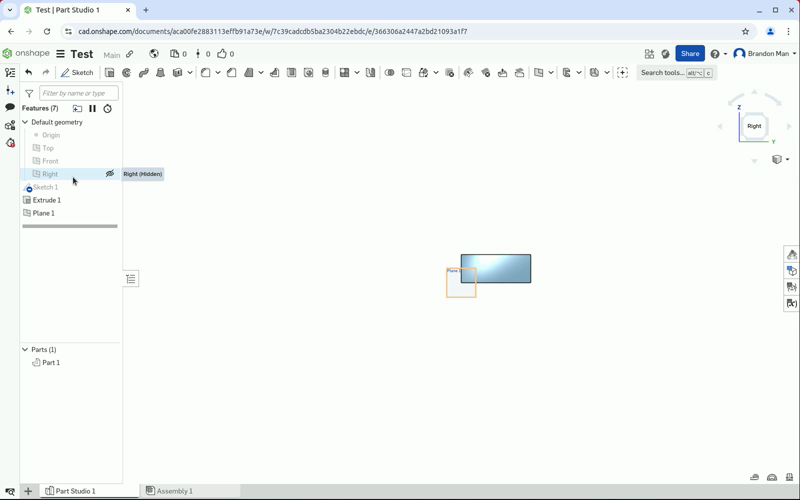
key(shift+s)
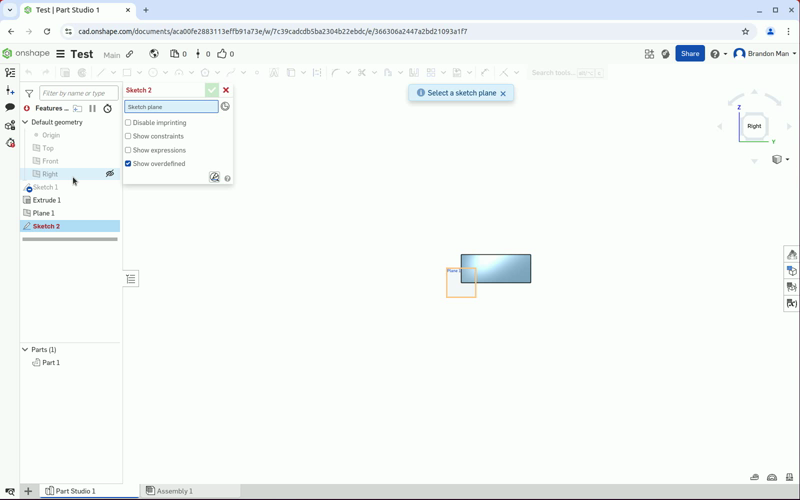
mouse_move(73, 215)
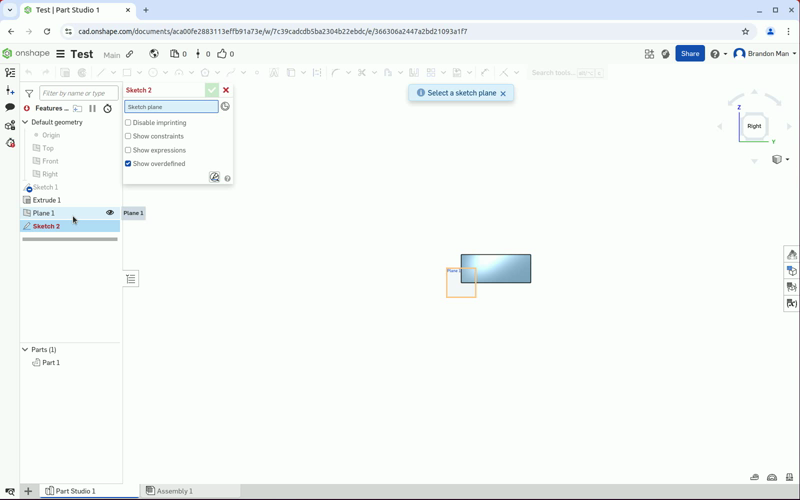
click(73, 215)
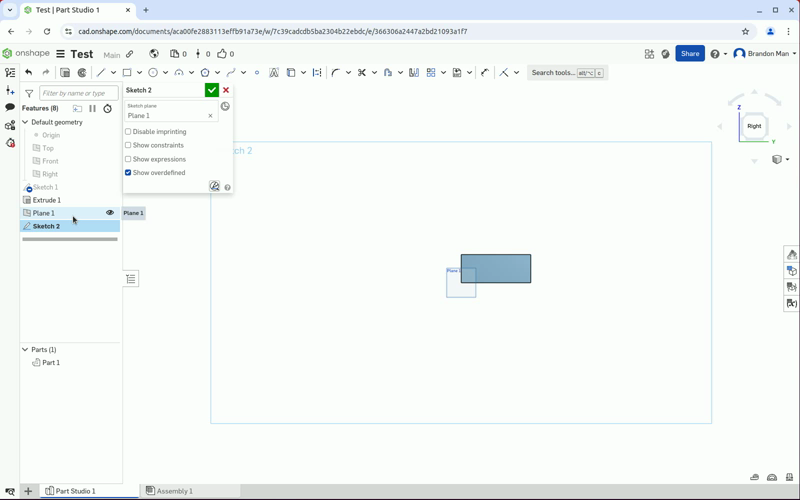
mouse_move(73, 352)
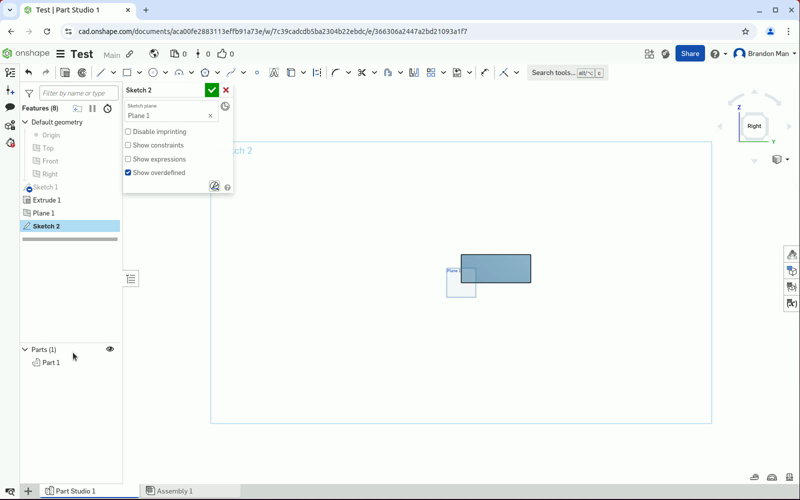
key(y)
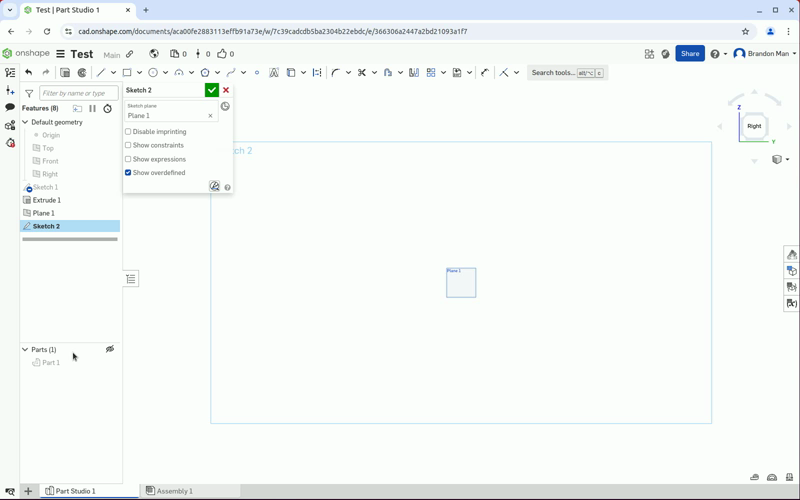
key(l)
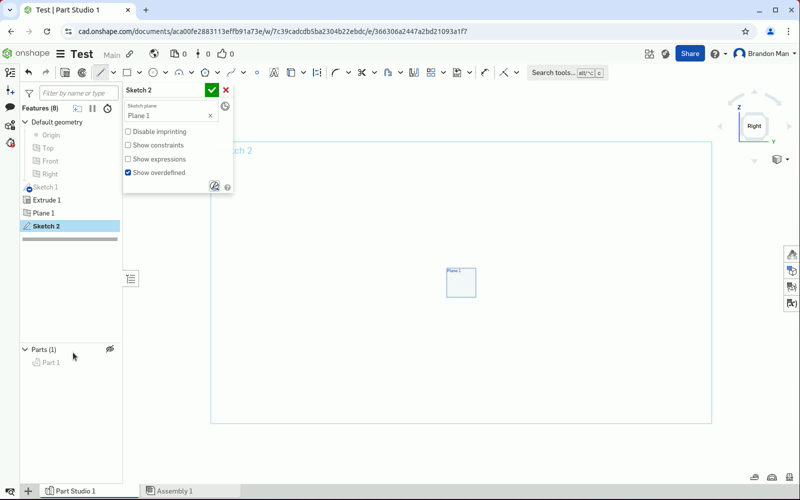
key_down(shift)
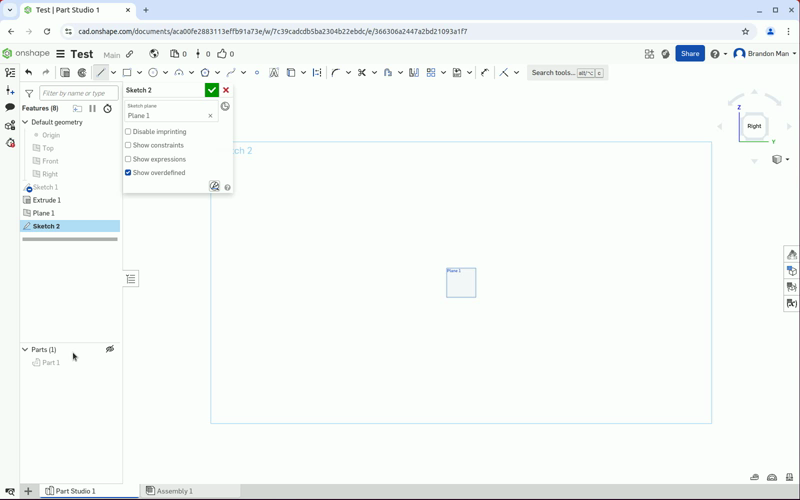
mouse_move(502, 254)
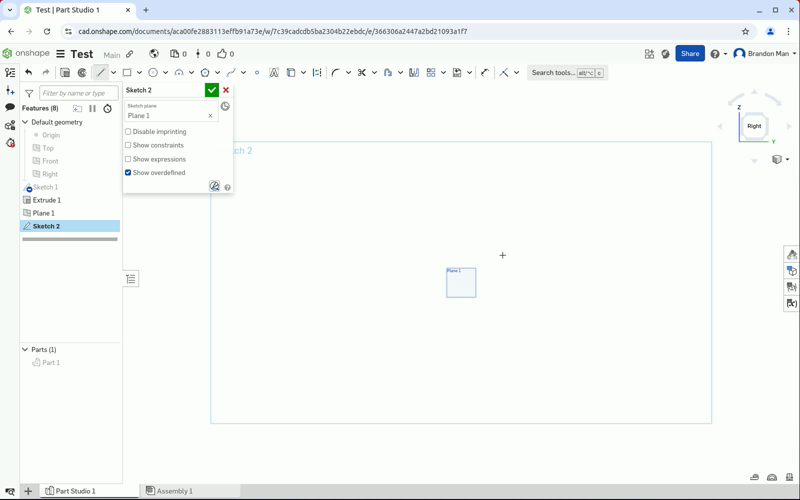
click(502, 254)
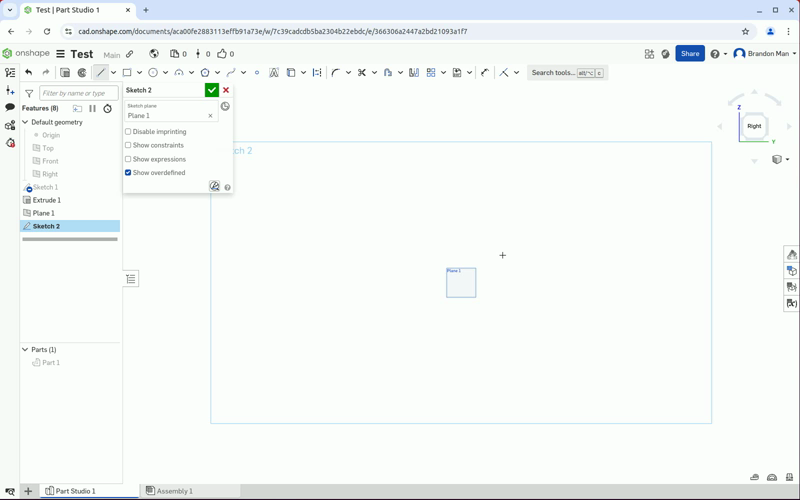
key_up(shift)
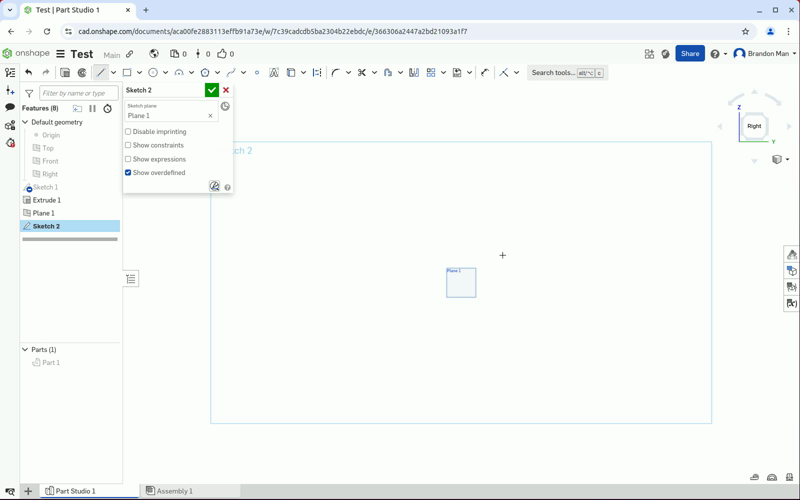
key_down(shift)
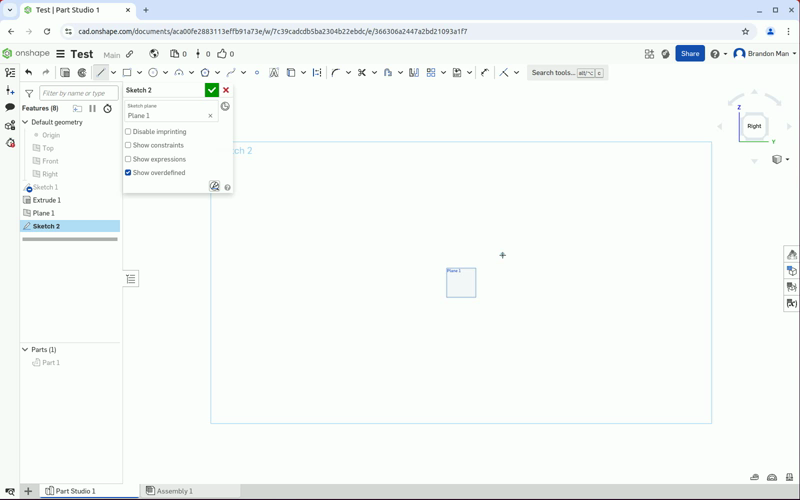
mouse_move(532, 254)
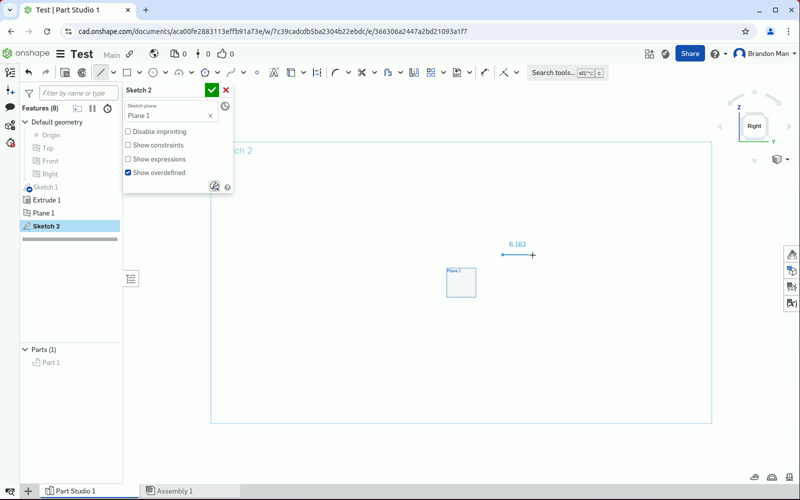
mouse_move(531, 254)
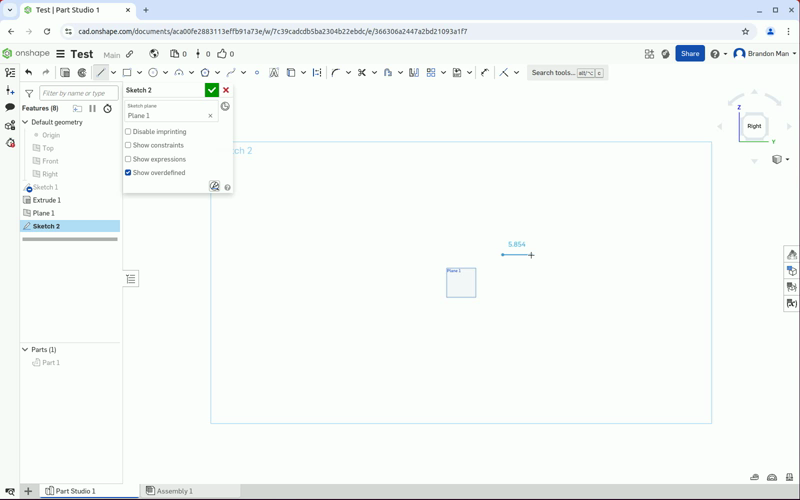
click(531, 254)
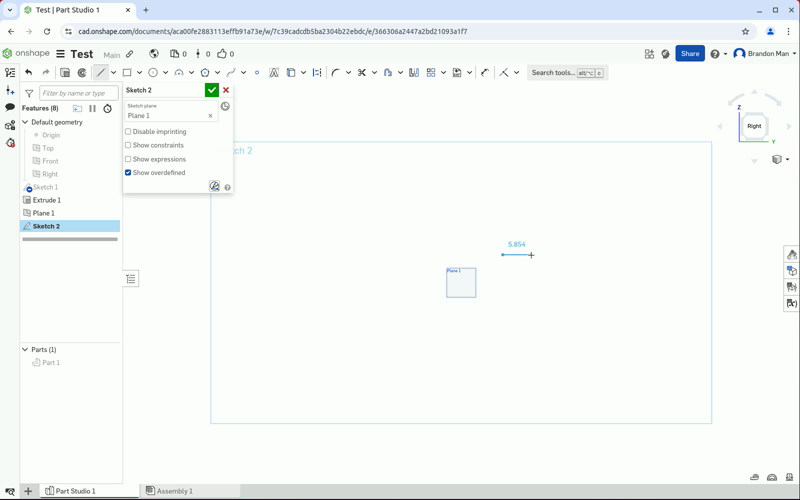
key_up(shift)
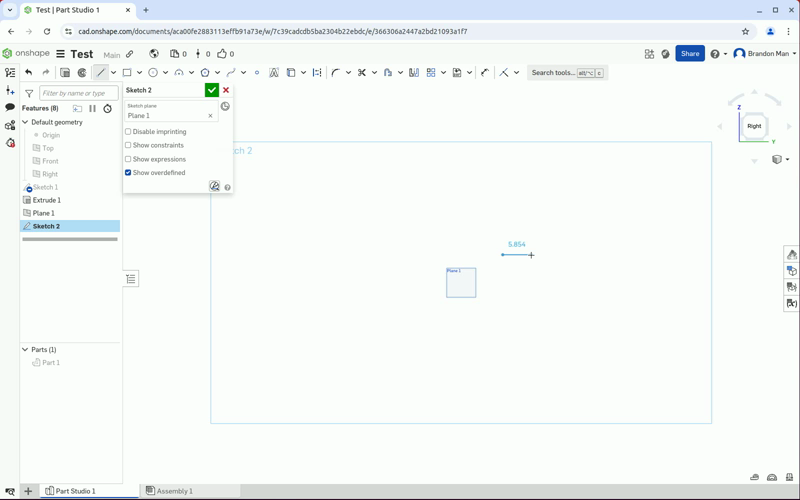
key_down(shift)
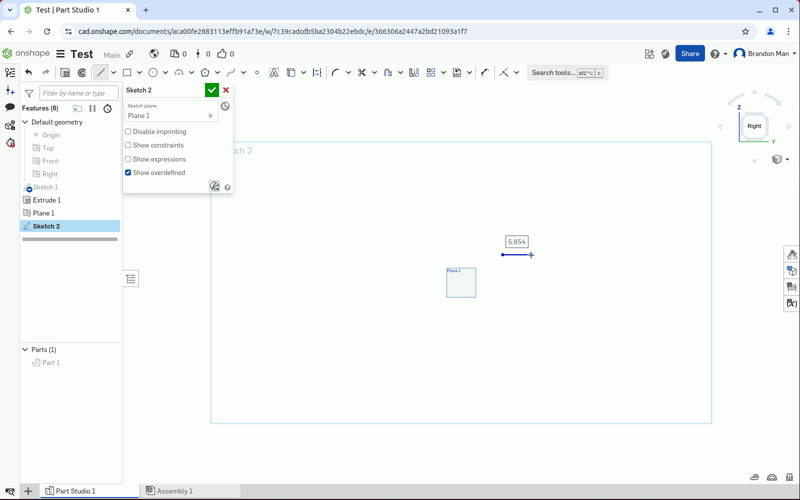
mouse_move(561, 254)
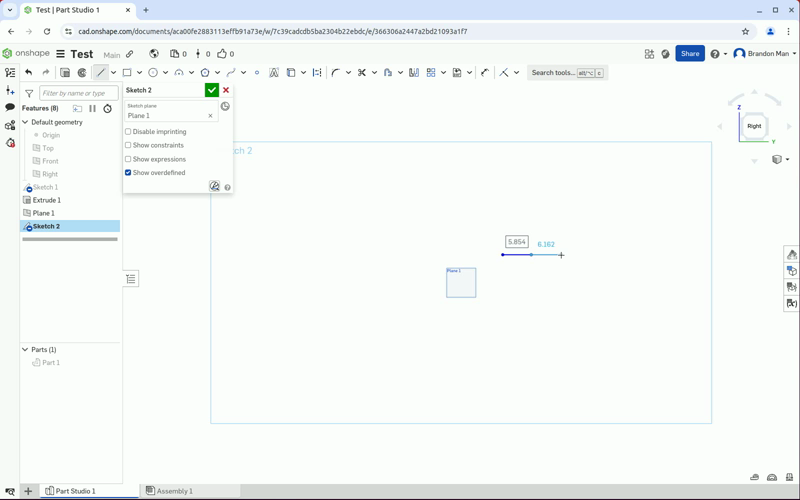
mouse_move(531, 211)
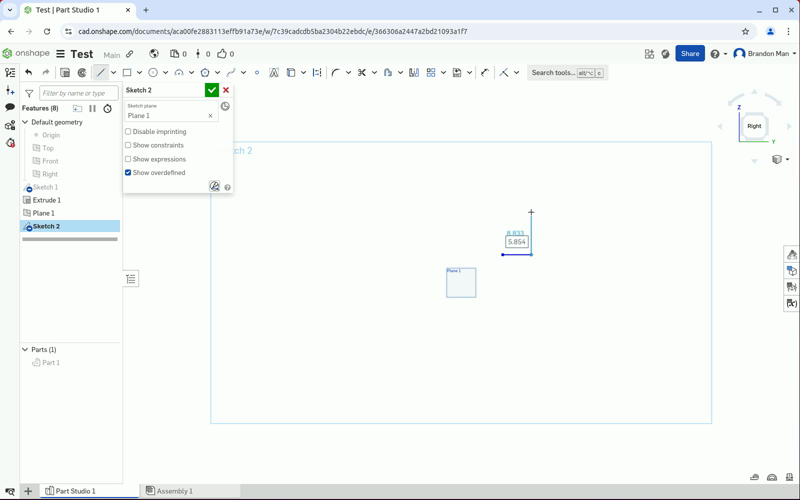
click(531, 211)
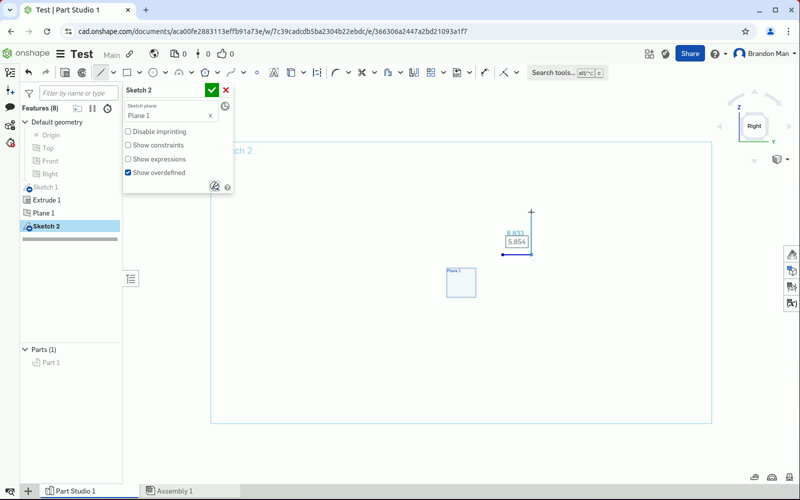
key_up(shift)
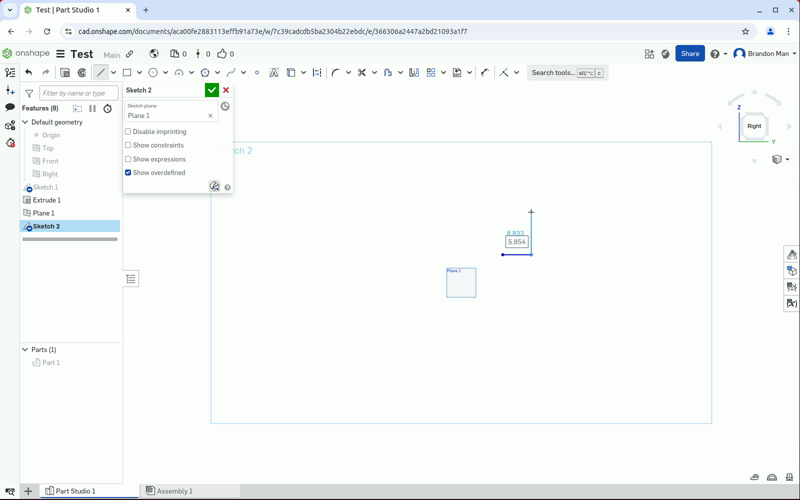
key_down(shift)
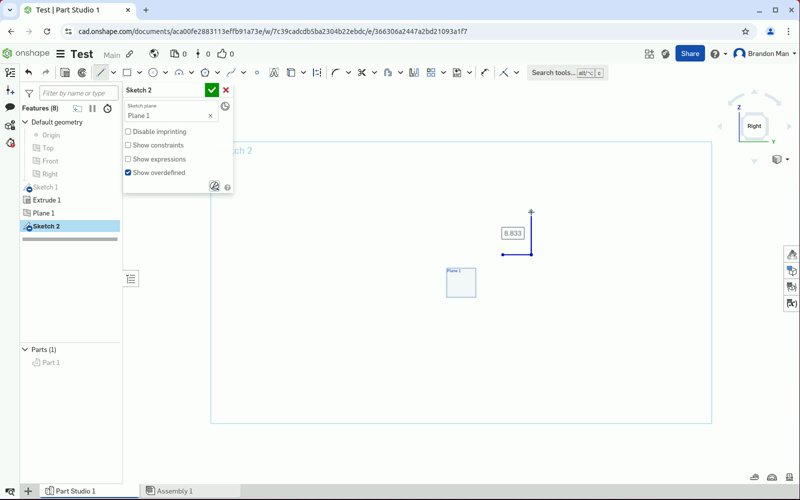
mouse_move(561, 211)
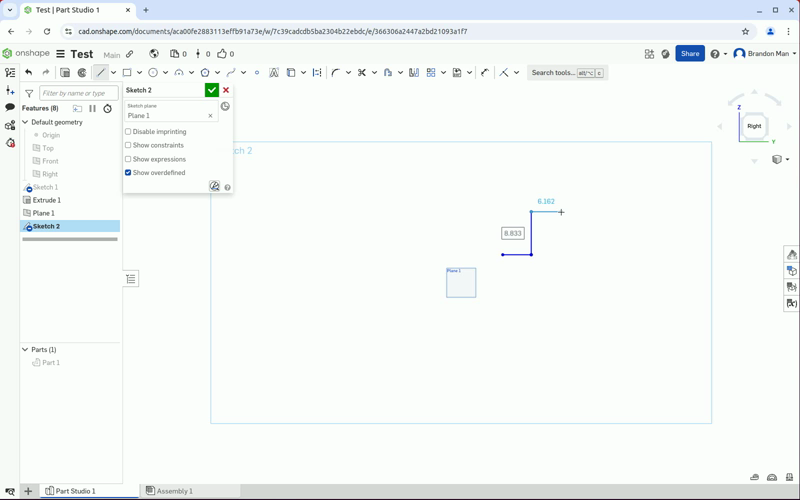
mouse_move(502, 211)
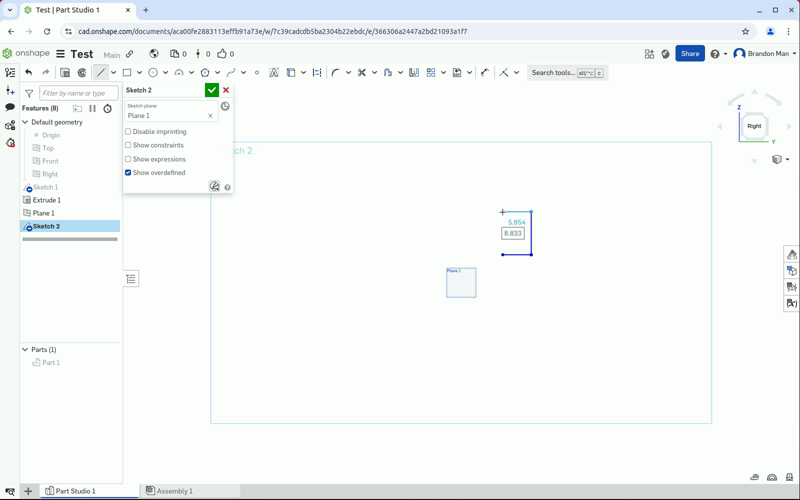
click(502, 211)
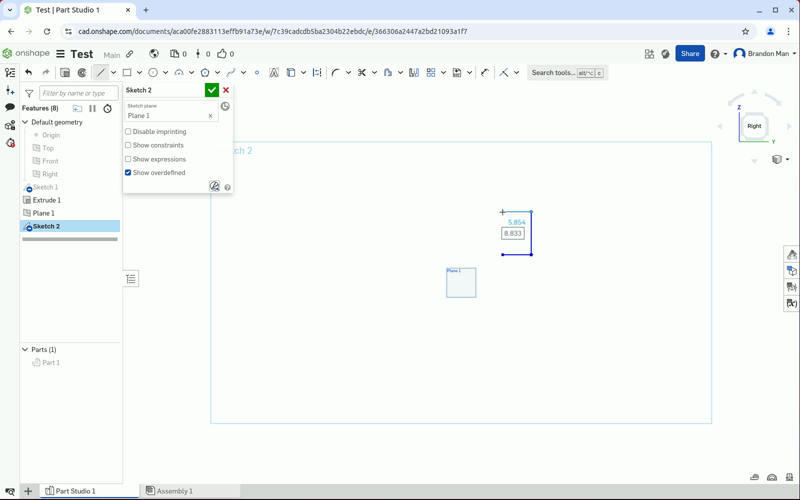
key_up(shift)
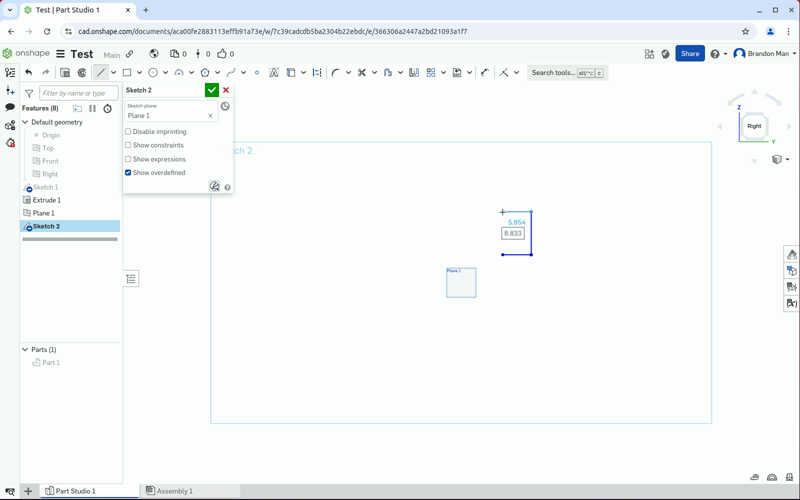
mouse_move(532, 211)
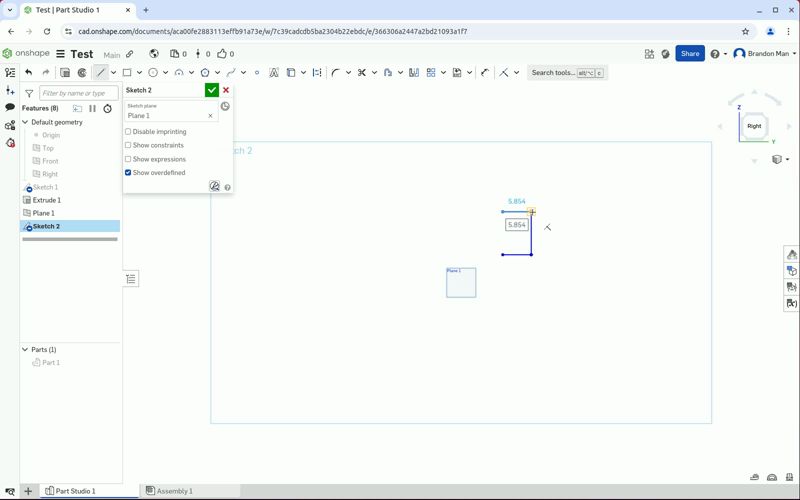
key_down(shift)
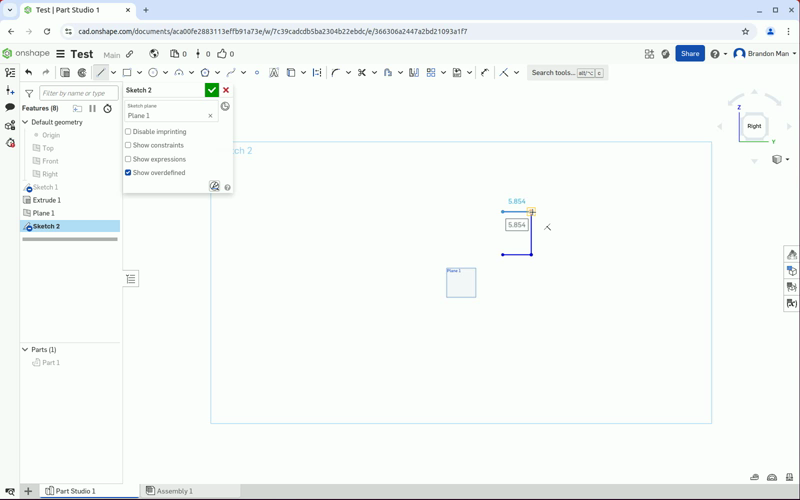
mouse_move(502, 254)
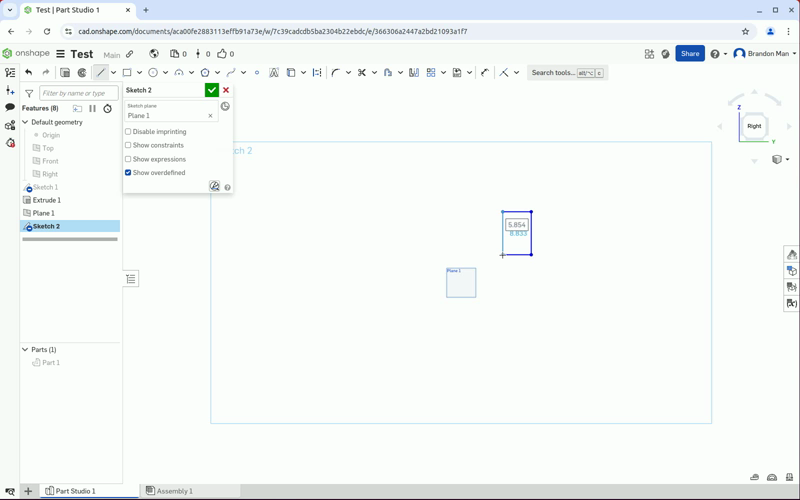
key_up(shift)
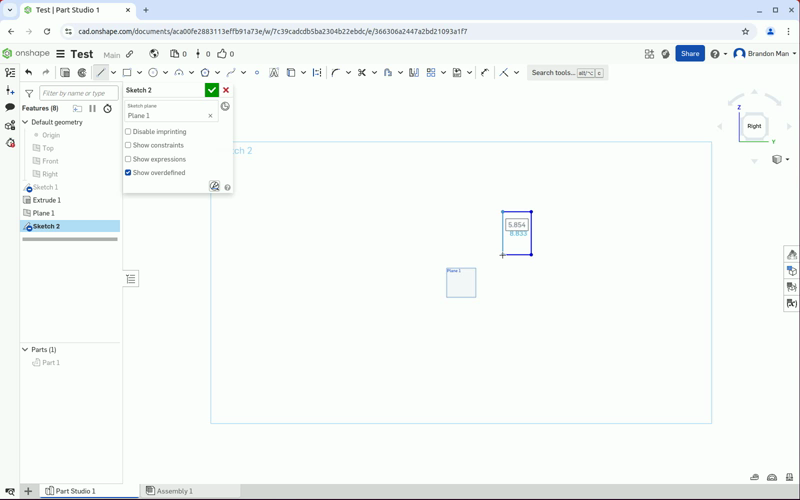
click(502, 254)
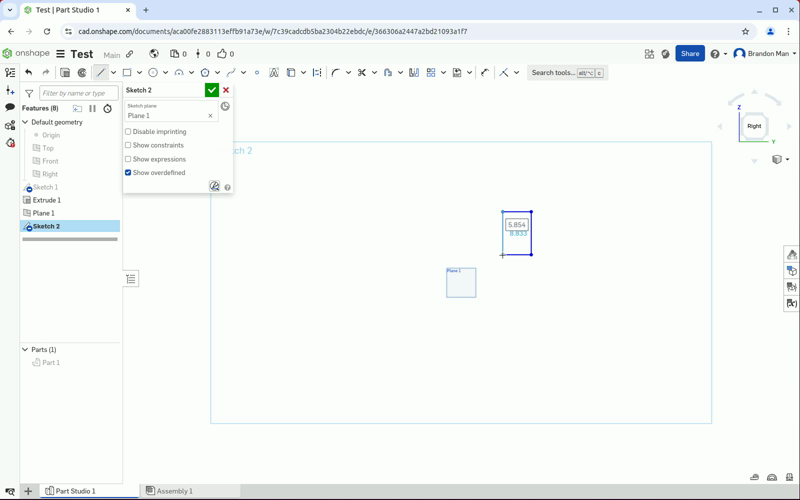
key(esc)
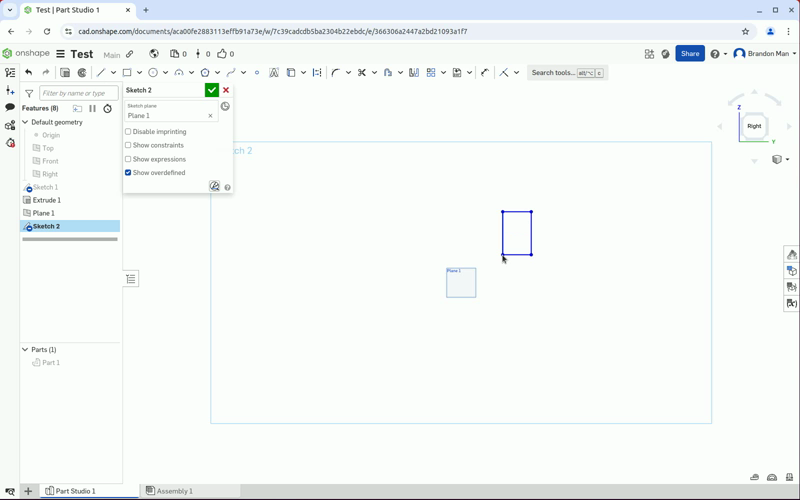
mouse_move(517, 216)
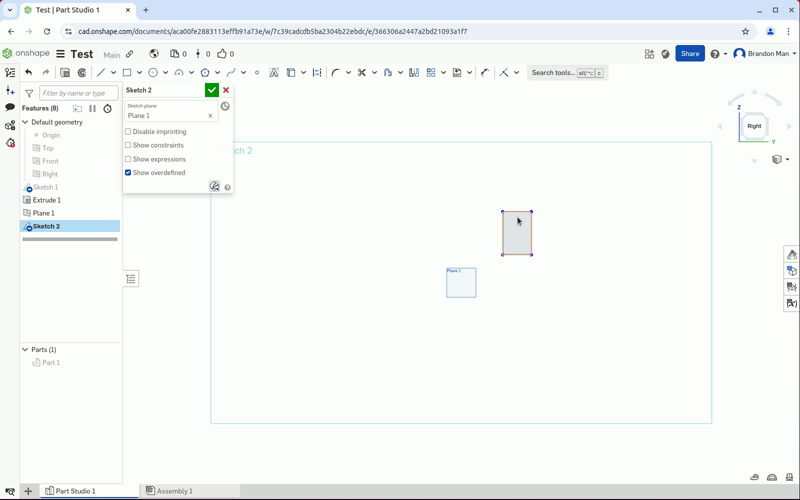
scroll(6)
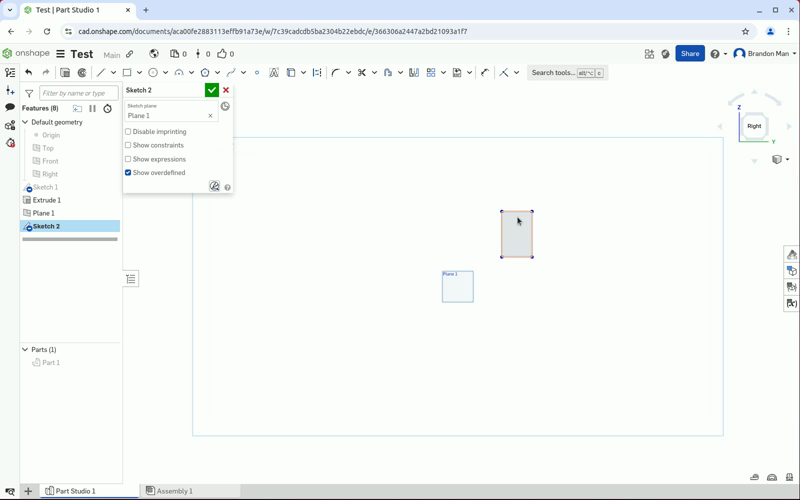
scroll(6)
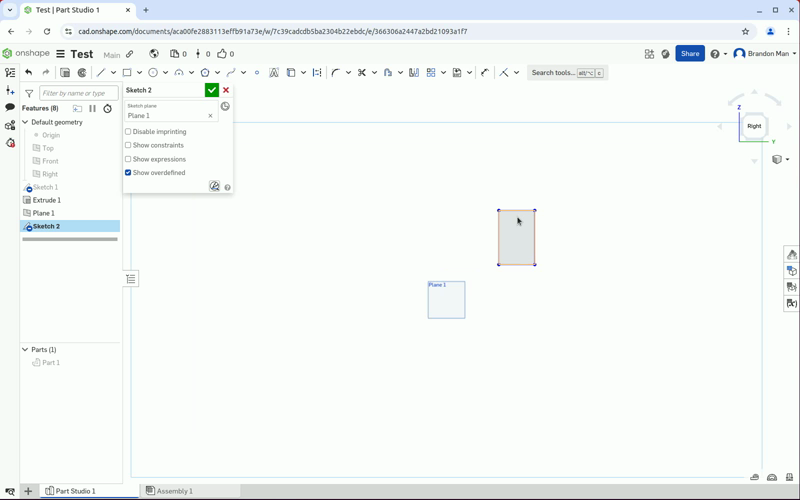
scroll(6)
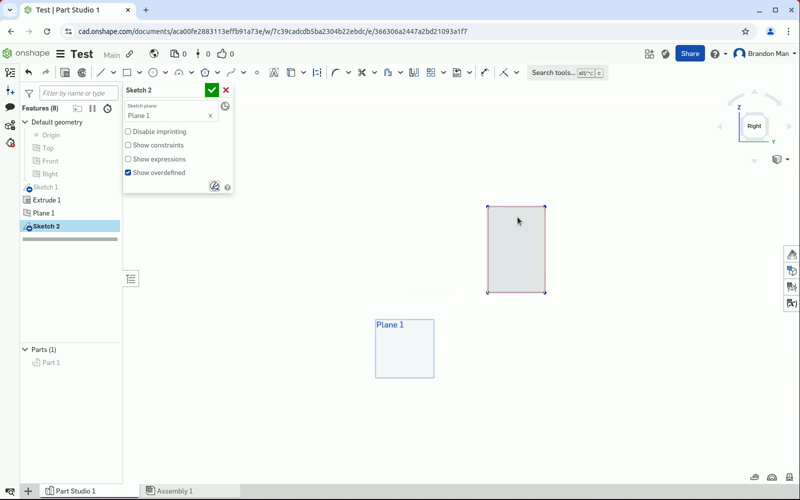
scroll(6)
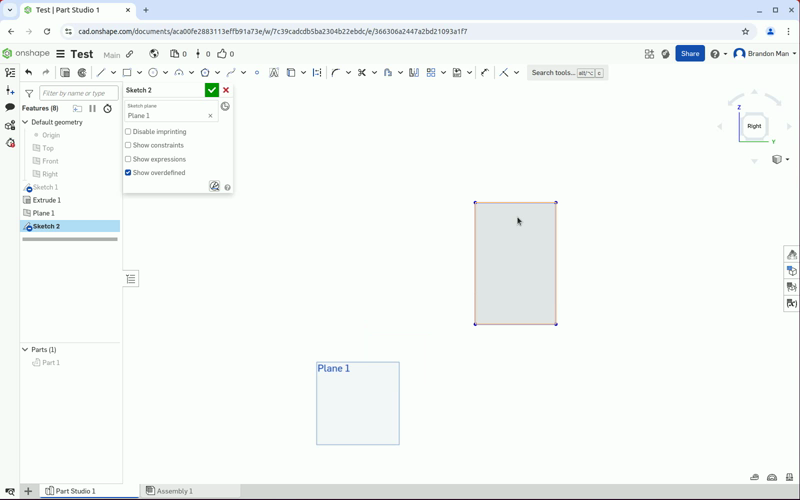
scroll(6)
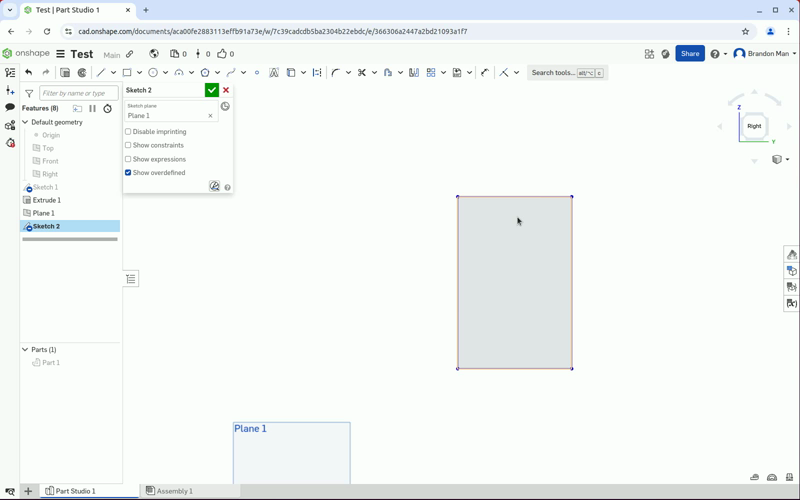
scroll(6)
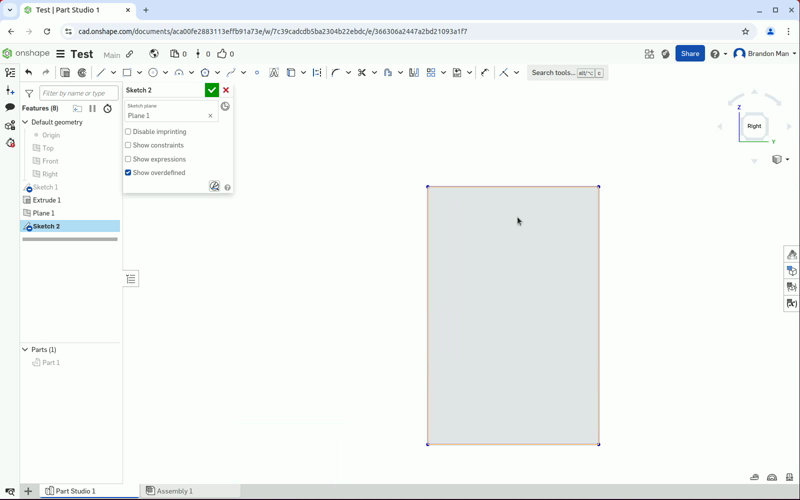
scroll(6)
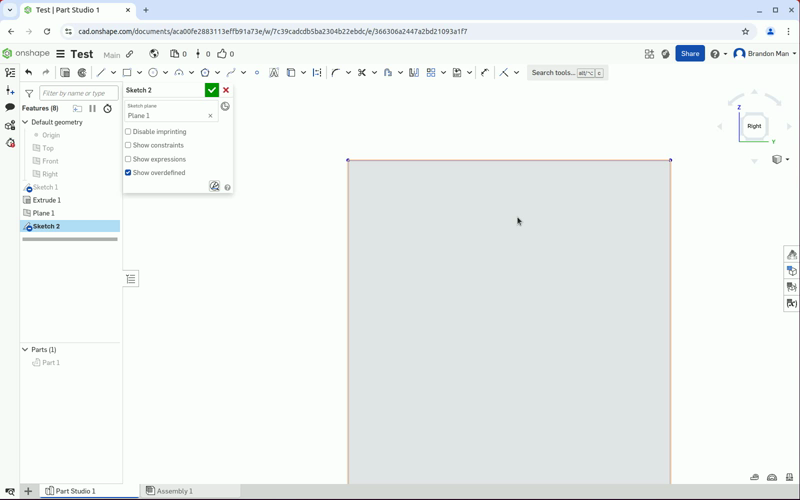
click(517, 216)
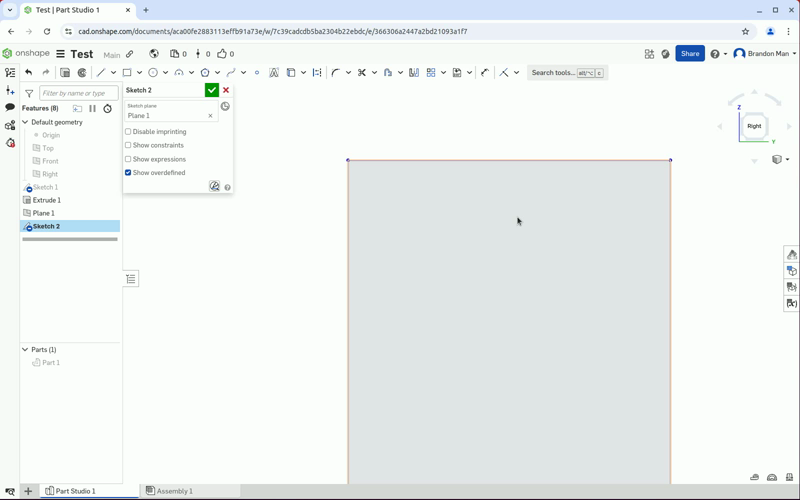
scroll(-6)
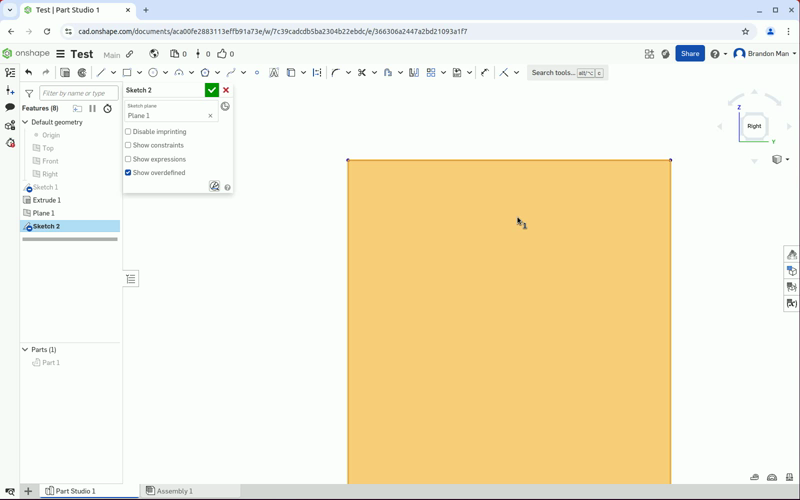
scroll(-6)
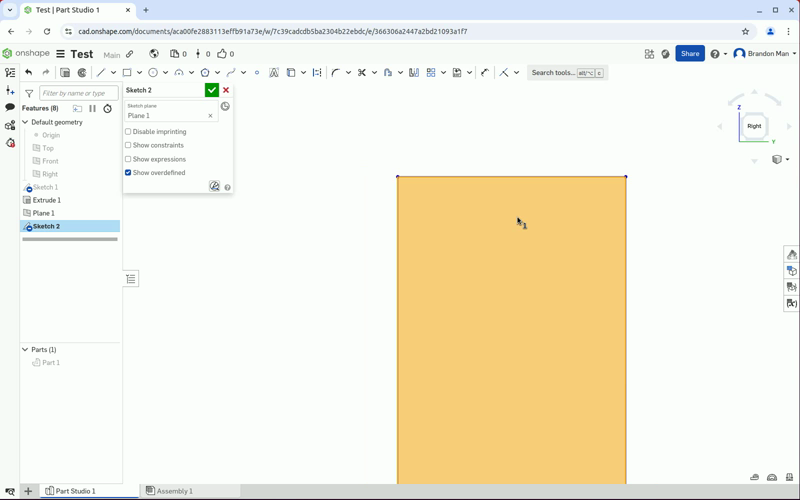
scroll(-6)
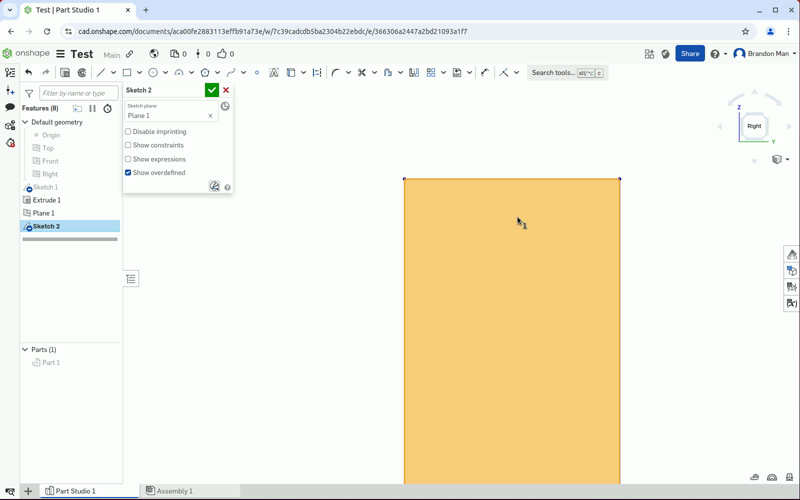
scroll(-6)
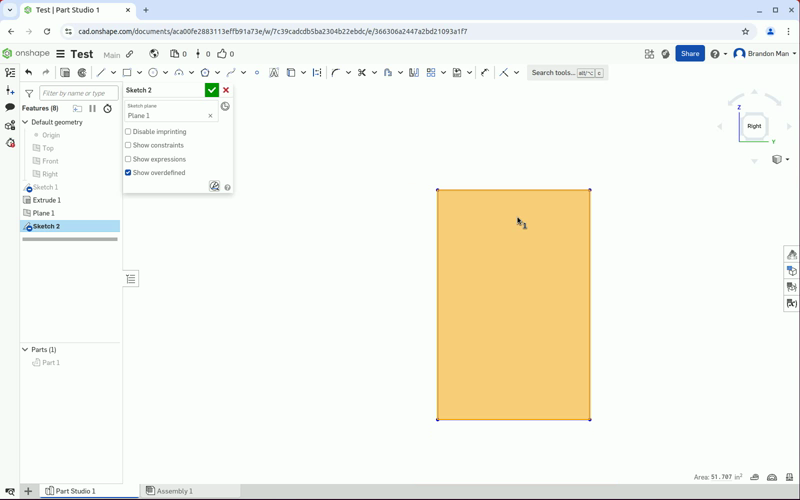
scroll(-6)
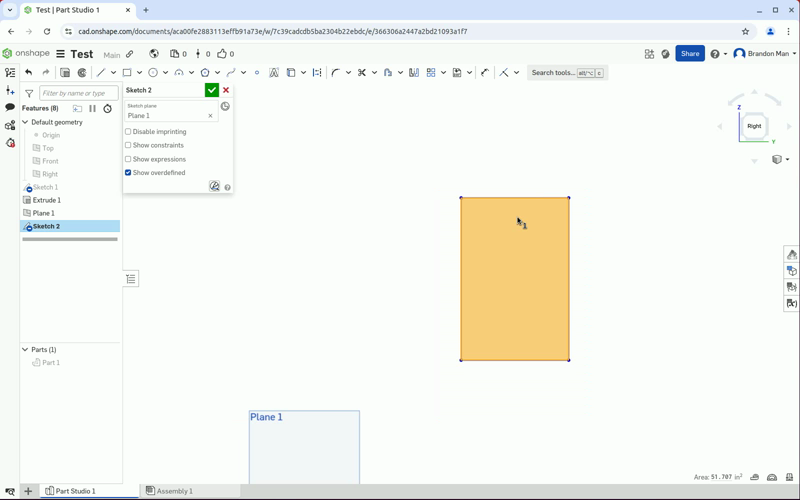
scroll(-6)
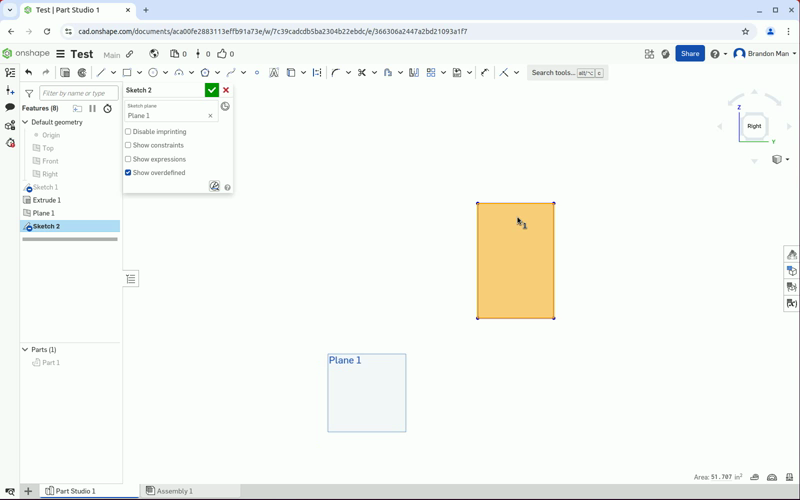
scroll(-6)
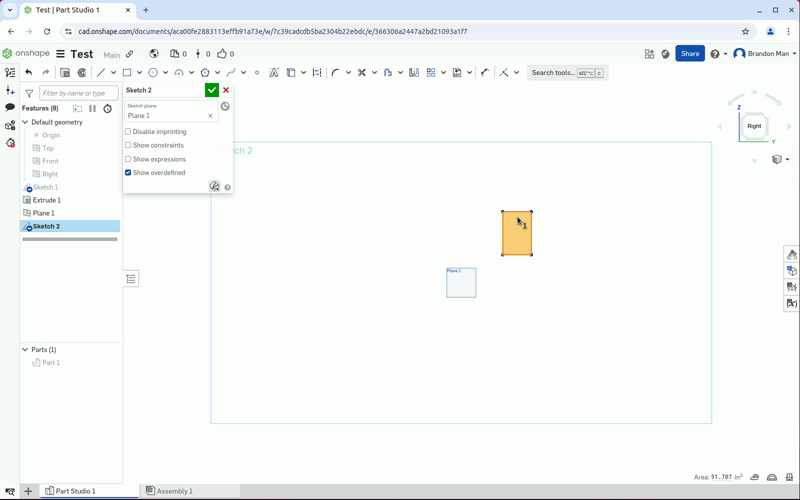
mouse_move(73, 352)
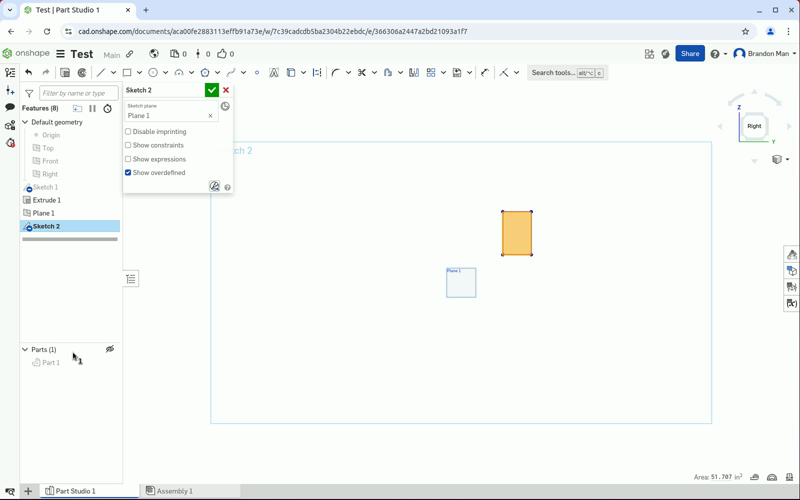
key(shift+y)
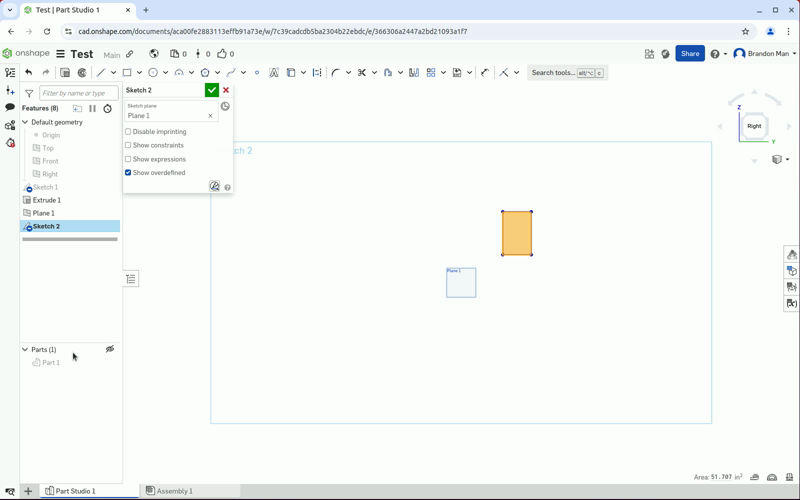
key(shift+e)
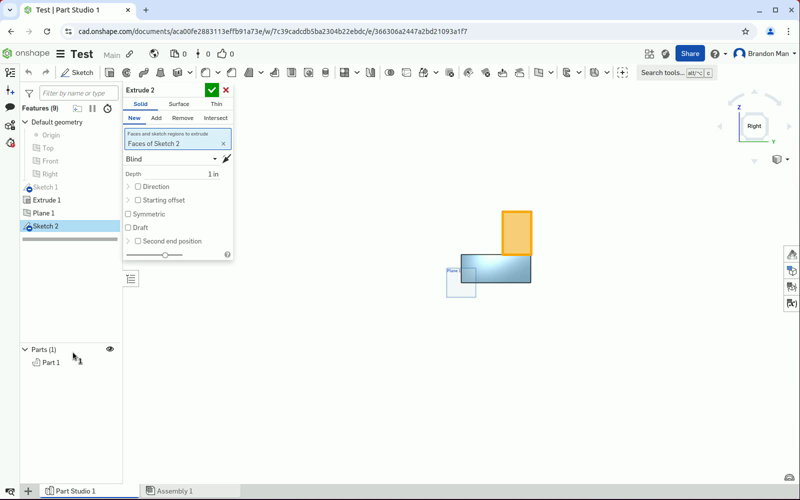
mouse_move(143, 106)
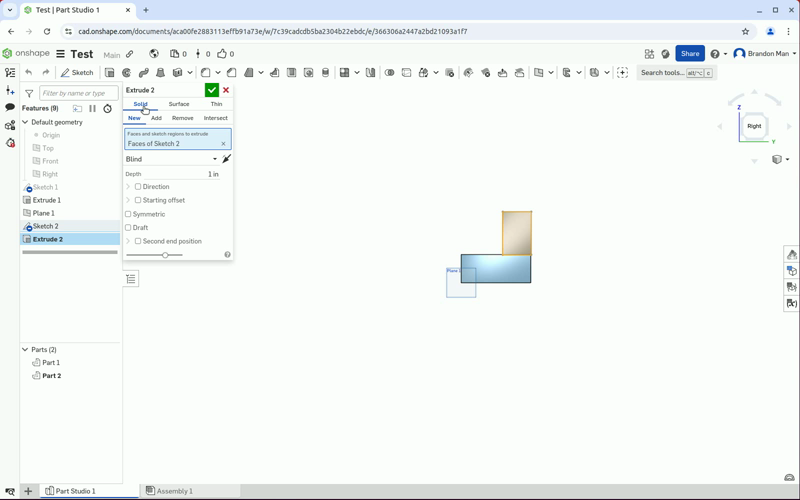
click(143, 106)
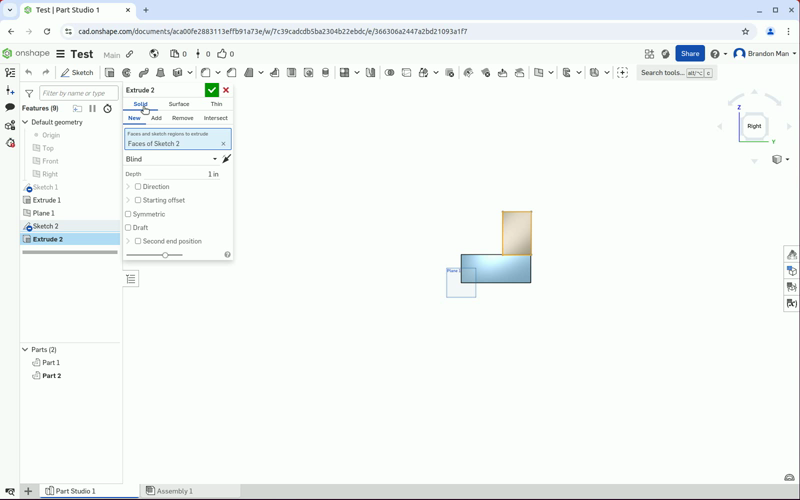
mouse_move(137, 120)
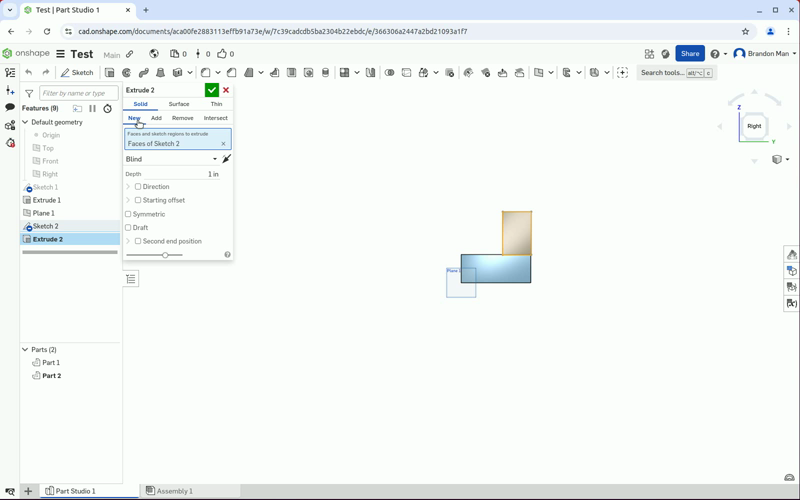
click(137, 120)
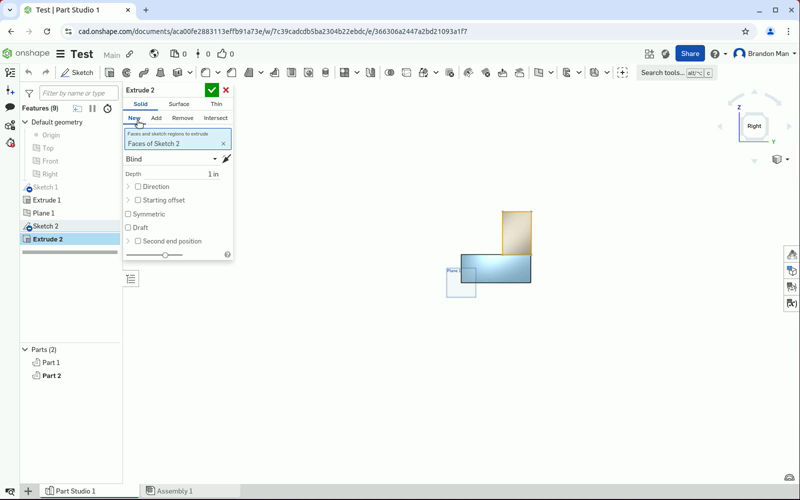
key(tab, 4)
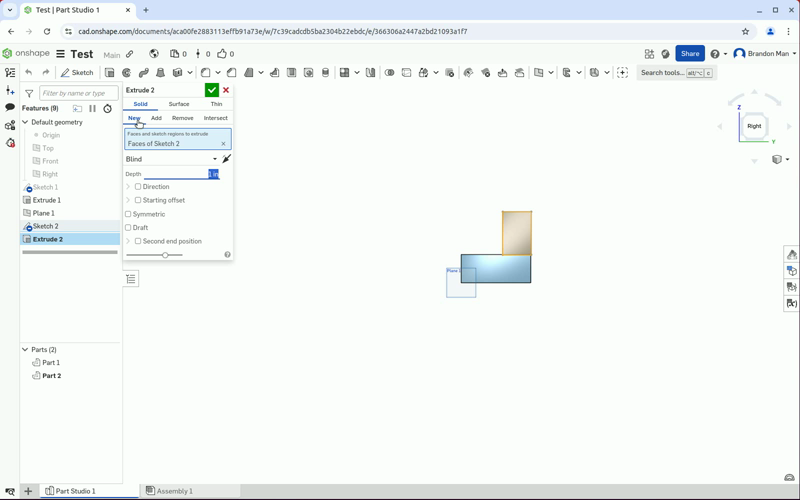
text(-23.108)
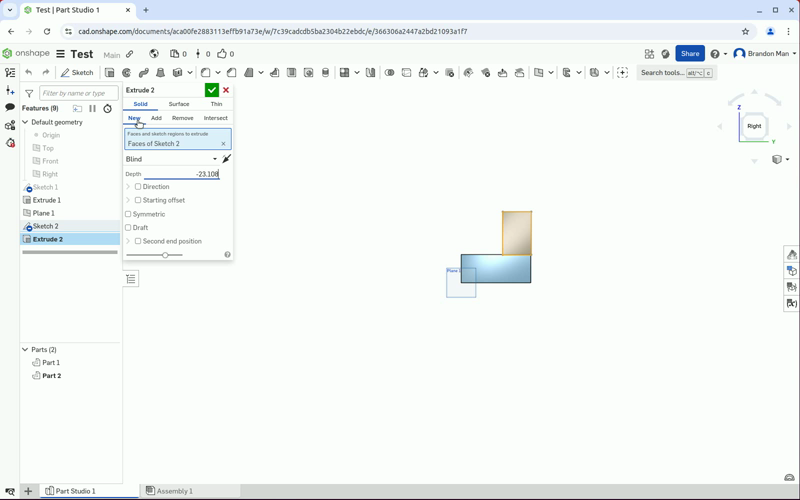
key(enter)
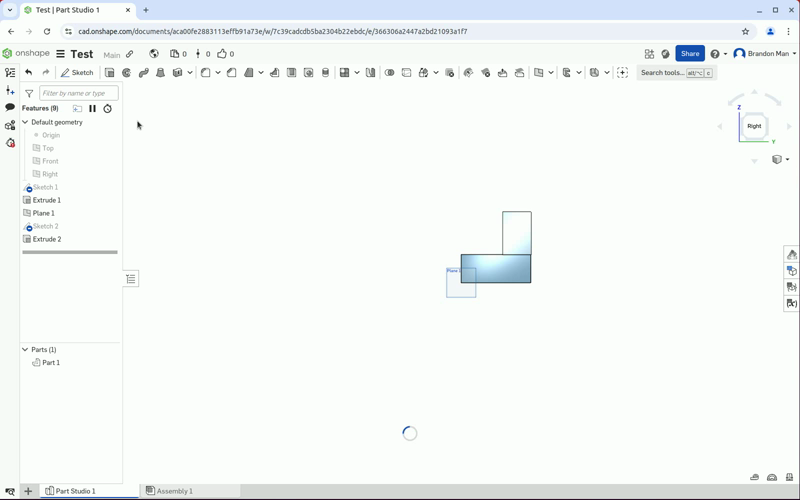
key(shift+h)
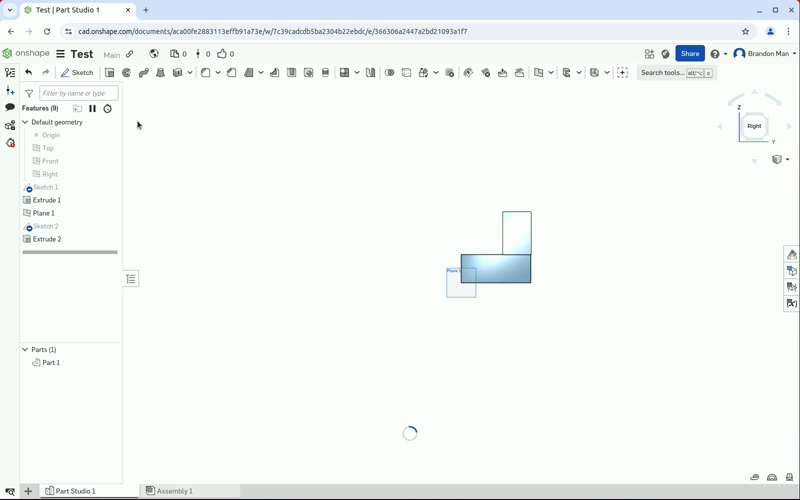
key(shift+h)
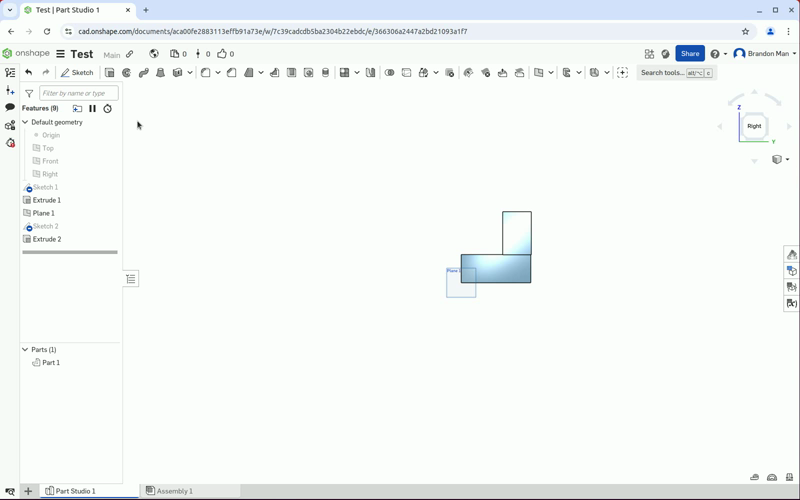
mouse_move(73, 189)
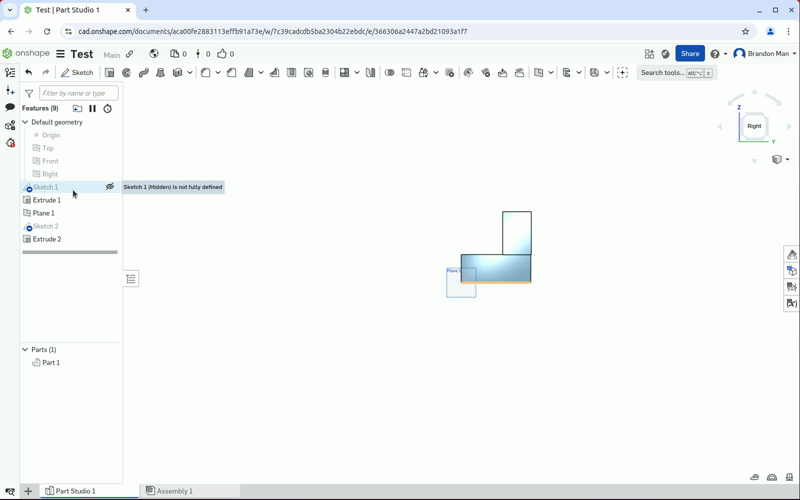
click(73, 189)
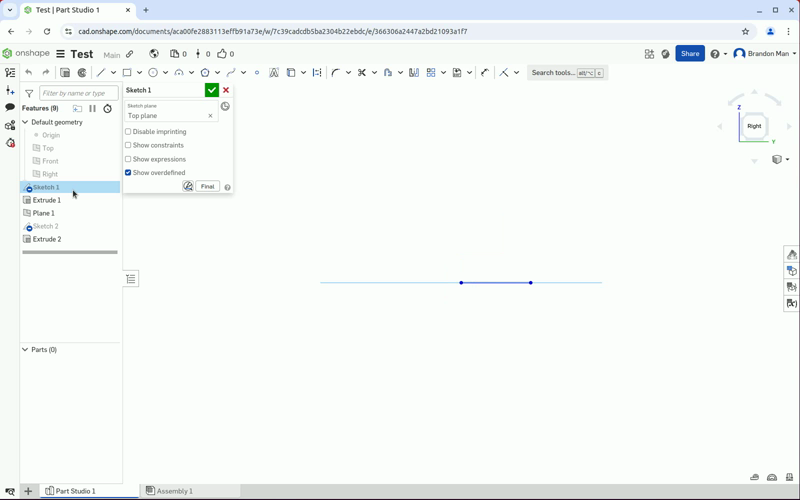
mouse_move(229, 92)
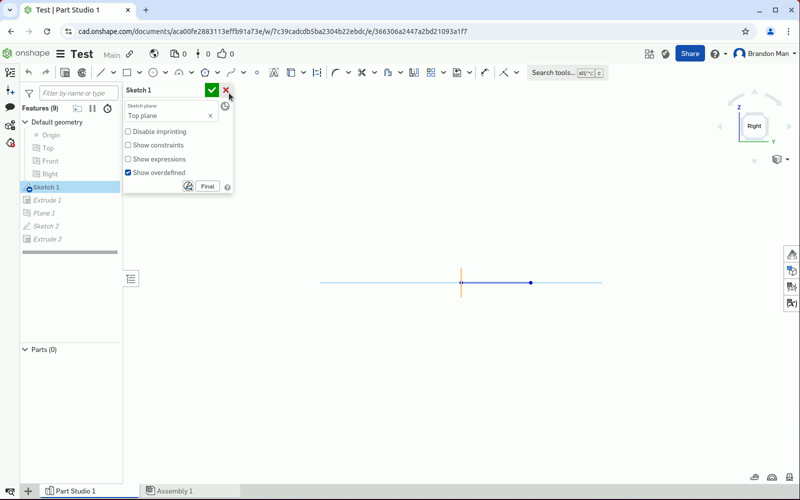
click(229, 92)
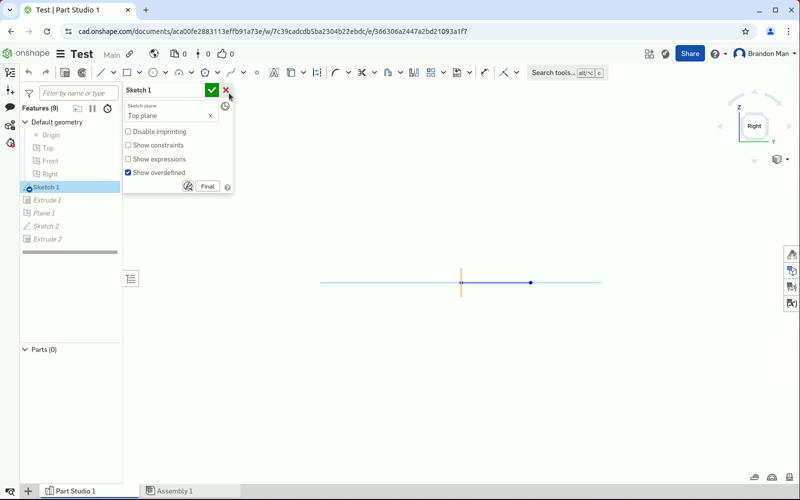
mouse_move(73, 352)
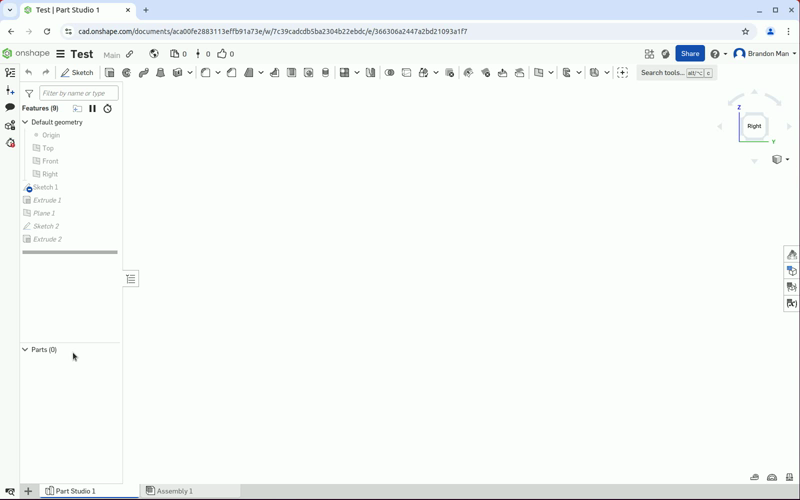
key(y)
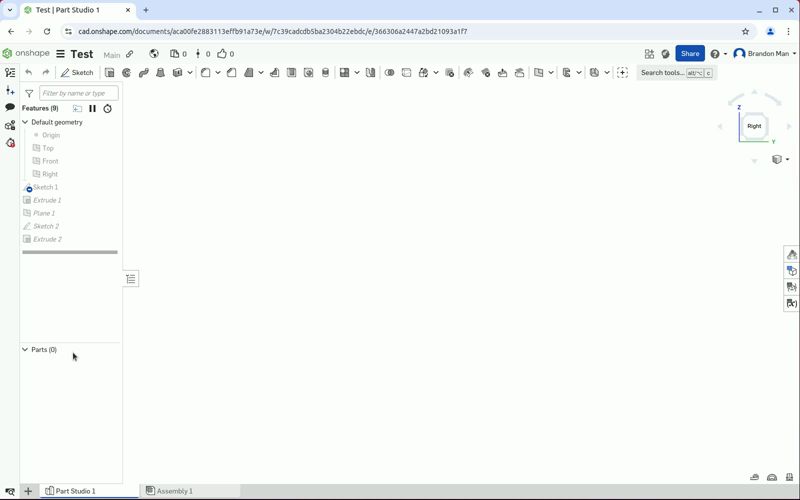
key(shift+p)
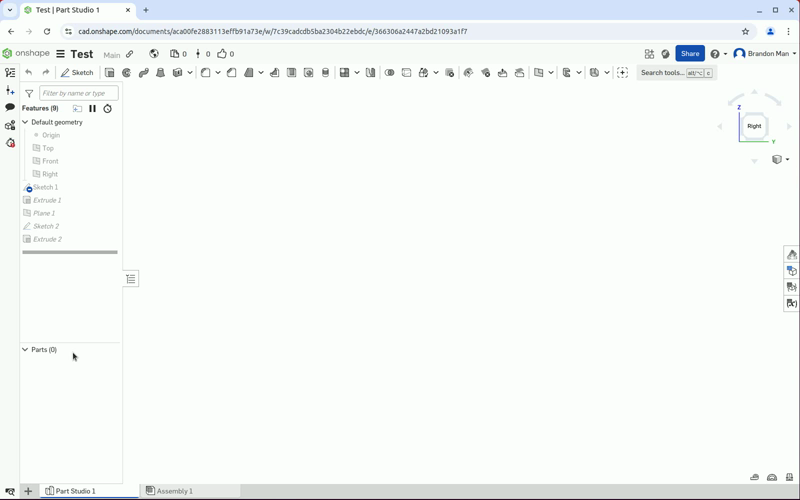
key(space)
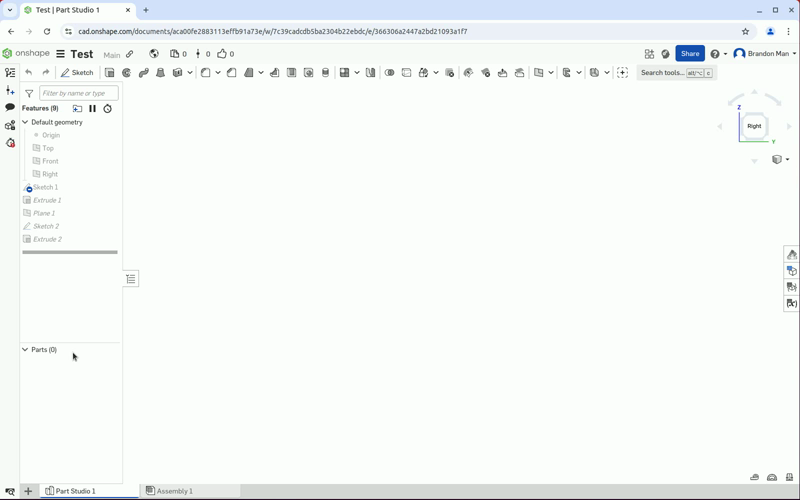
key_down(shift)
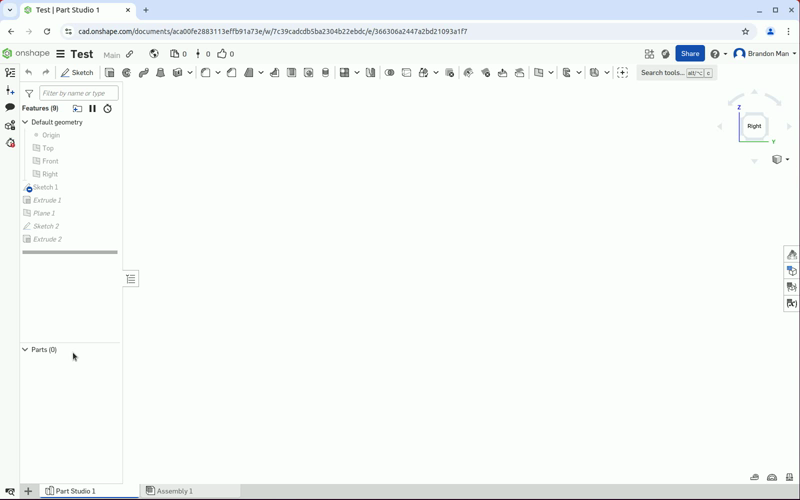
key(right)
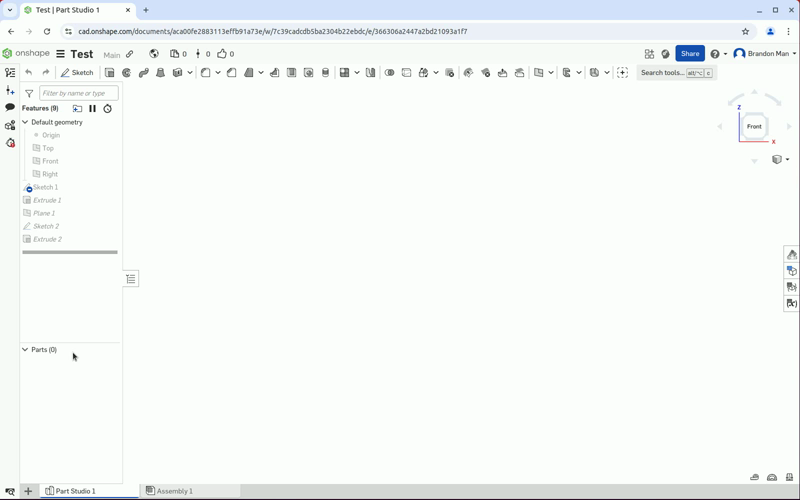
key_up(shift)
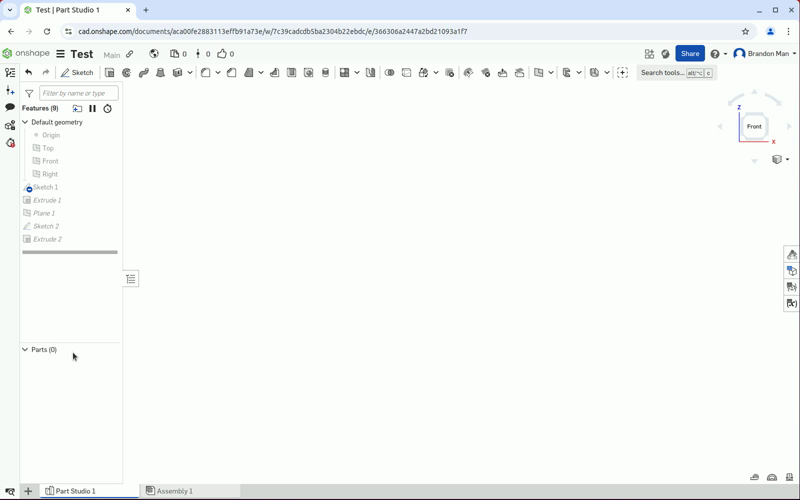
mouse_move(73, 352)
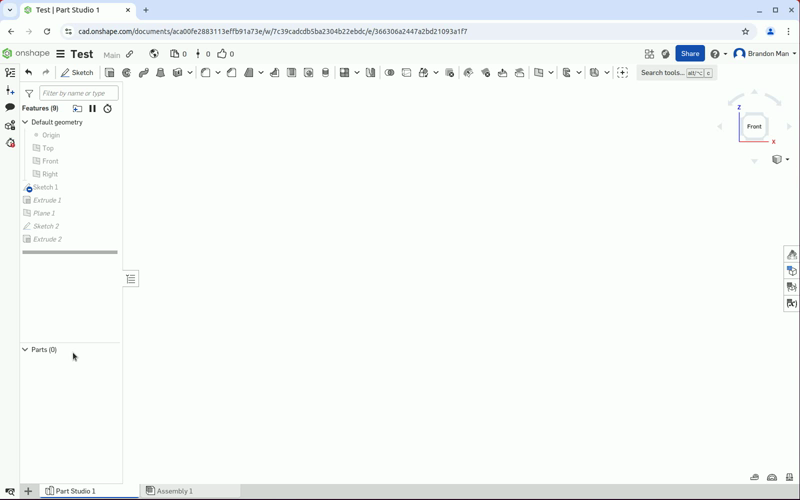
key(shift+y)
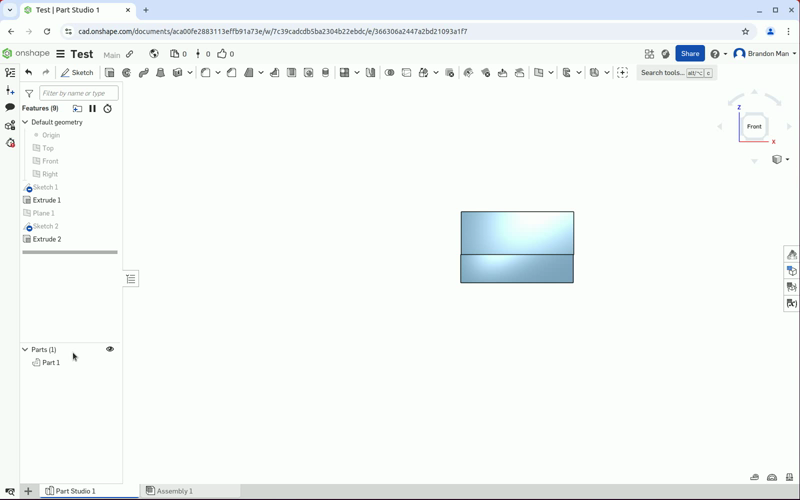
mouse_move(541, 75)
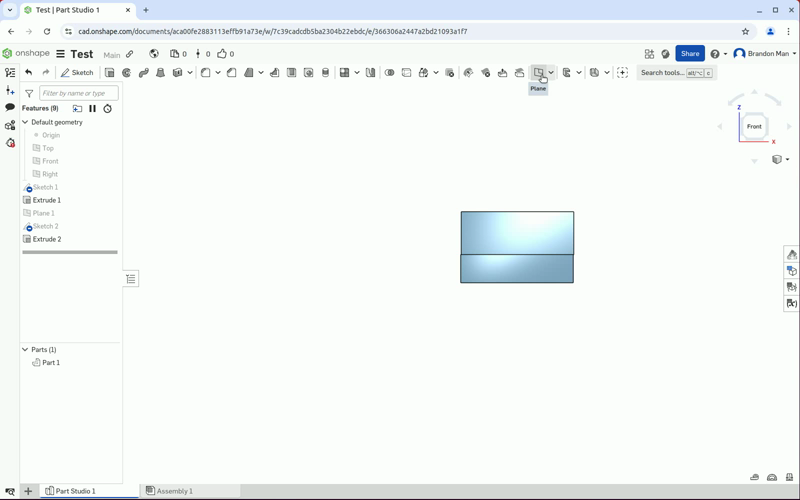
click(541, 75)
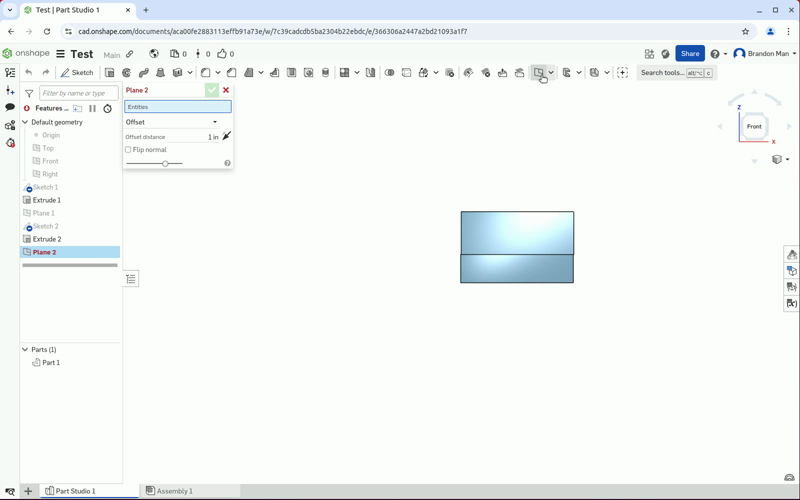
mouse_move(73, 163)
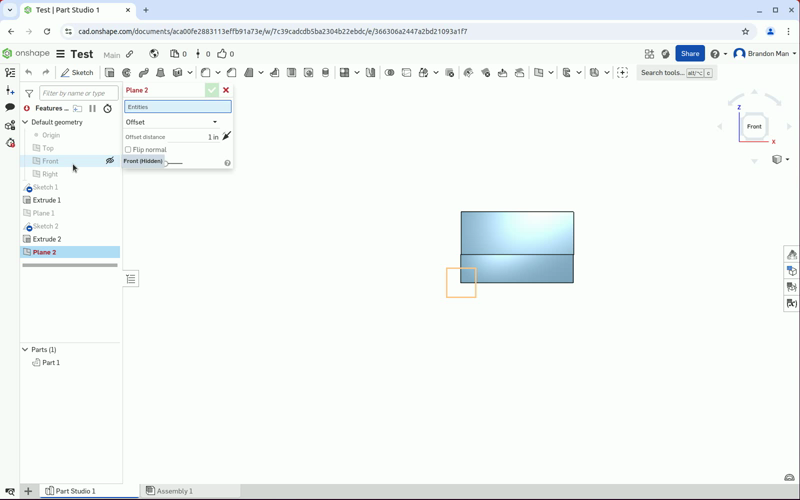
click(73, 163)
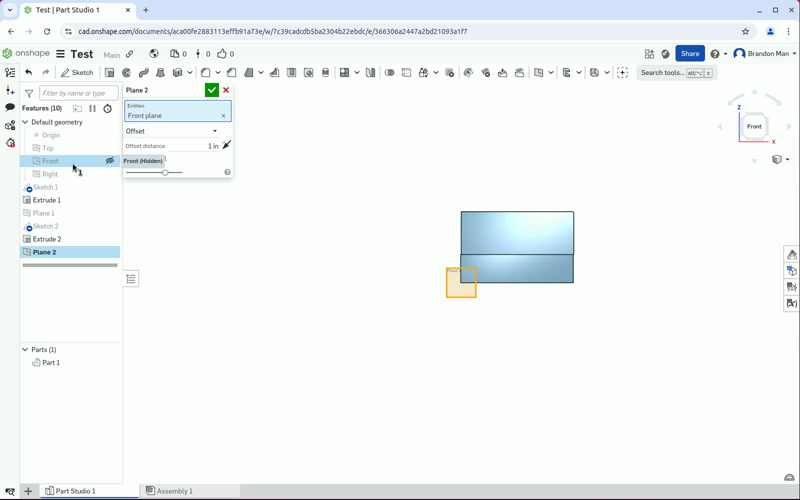
key(tab, 2)
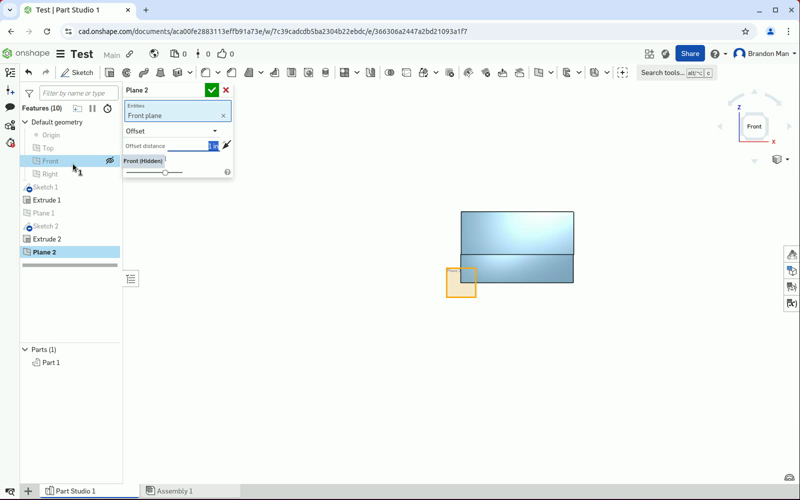
text(8.658)
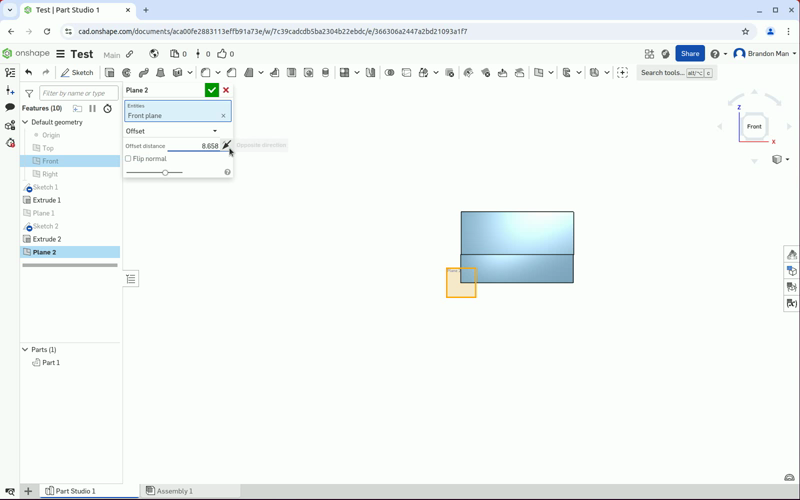
mouse_move(229, 147)
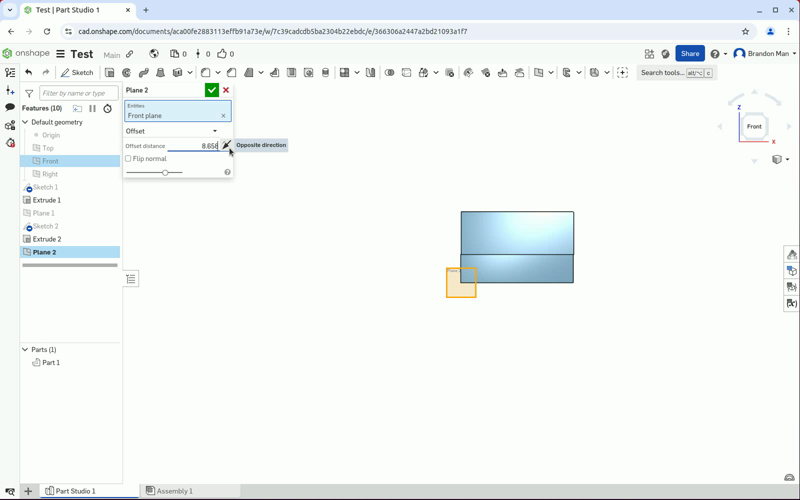
click(229, 147)
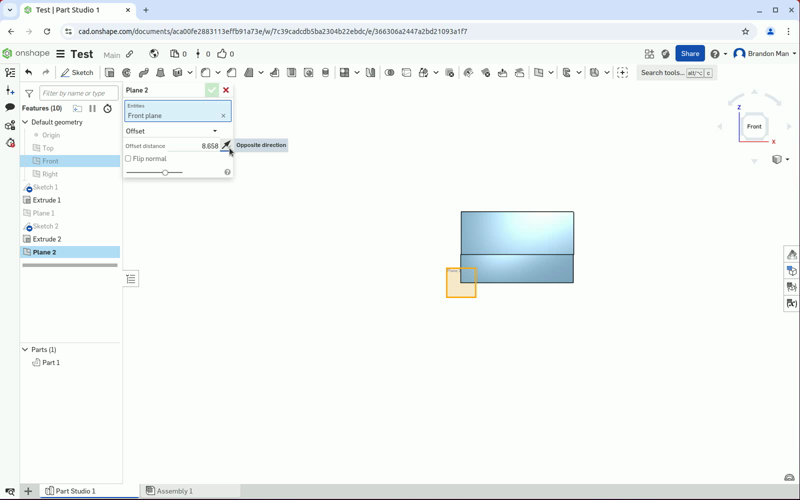
key(enter, 2)
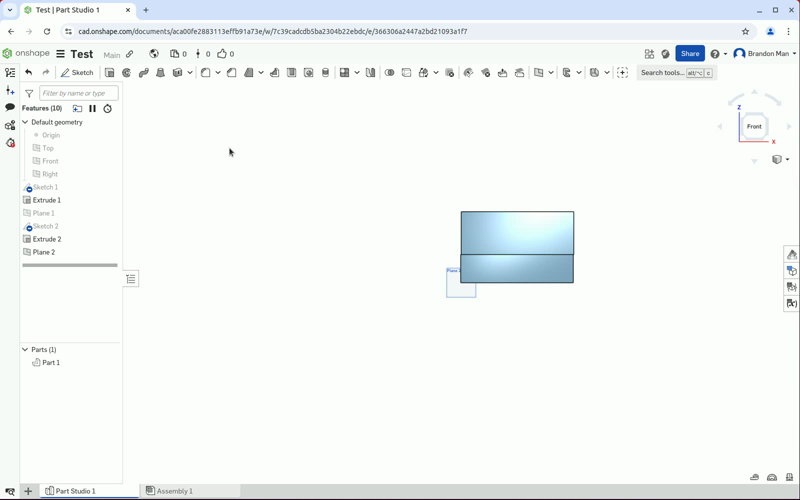
key(shift+s)
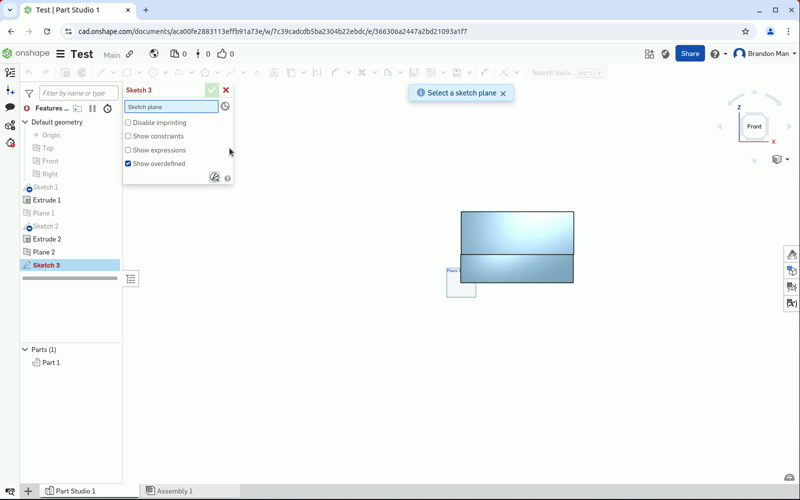
mouse_move(73, 254)
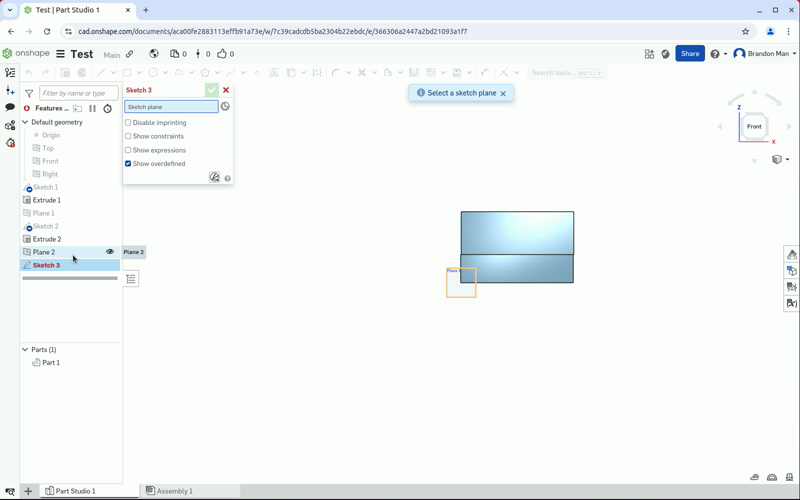
click(73, 254)
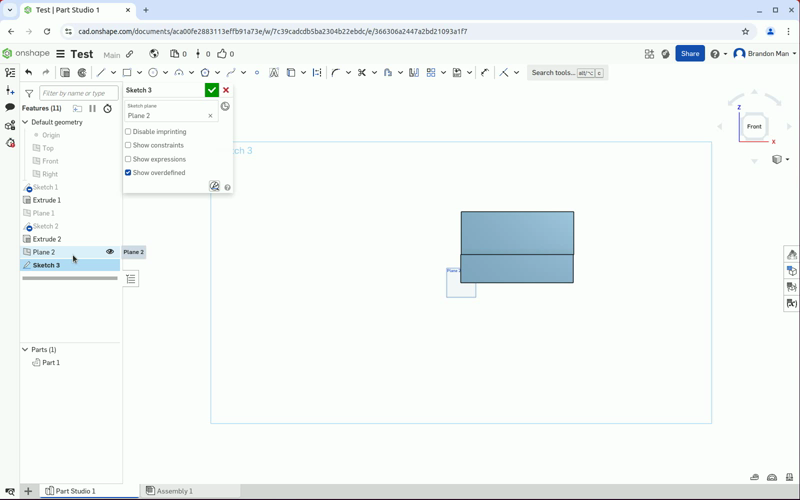
mouse_move(73, 352)
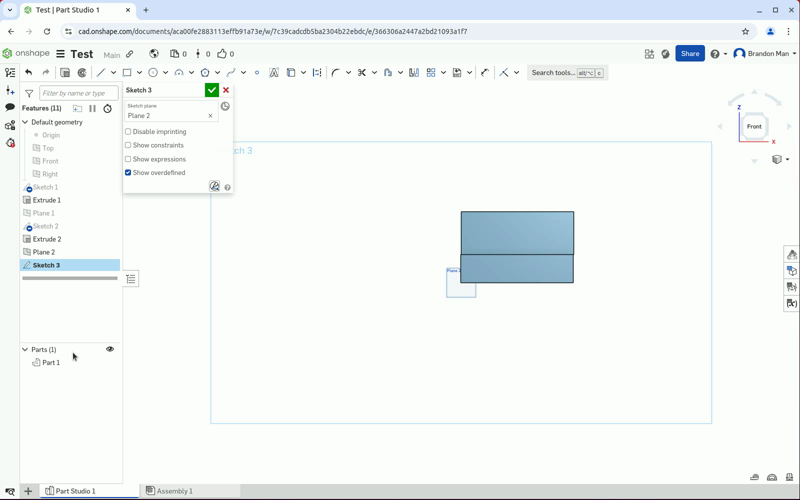
key(y)
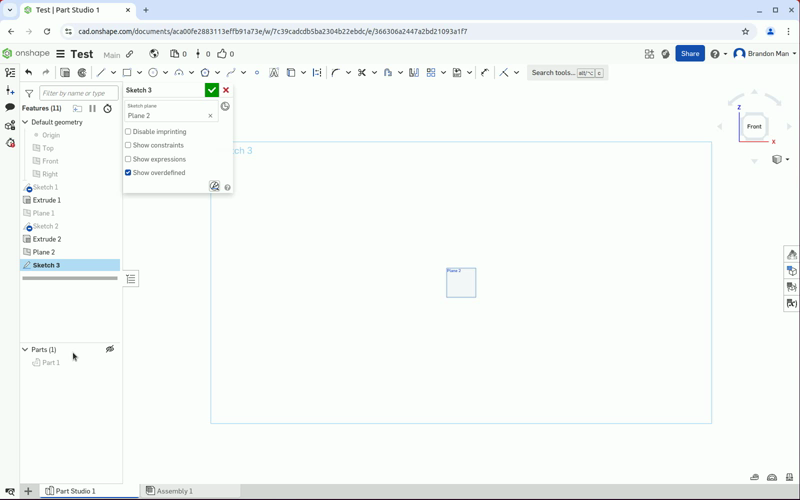
key(l)
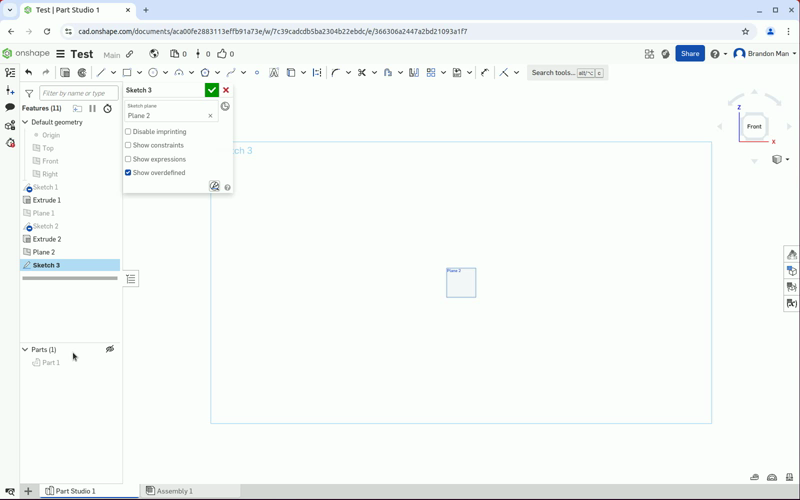
key_down(shift)
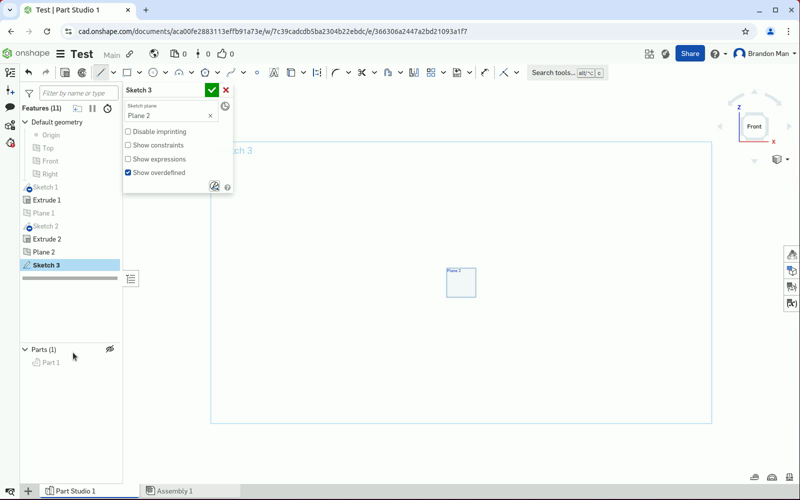
mouse_move(545, 212)
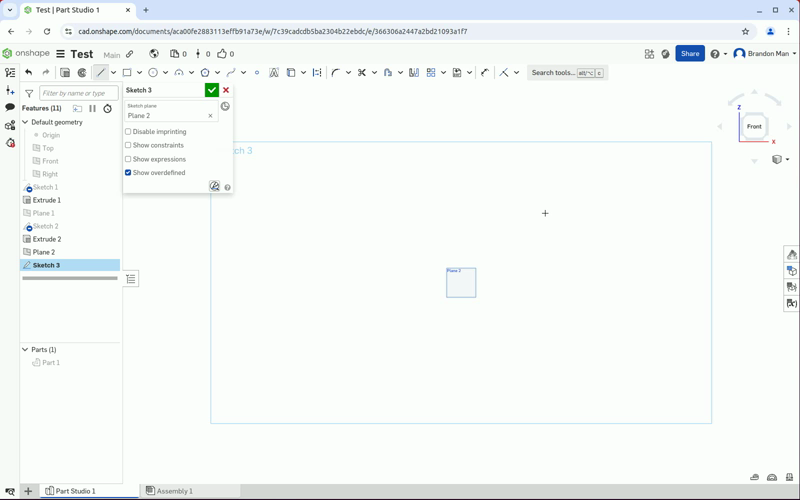
click(545, 212)
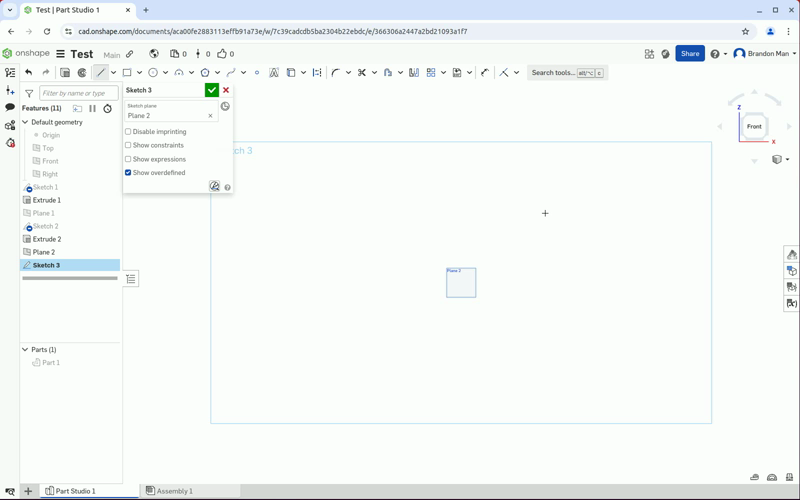
key_up(shift)
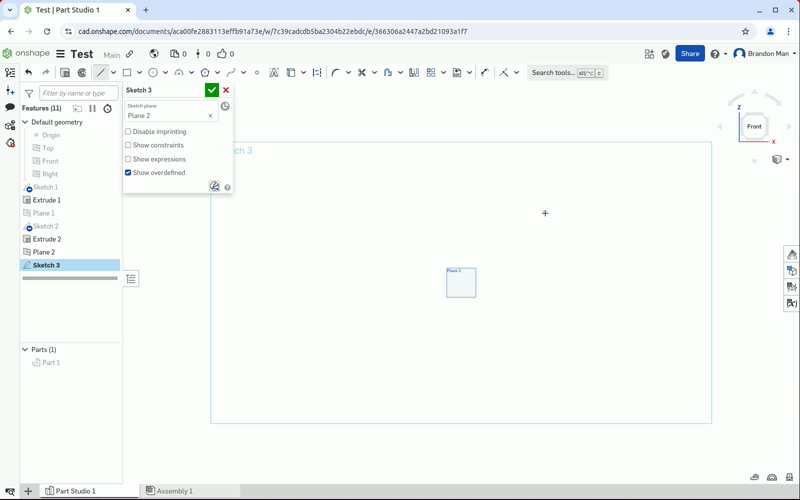
key_down(shift)
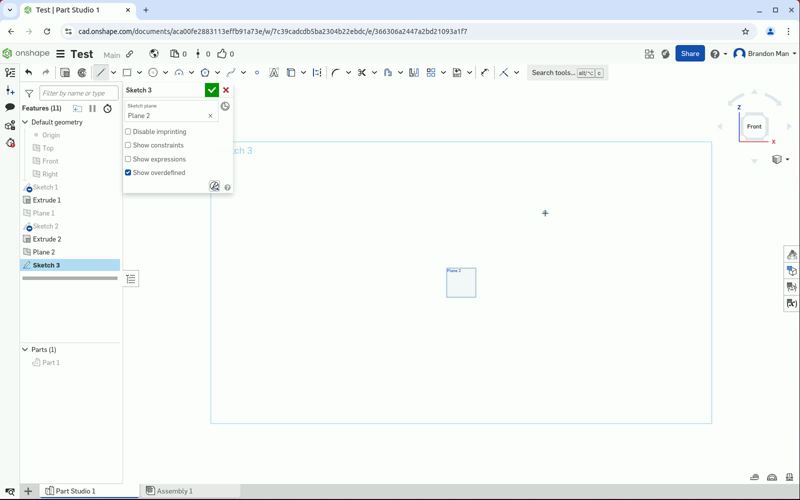
mouse_move(575, 212)
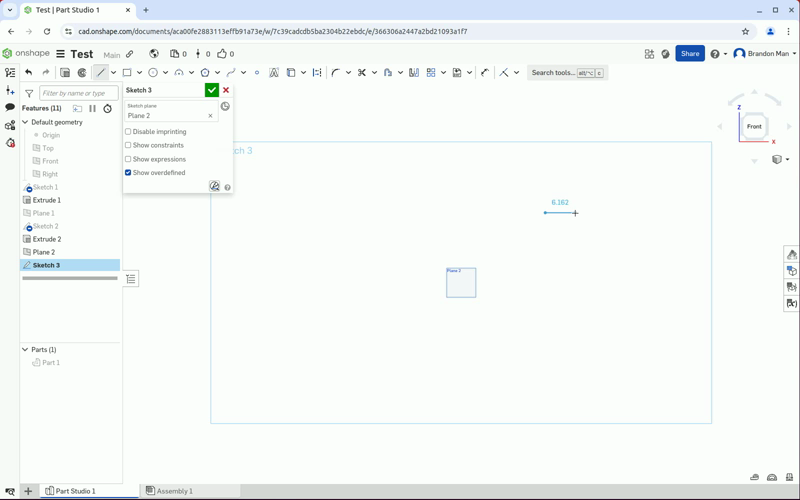
mouse_move(573, 255)
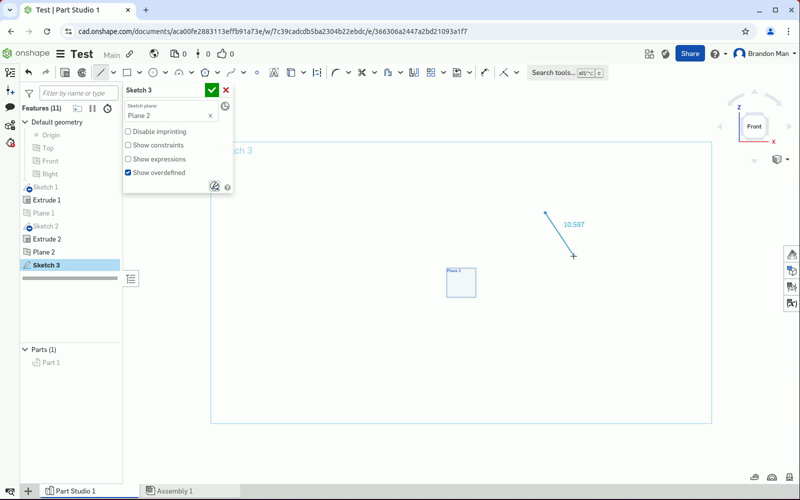
click(573, 255)
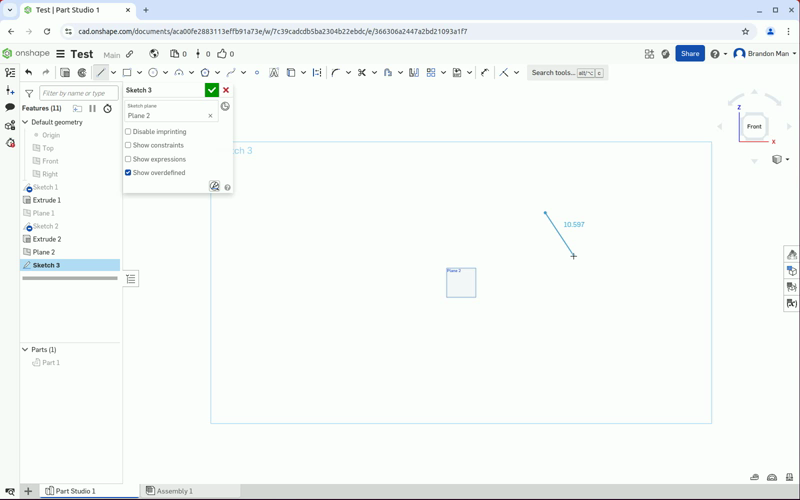
key_up(shift)
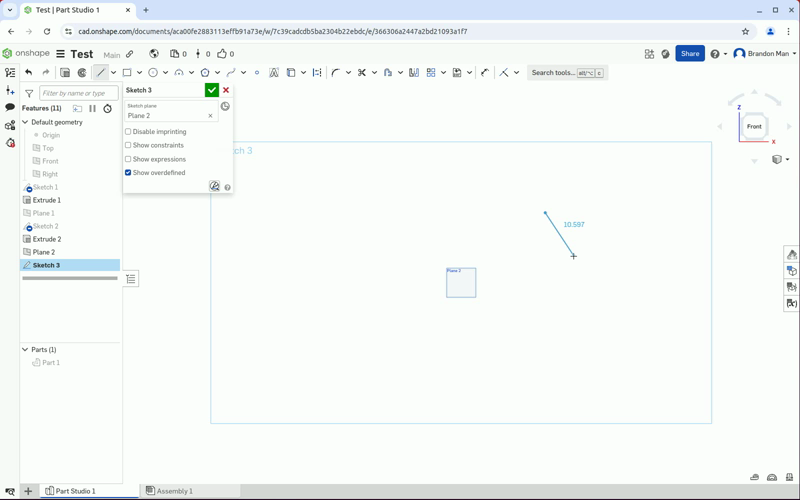
key_down(shift)
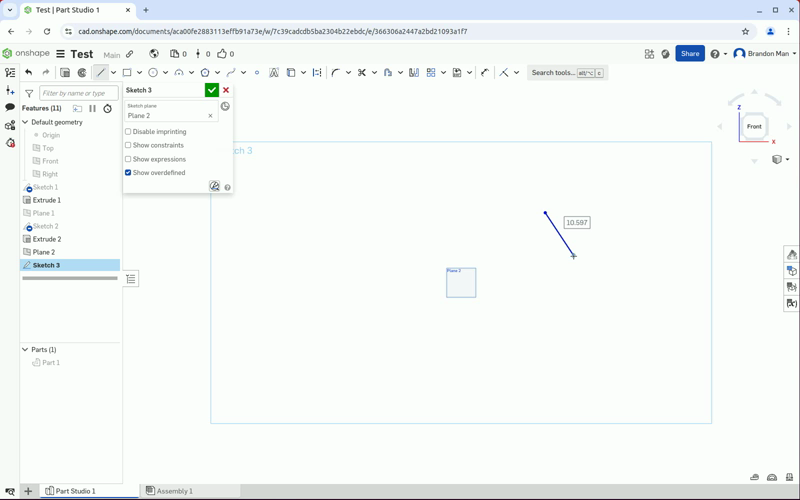
mouse_move(589, 255)
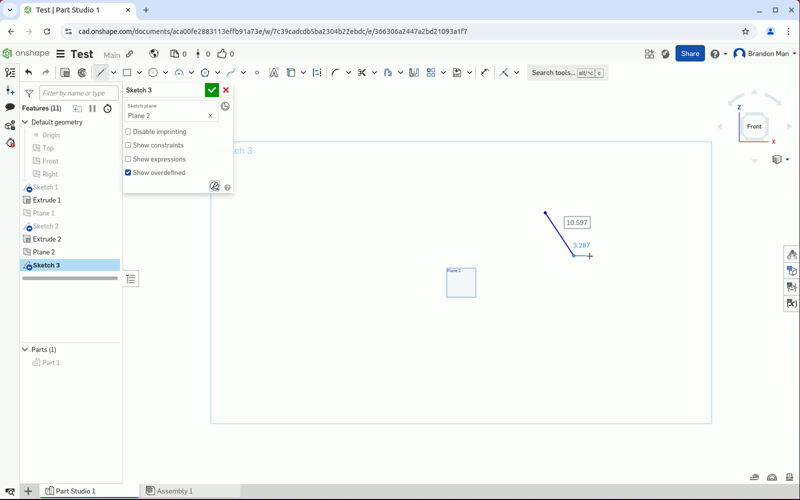
mouse_move(573, 212)
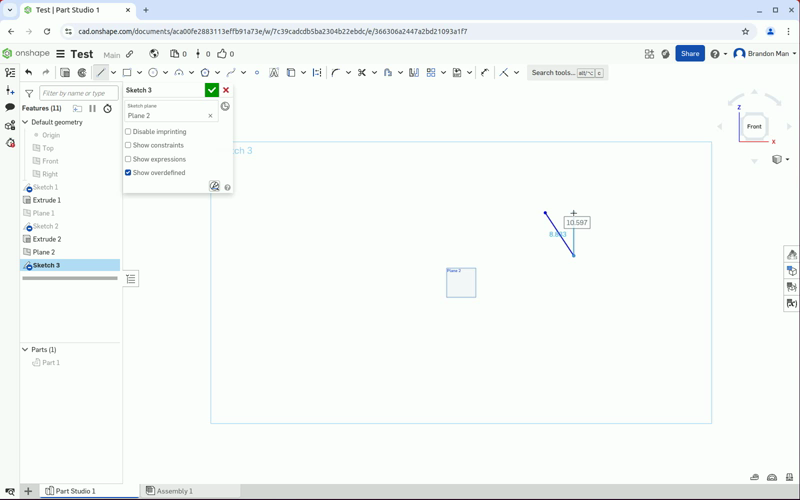
click(573, 212)
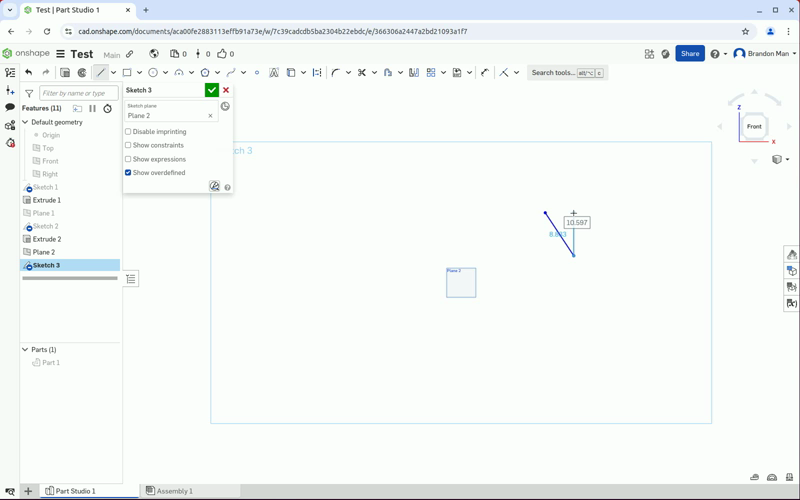
key_up(shift)
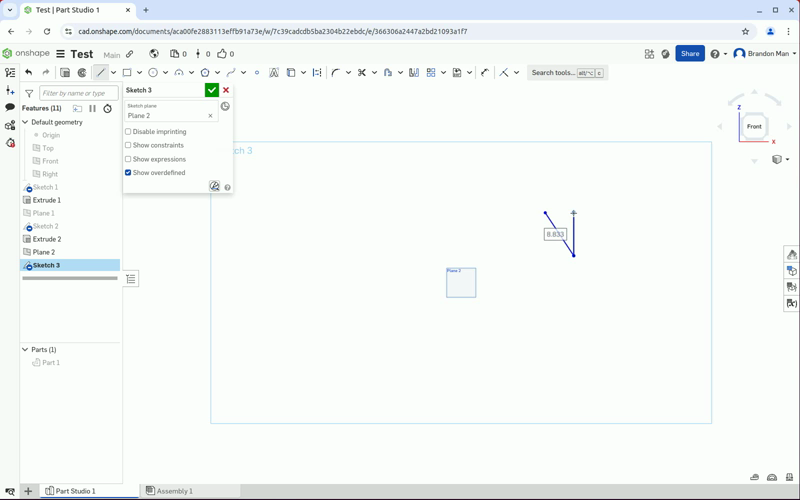
mouse_move(589, 212)
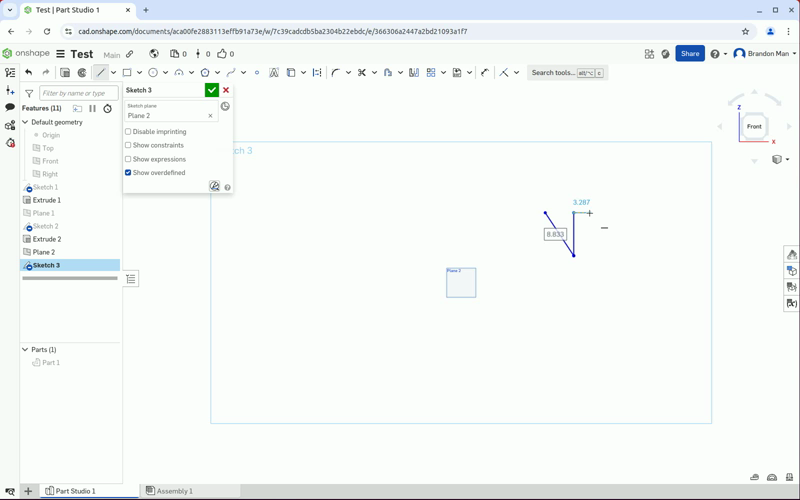
key_down(shift)
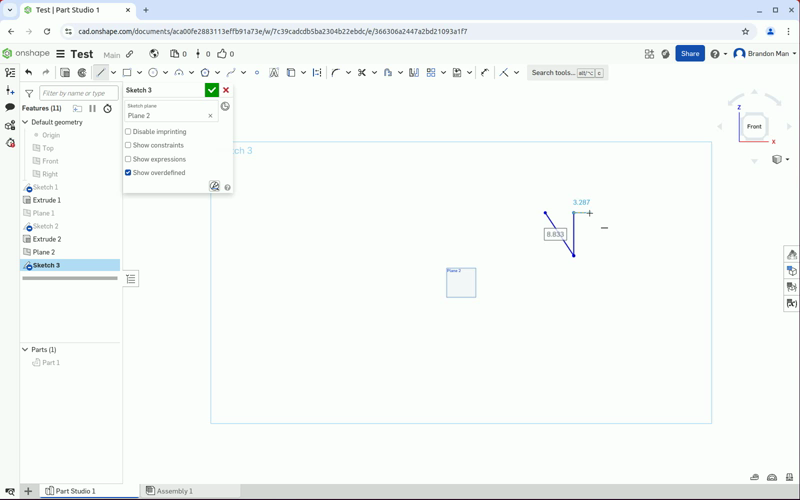
mouse_move(545, 212)
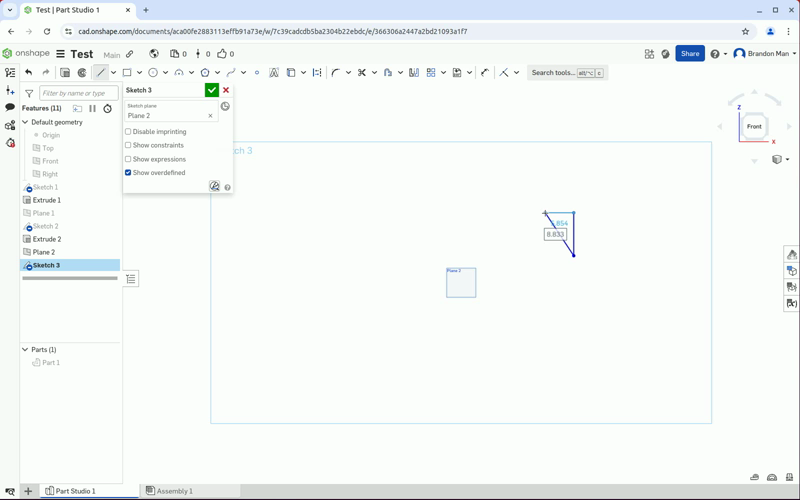
key_up(shift)
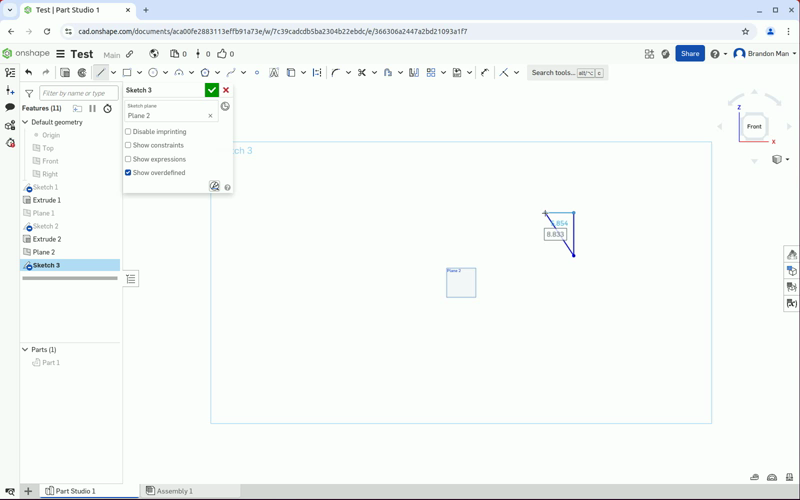
click(545, 212)
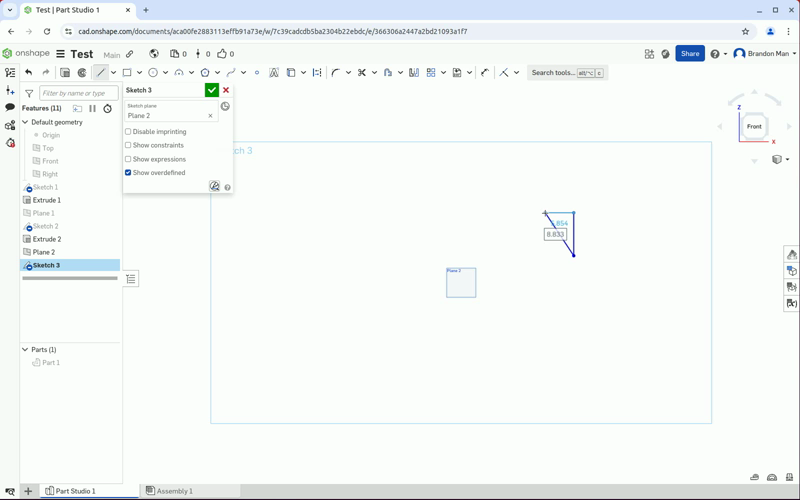
key(esc)
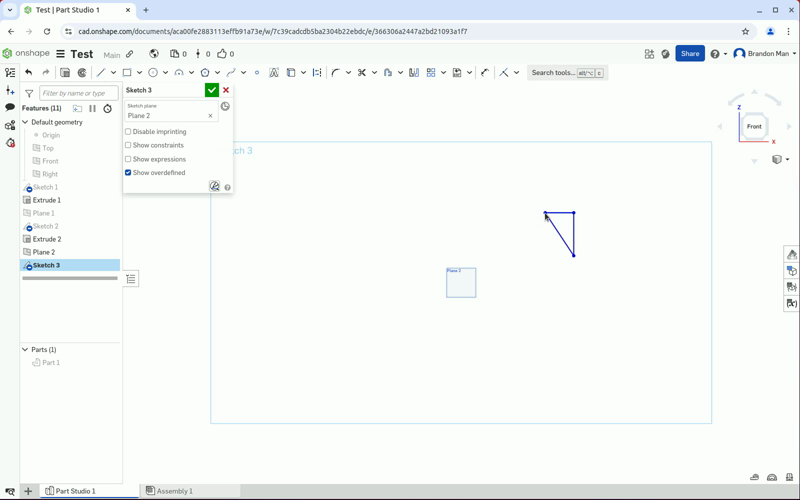
mouse_move(555, 219)
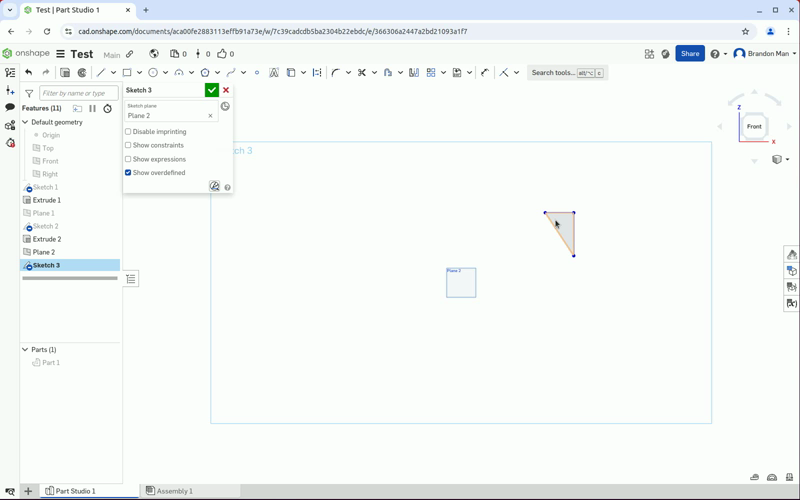
scroll(6)
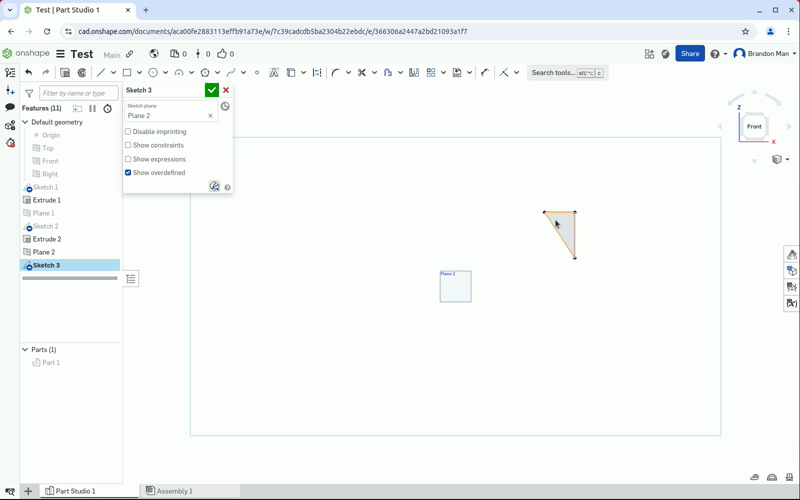
scroll(6)
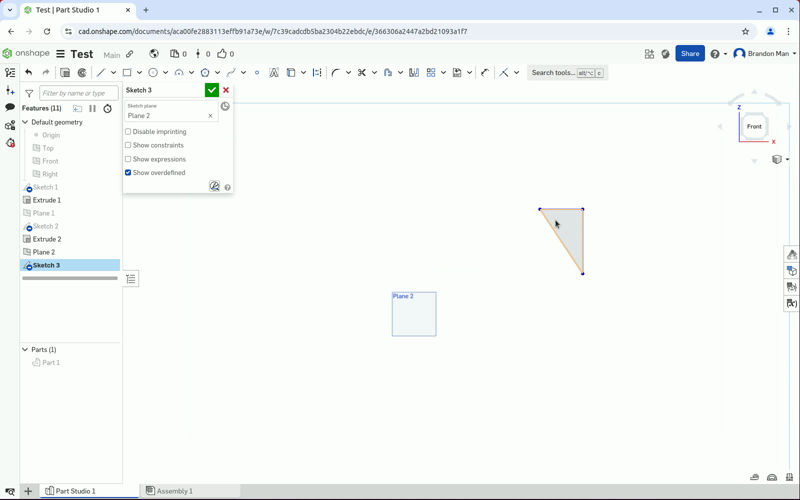
scroll(6)
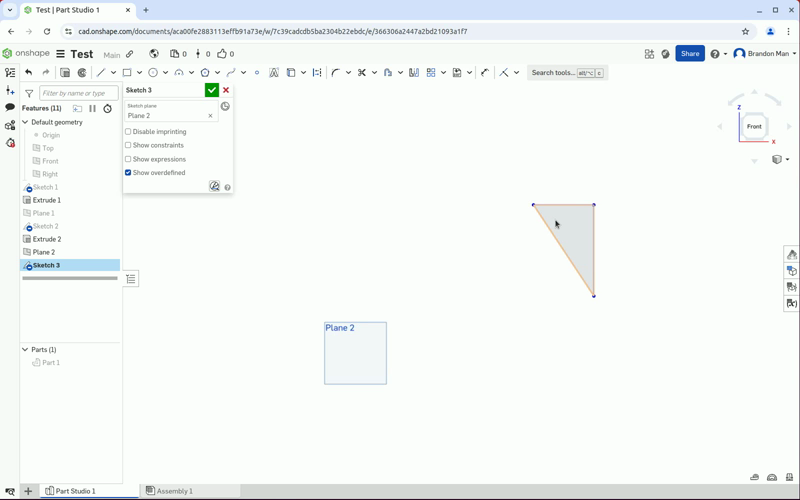
scroll(6)
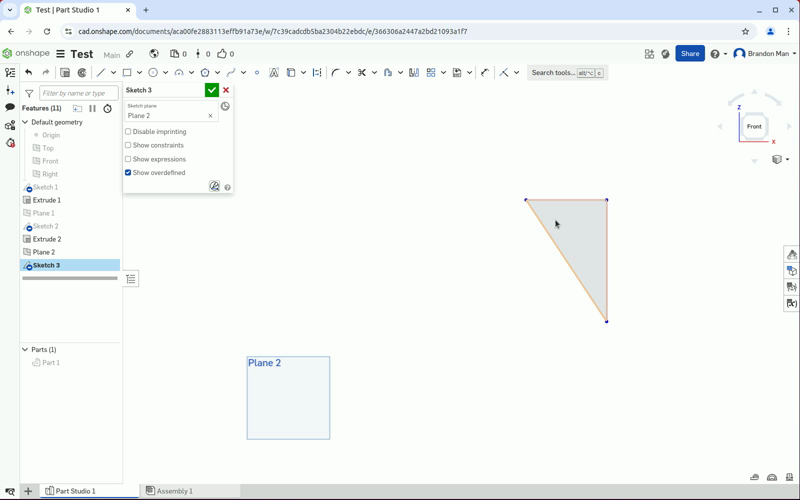
scroll(6)
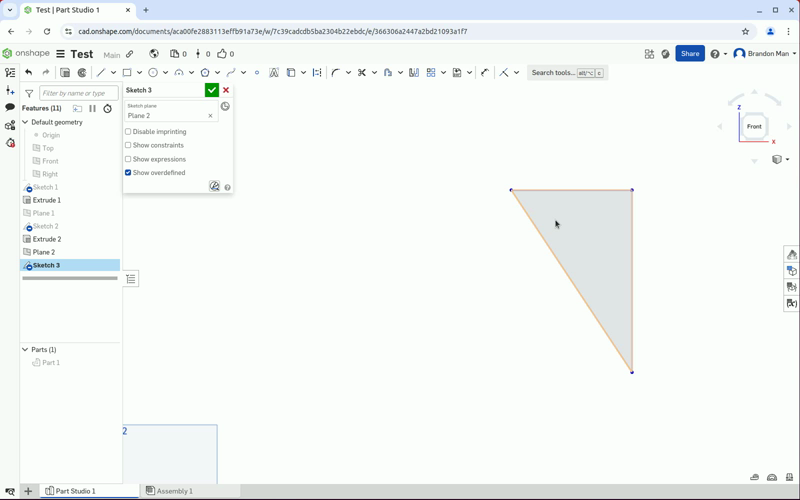
scroll(6)
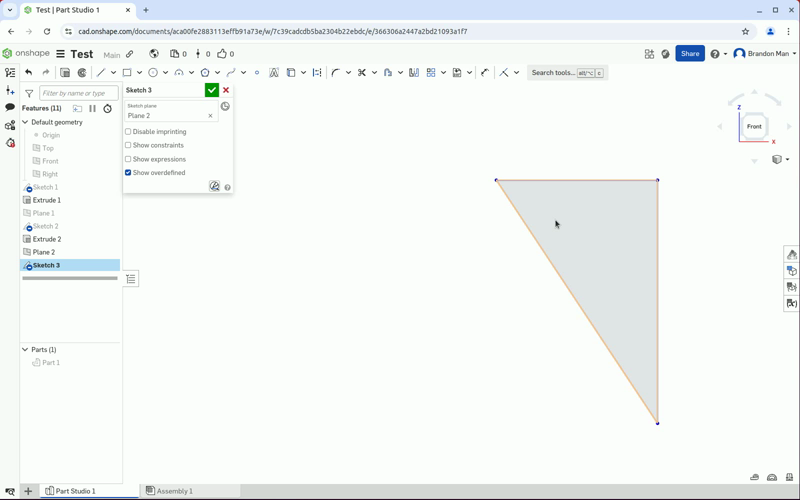
scroll(6)
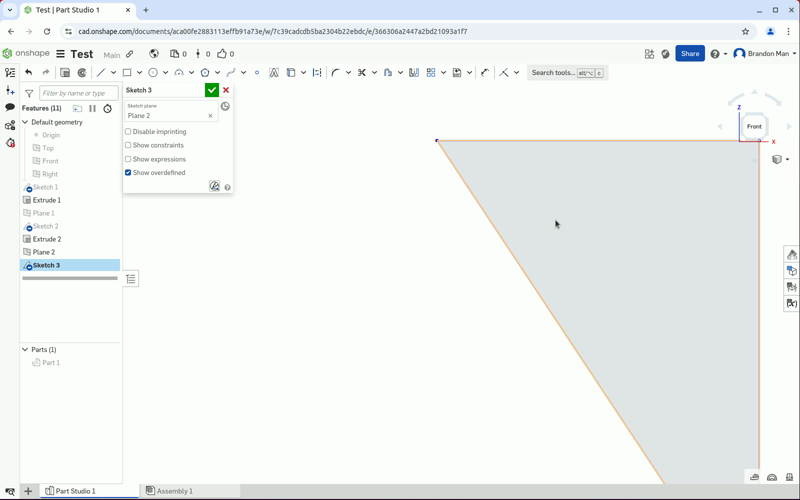
click(555, 219)
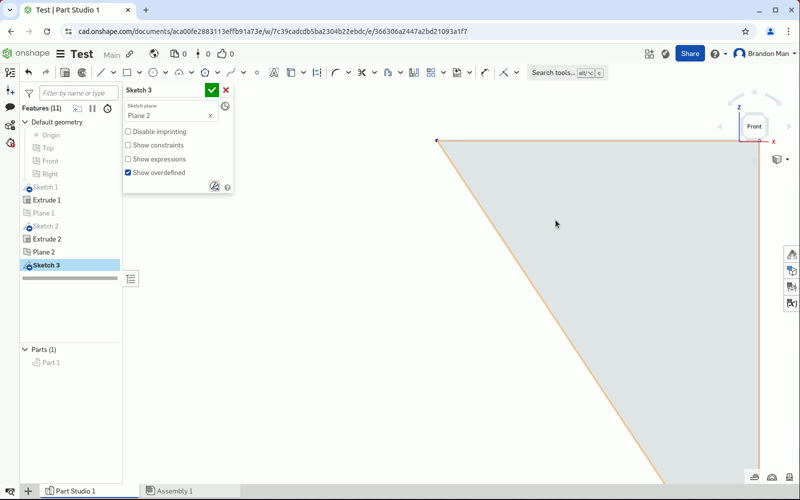
scroll(-6)
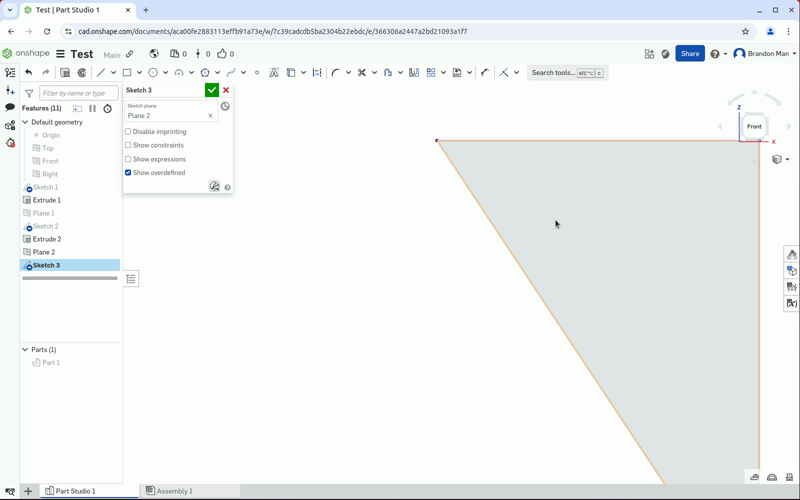
scroll(-6)
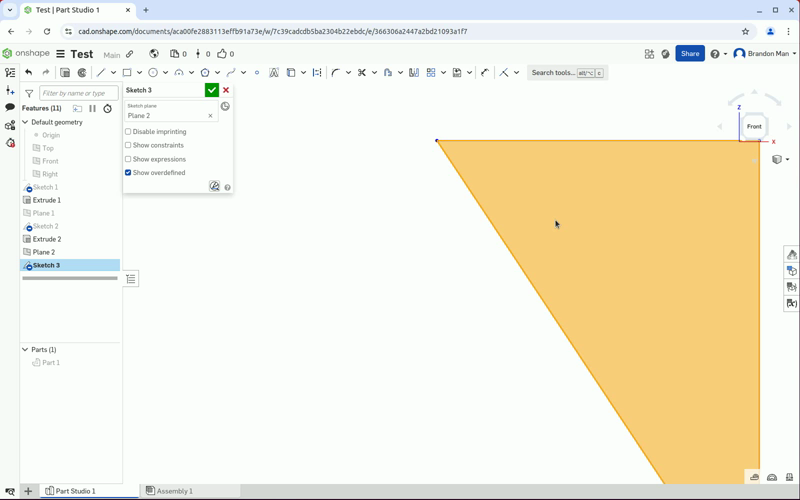
scroll(-6)
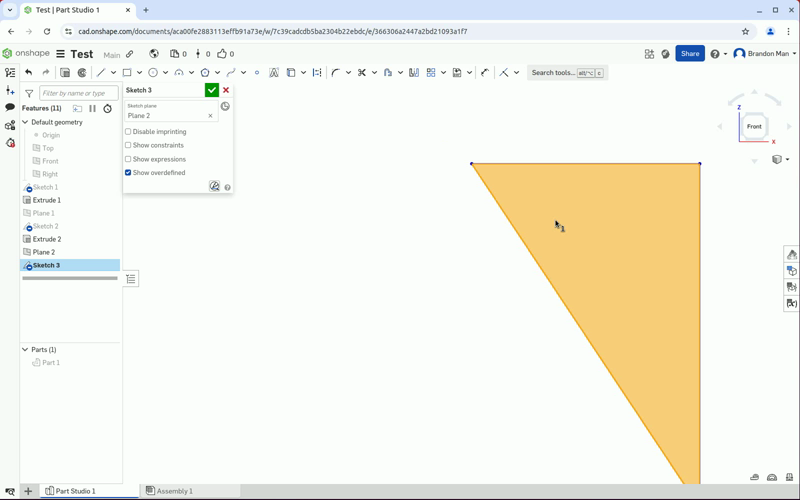
scroll(-6)
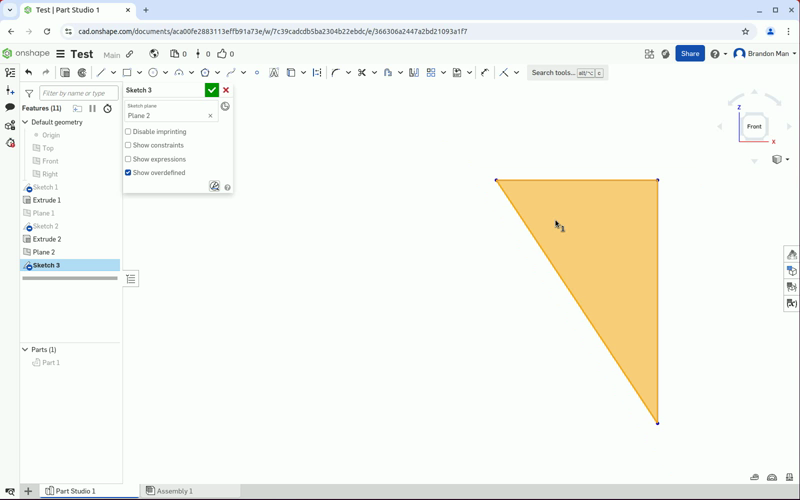
scroll(-6)
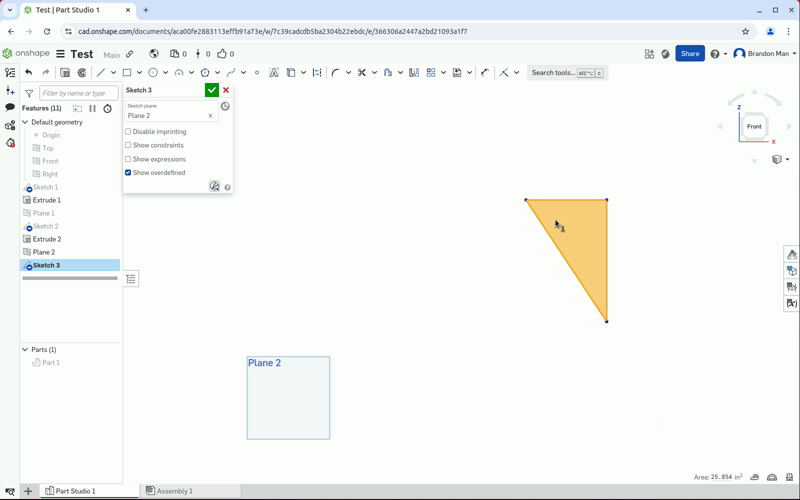
scroll(-6)
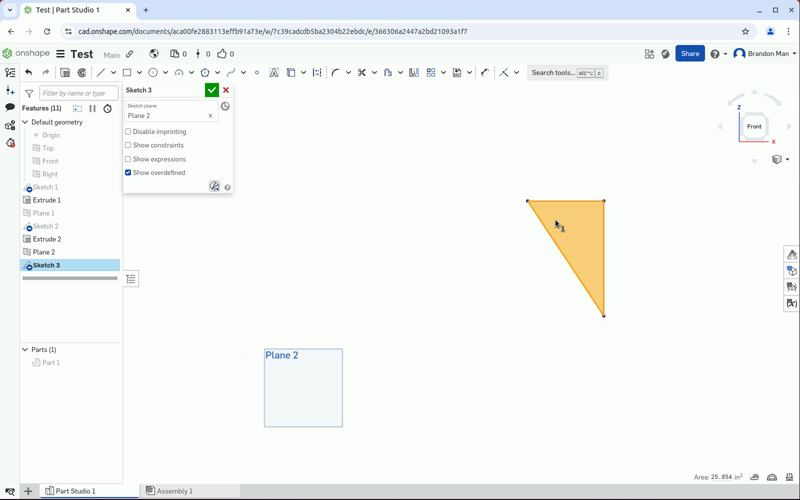
scroll(-6)
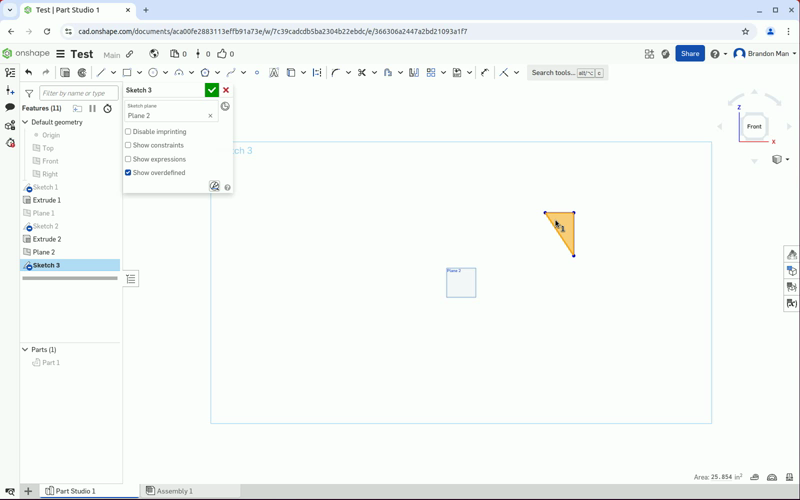
mouse_move(73, 352)
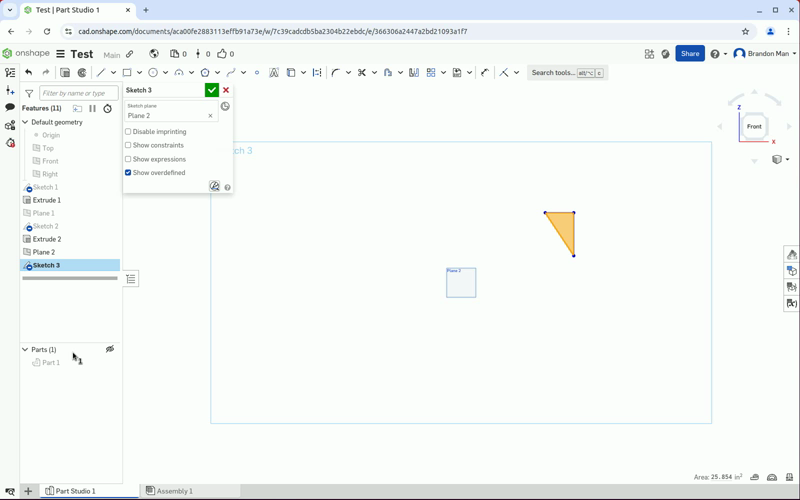
key(shift+y)
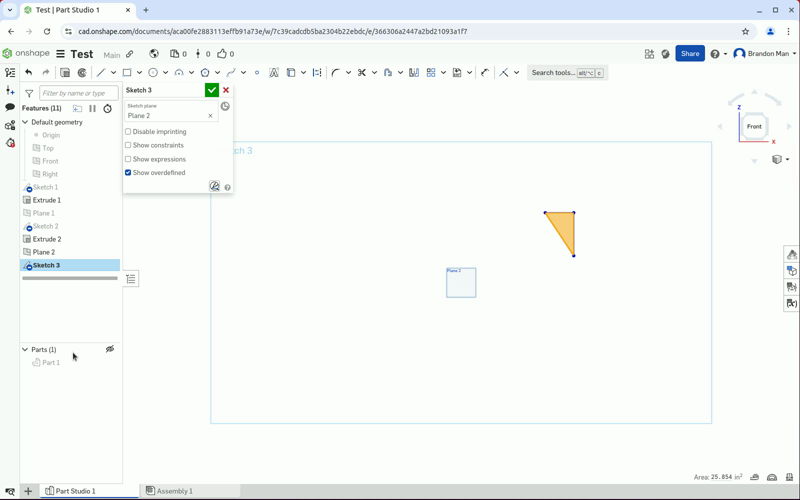
key(shift+e)
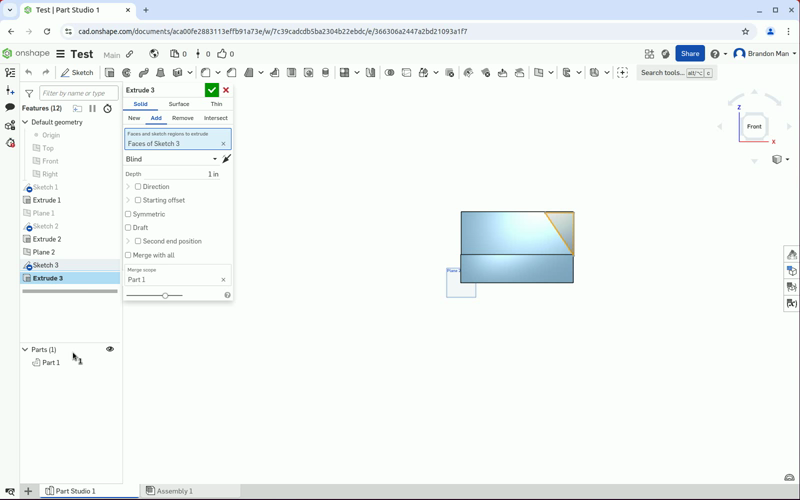
mouse_move(143, 106)
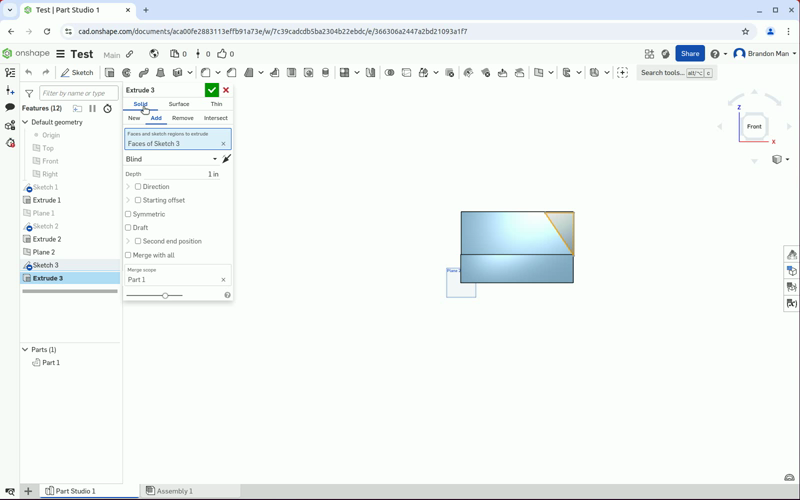
click(143, 106)
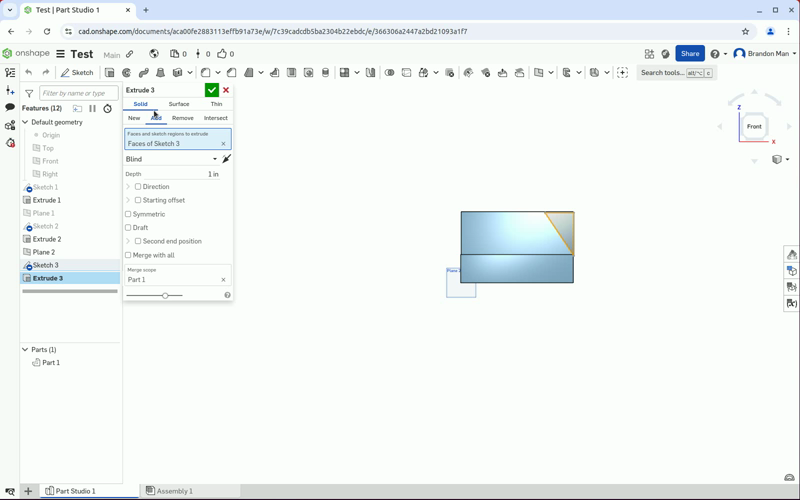
mouse_move(186, 120)
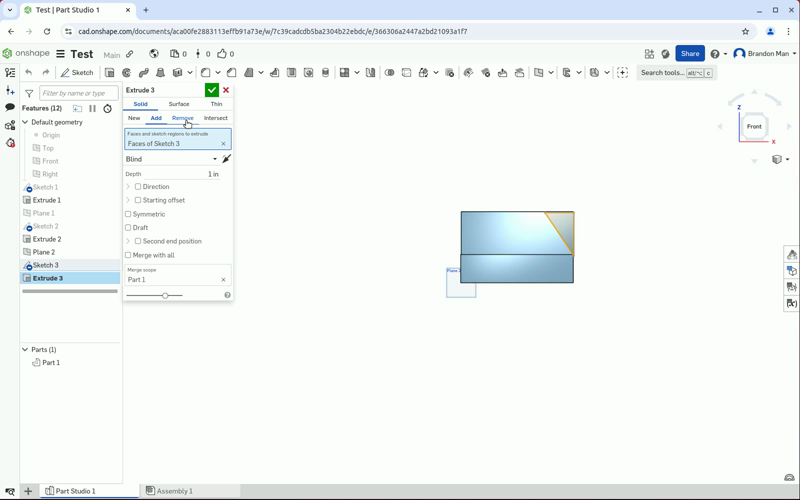
click(186, 120)
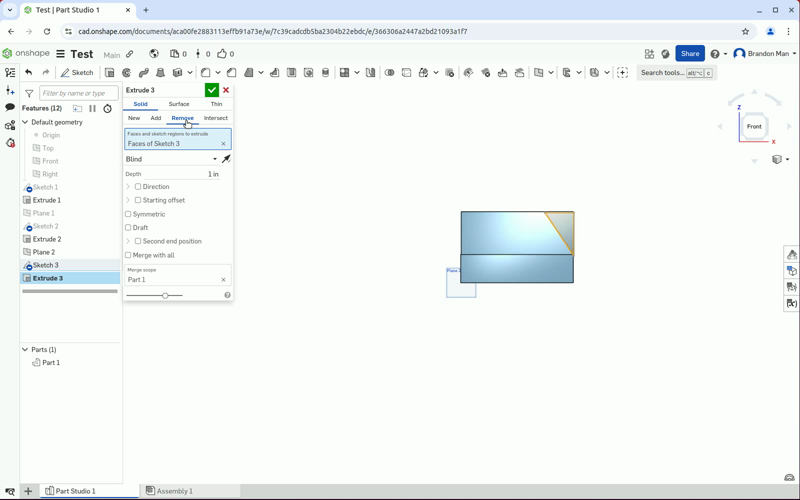
key(tab, 4)
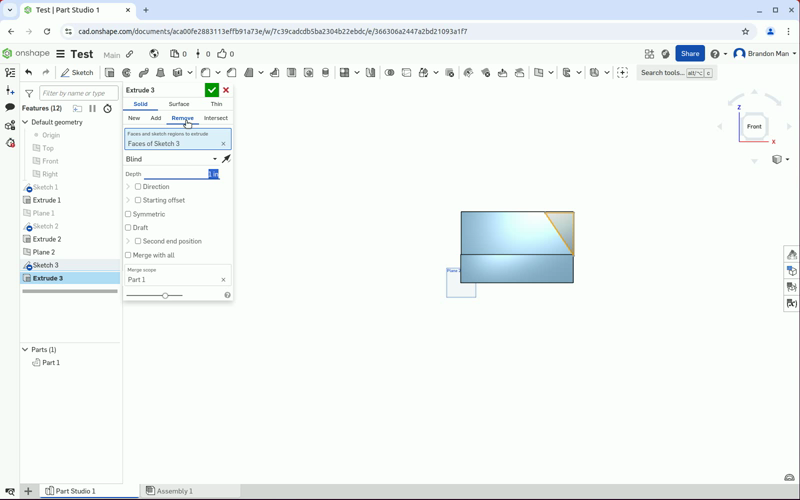
text(5.777)
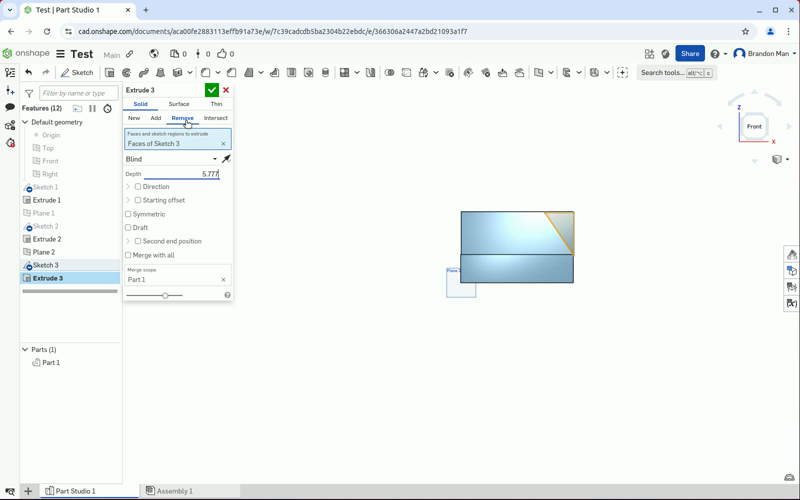
key(tab, 6)
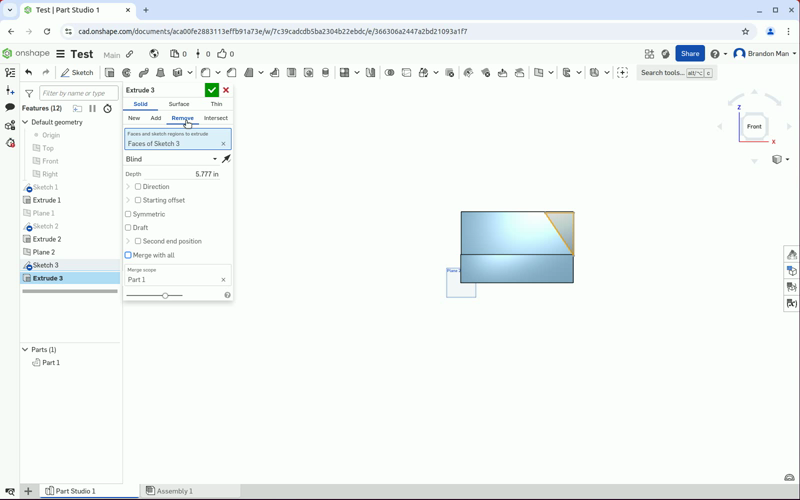
key(space)
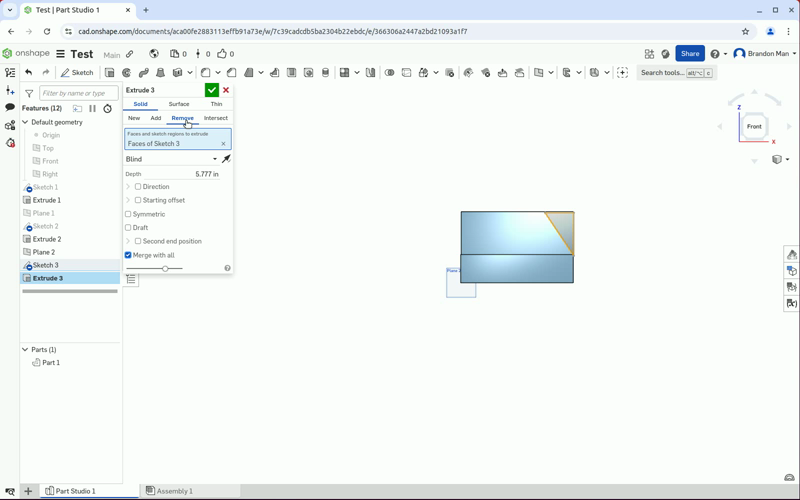
key(enter)
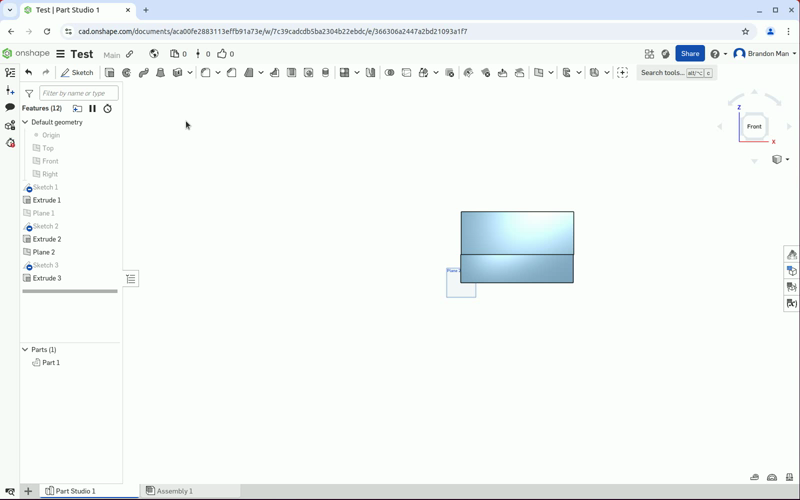
key(shift+h)
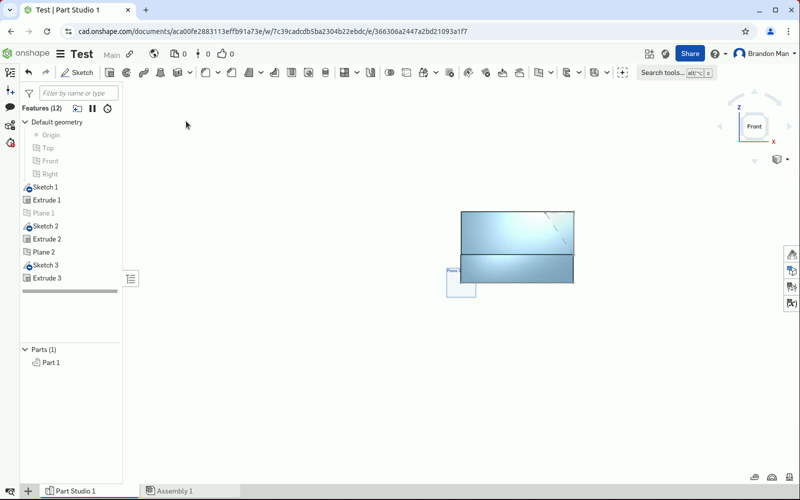
key(shift+h)
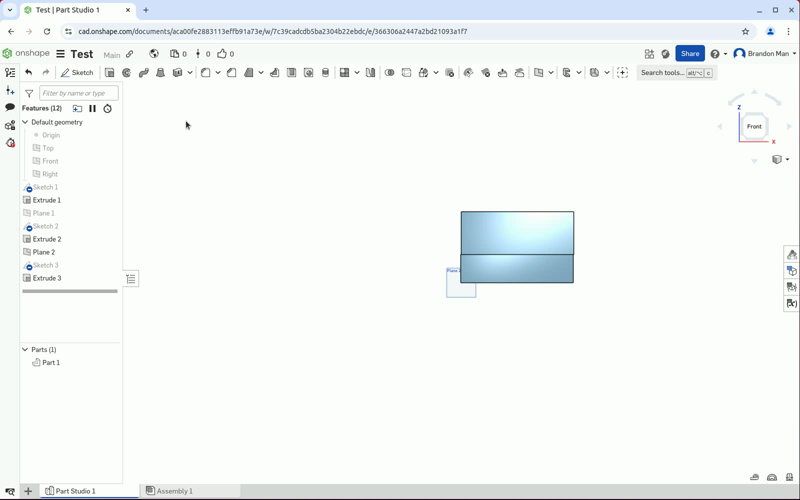
mouse_move(73, 189)
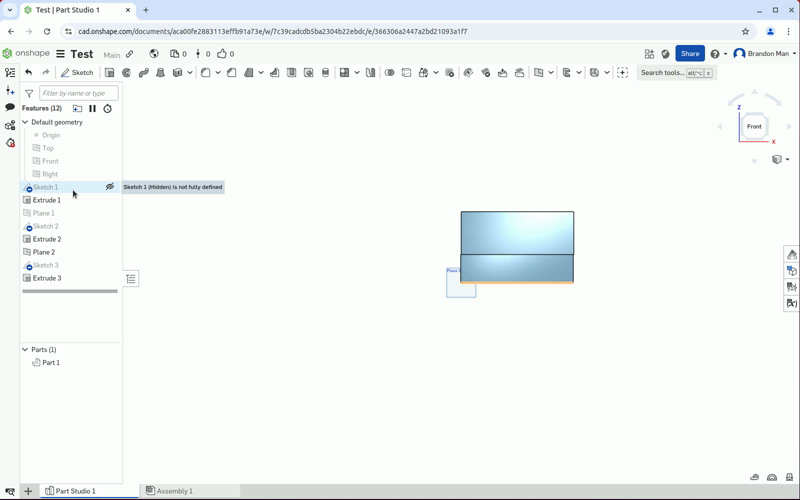
click(73, 189)
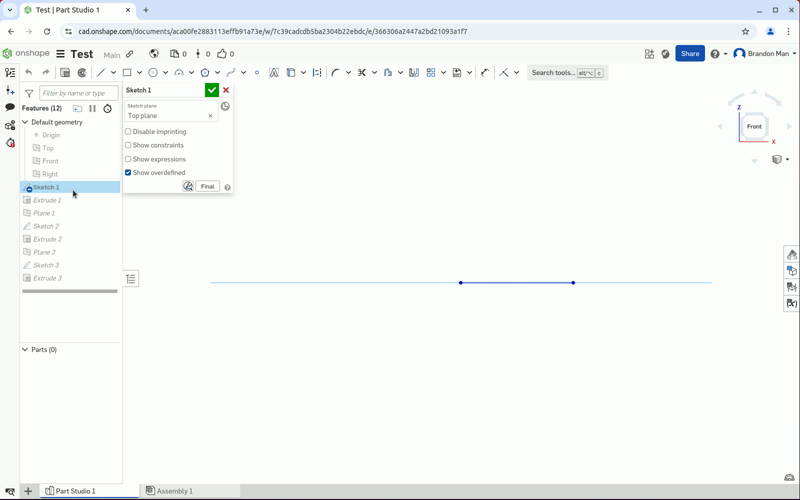
mouse_move(229, 92)
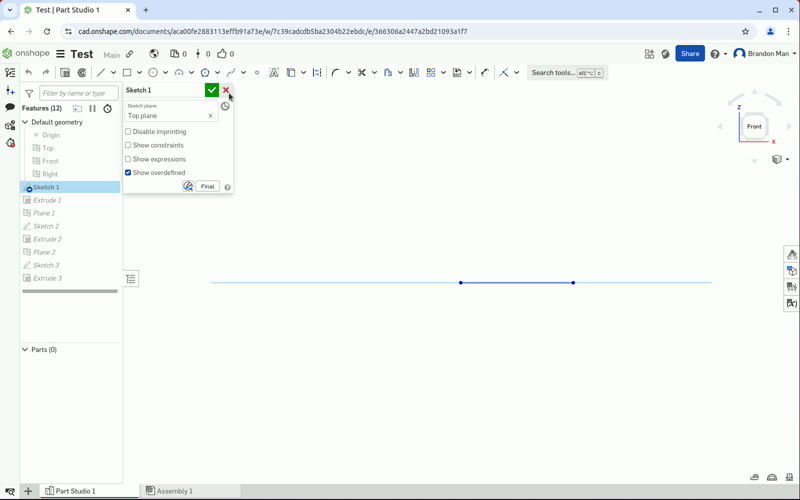
click(229, 92)
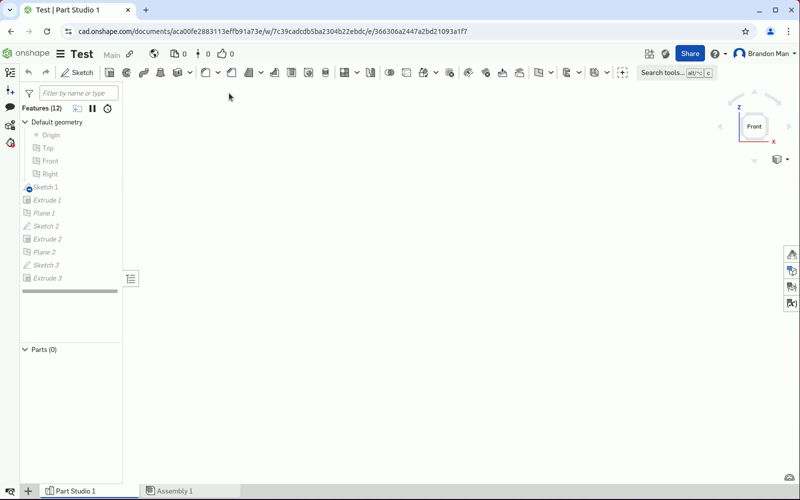
key(shift+s)
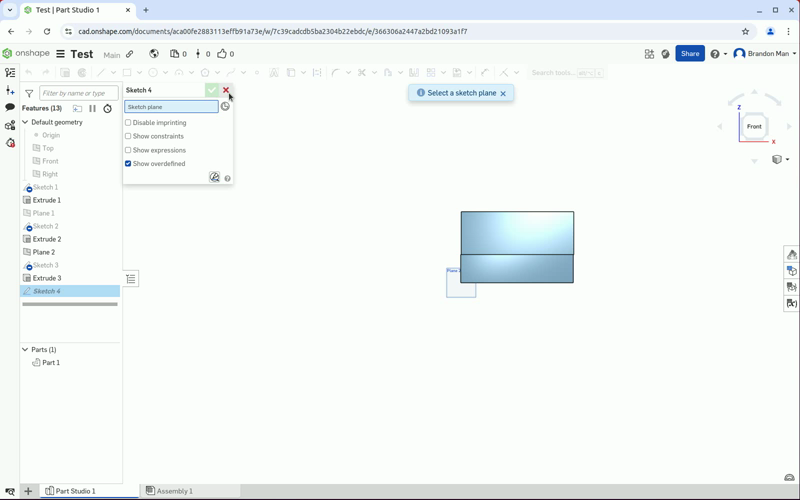
mouse_move(73, 254)
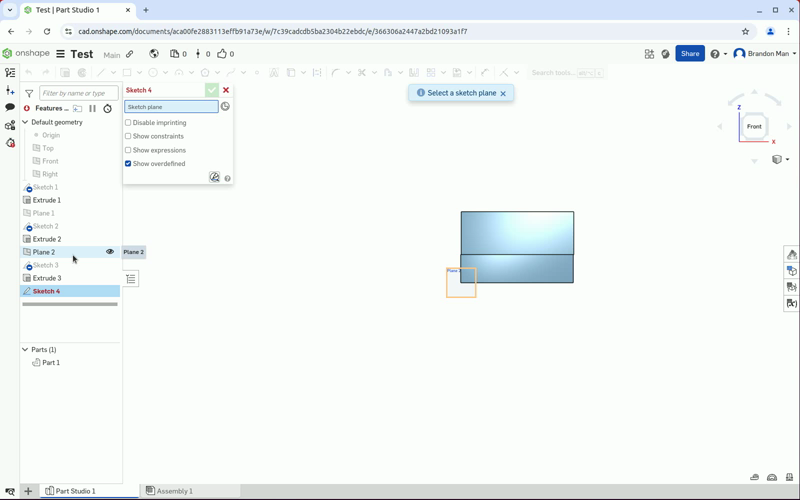
click(73, 254)
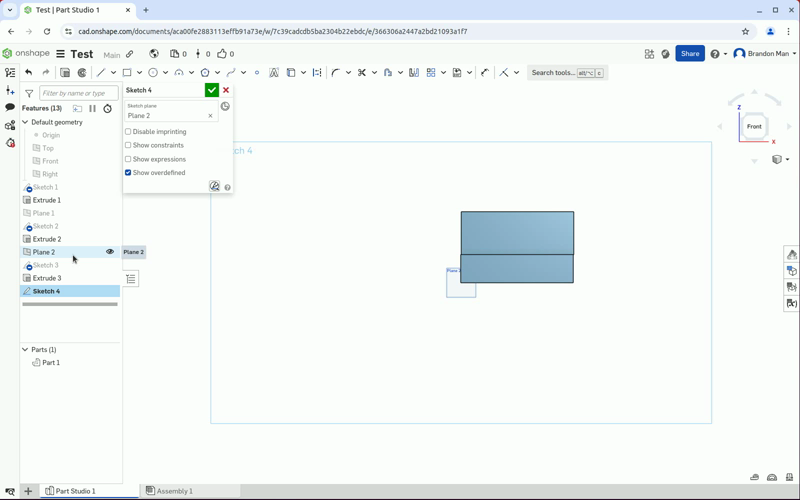
mouse_move(73, 352)
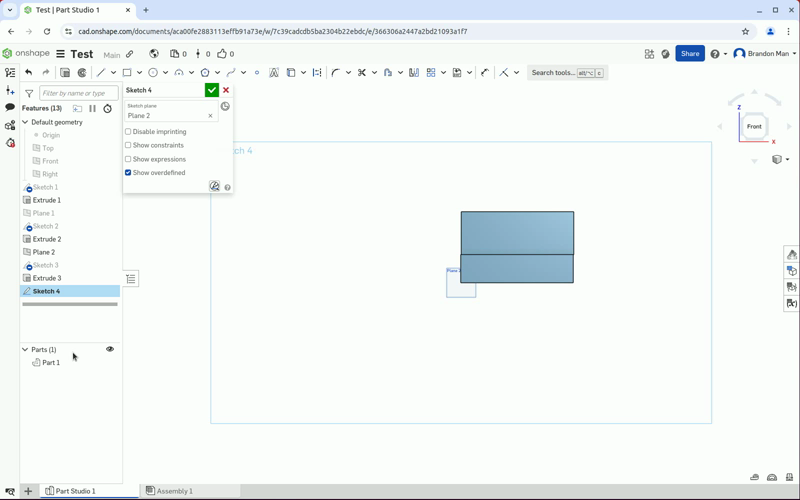
key(y)
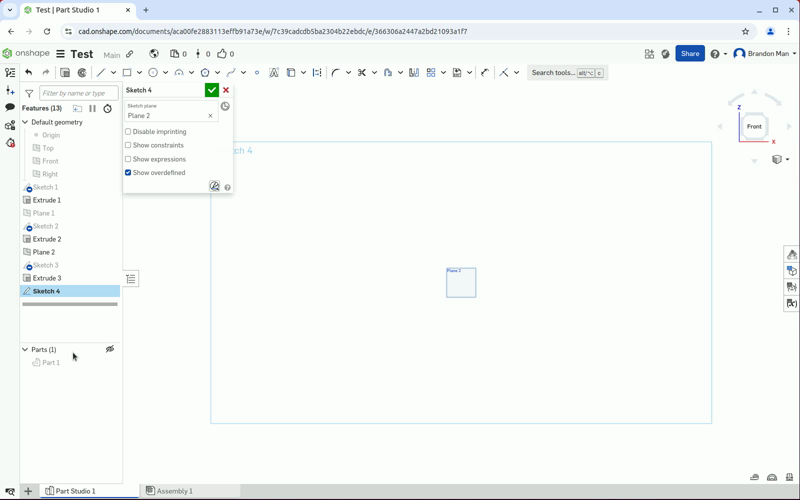
key(l)
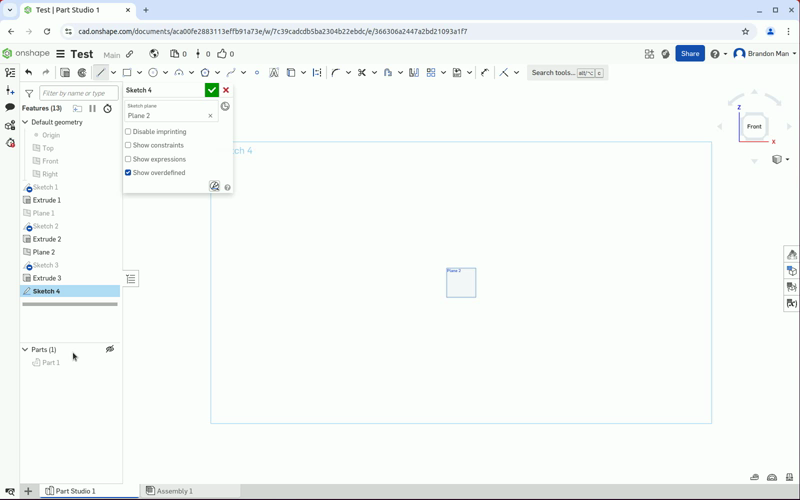
key_down(shift)
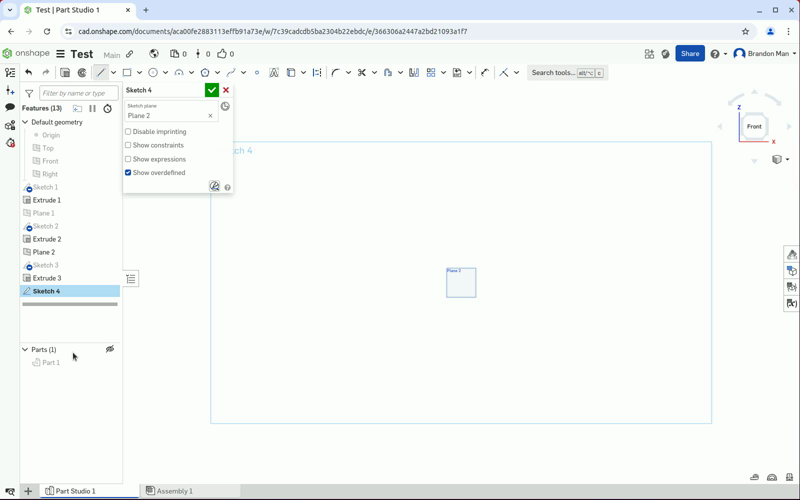
mouse_move(502, 254)
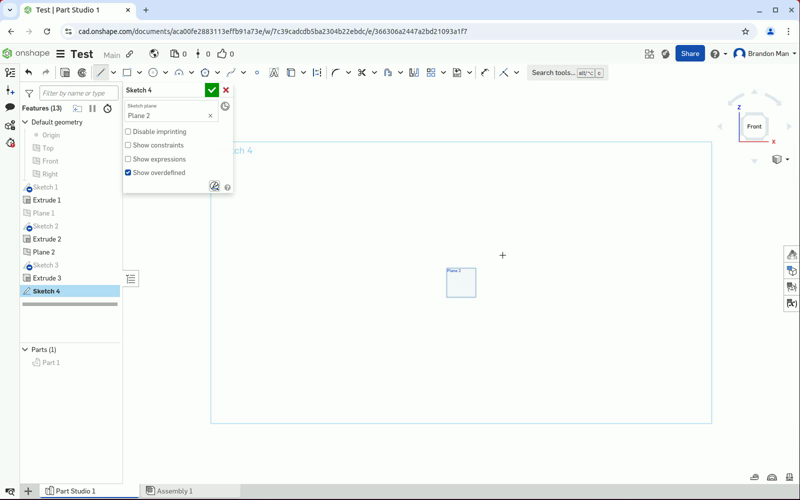
click(502, 254)
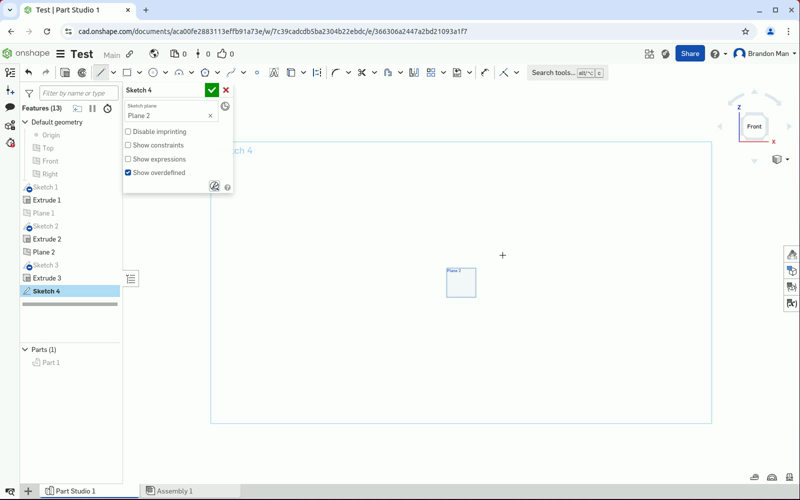
key_up(shift)
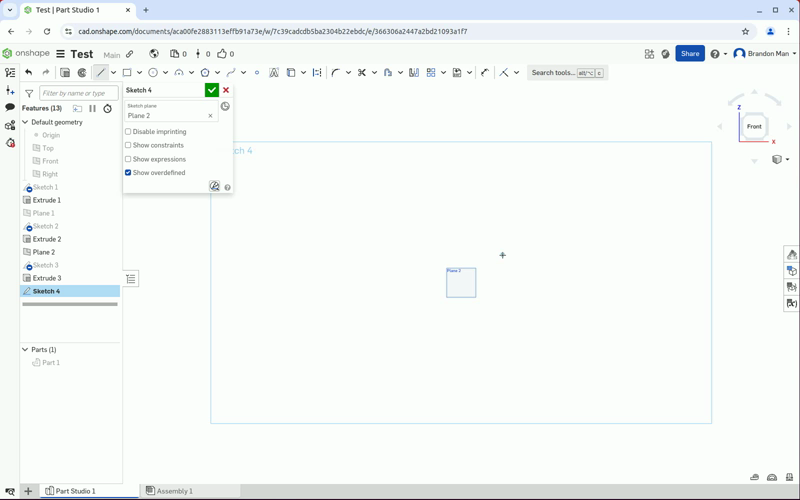
key_down(shift)
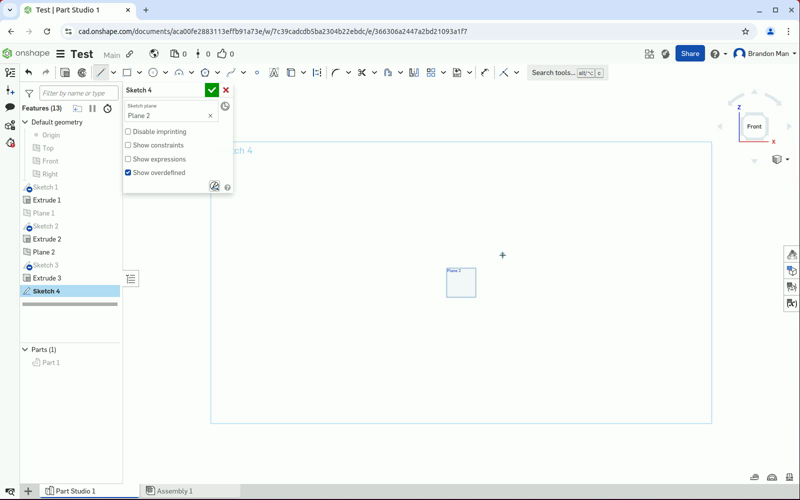
mouse_move(532, 254)
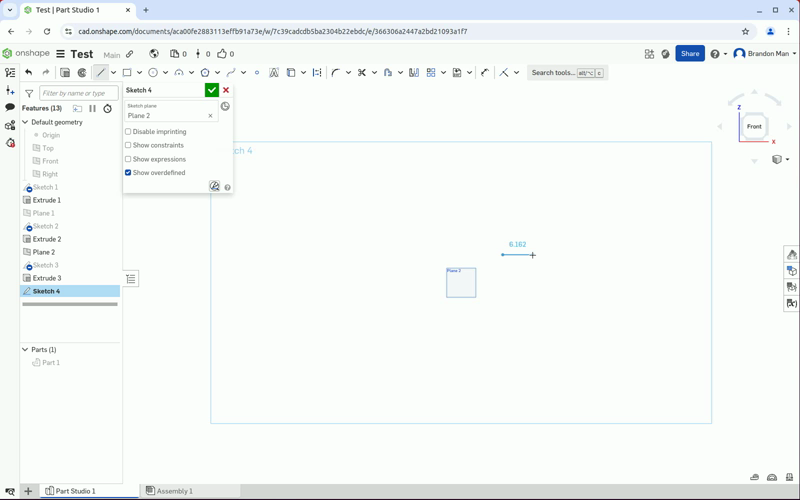
mouse_move(531, 254)
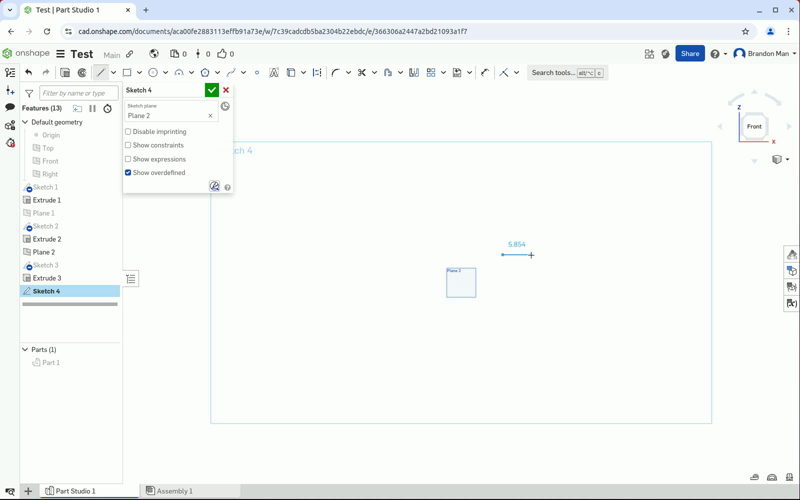
click(531, 254)
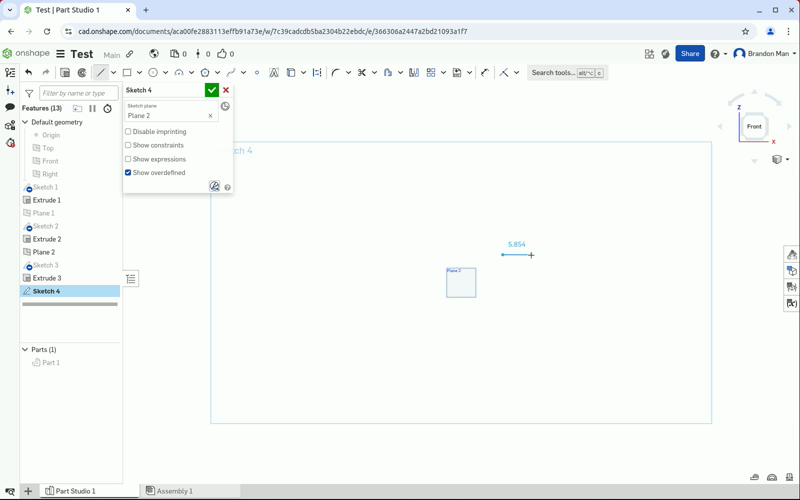
key_up(shift)
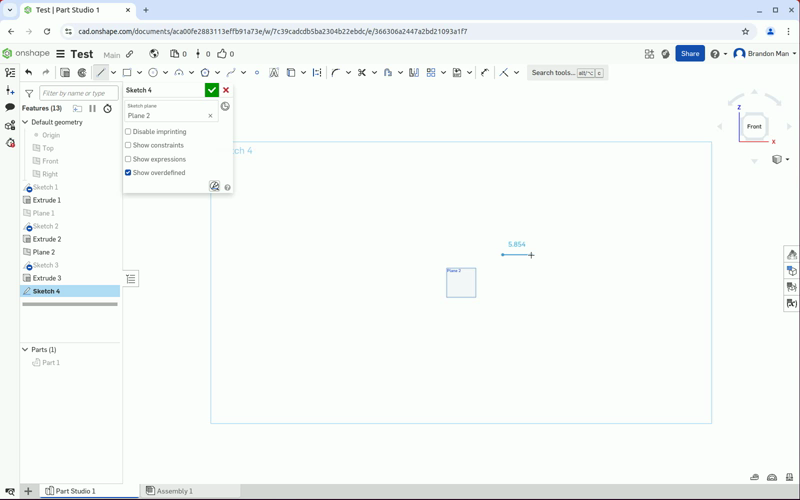
key_down(shift)
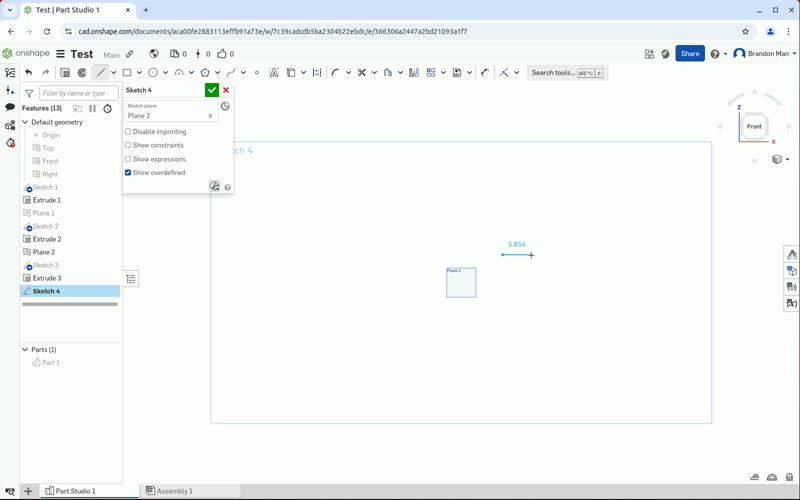
mouse_move(561, 254)
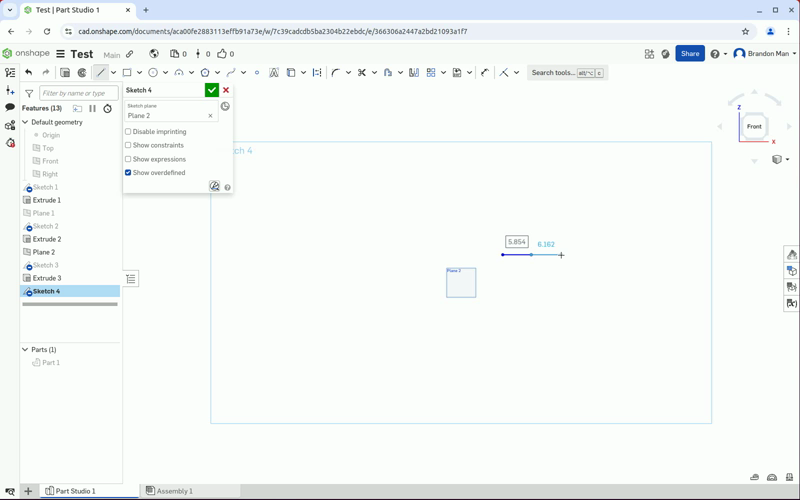
mouse_move(531, 211)
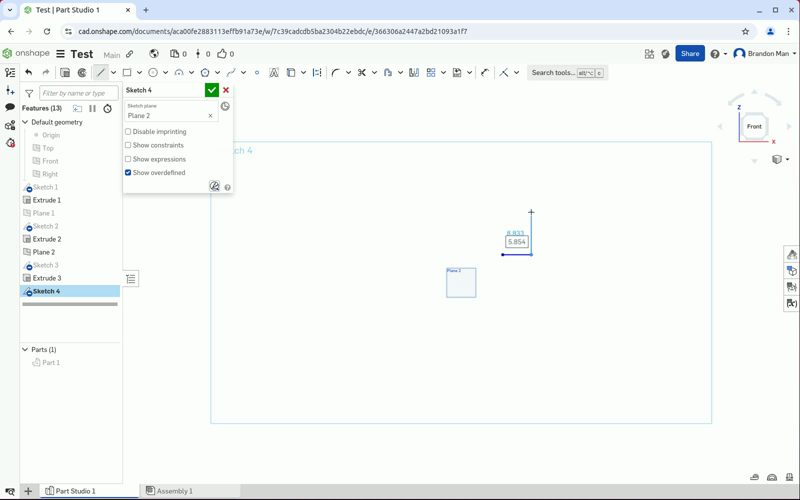
click(531, 211)
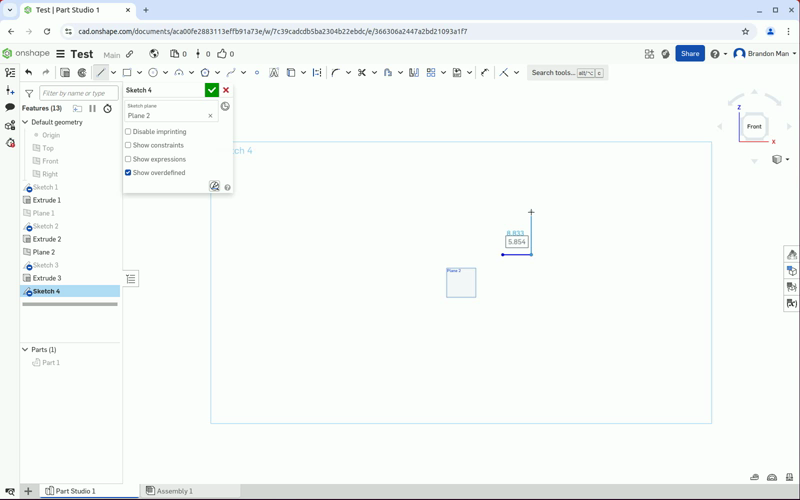
key_up(shift)
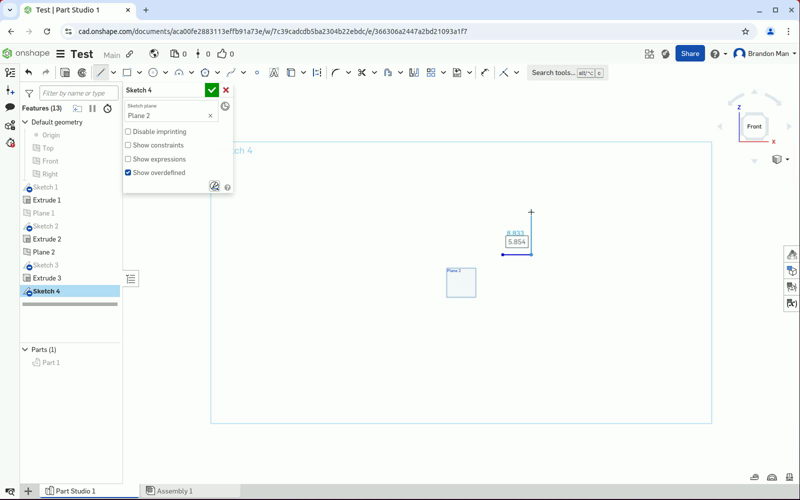
key_down(shift)
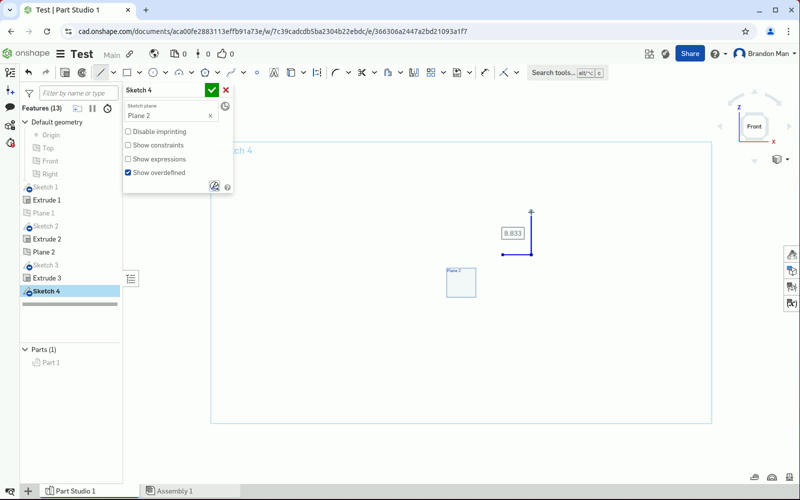
mouse_move(561, 211)
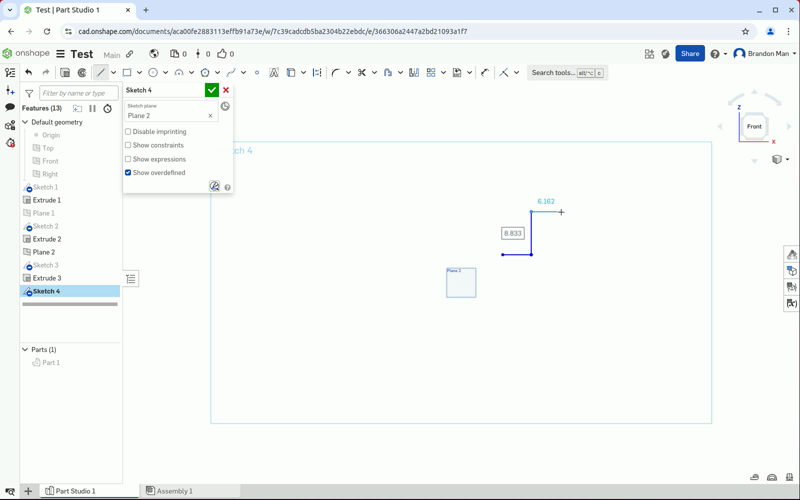
mouse_move(502, 211)
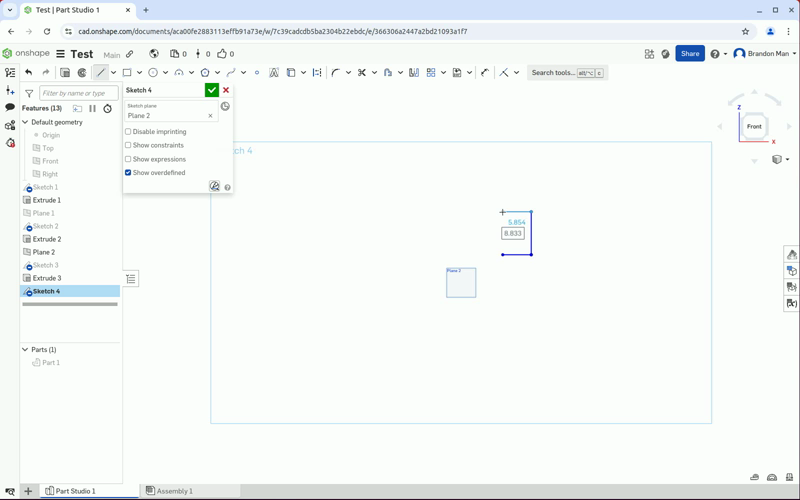
click(502, 211)
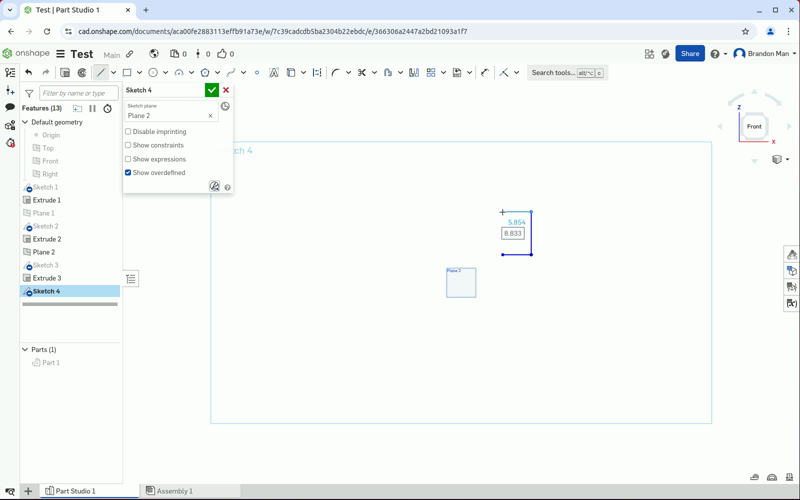
key_up(shift)
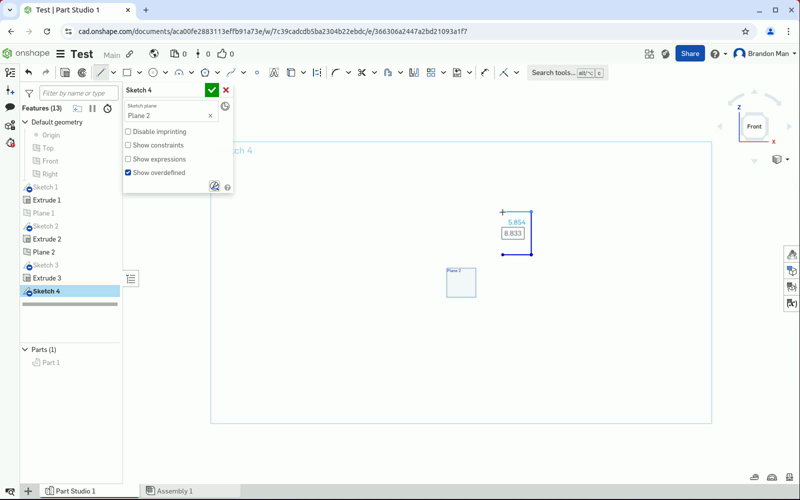
mouse_move(532, 211)
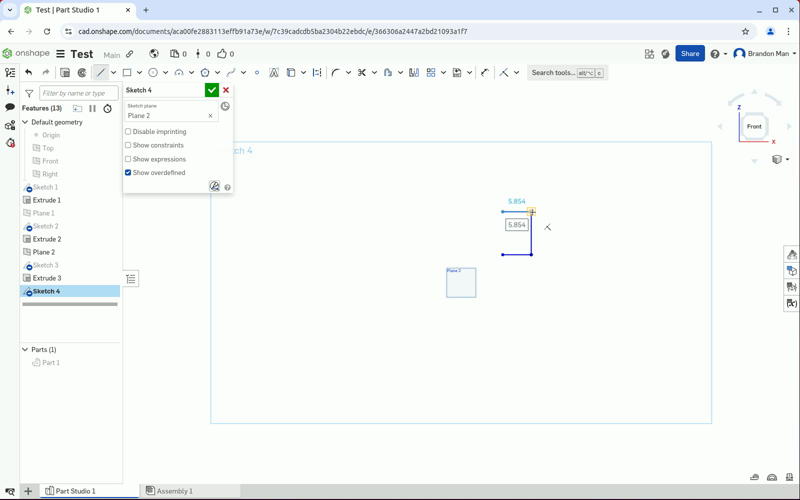
key_down(shift)
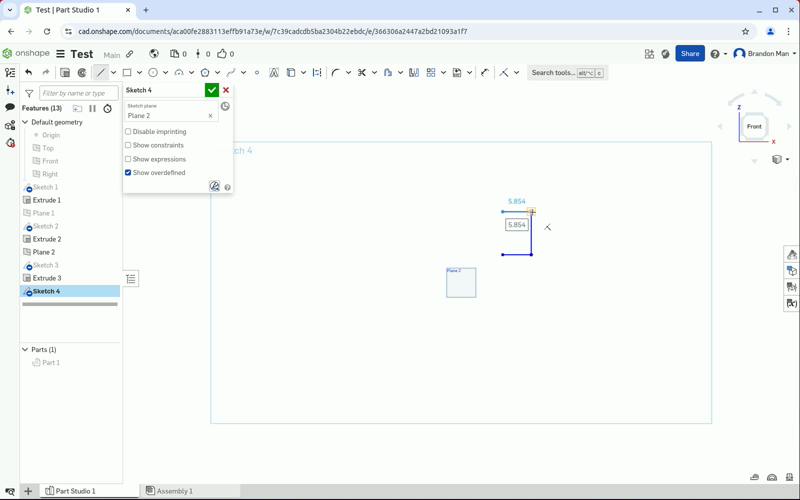
mouse_move(502, 254)
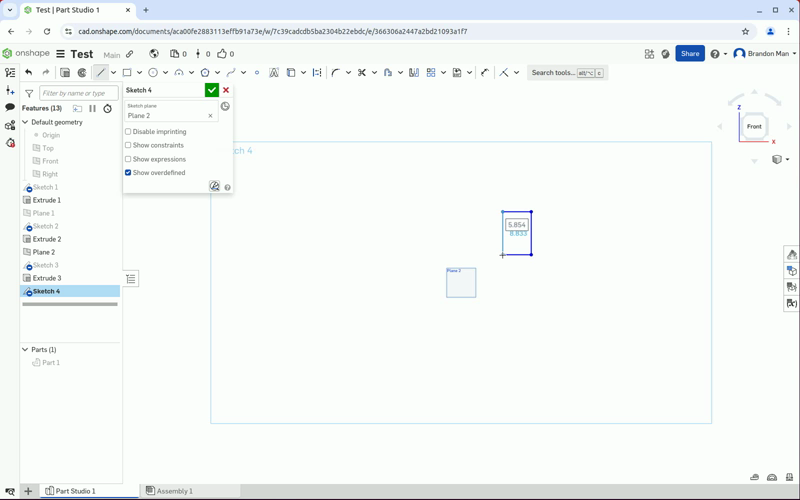
key_up(shift)
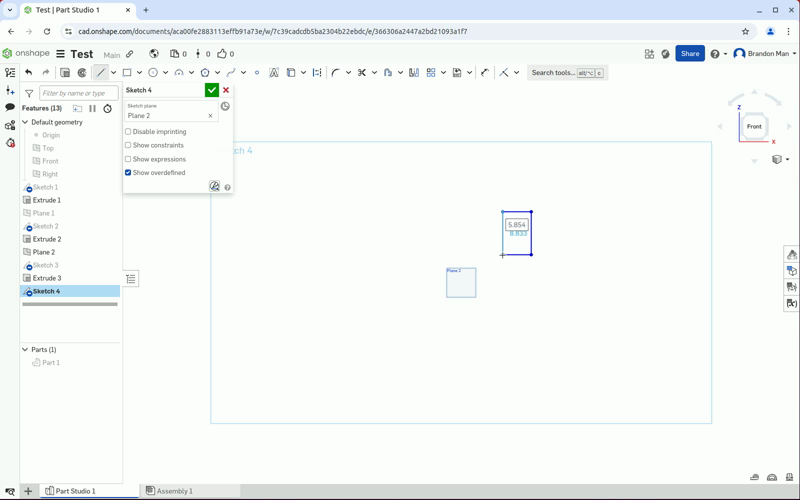
click(502, 254)
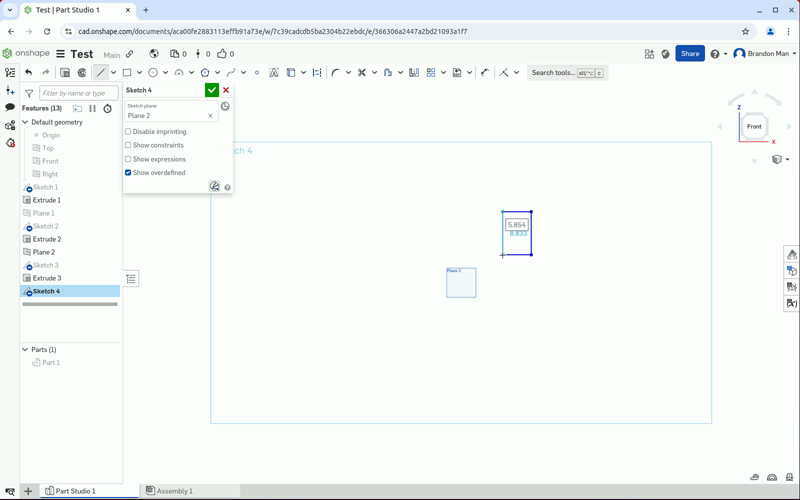
key(esc)
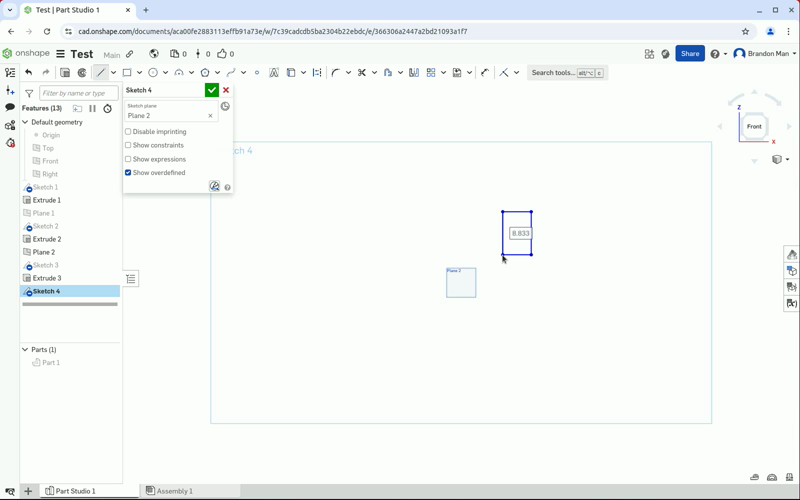
mouse_move(527, 214)
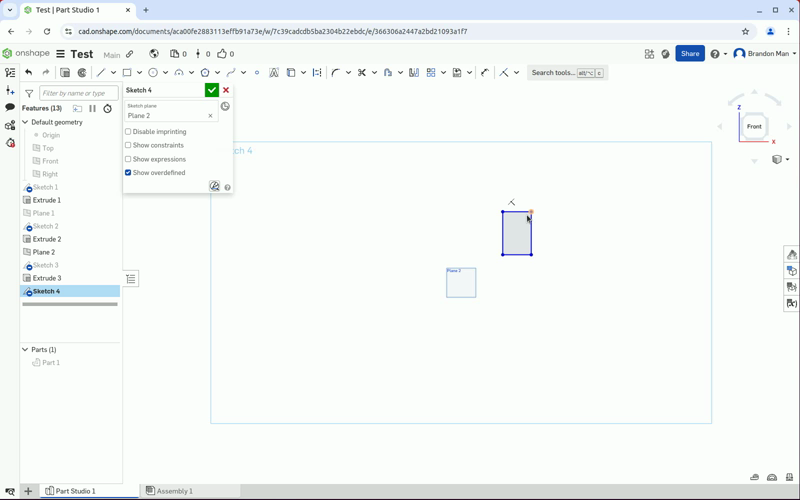
scroll(6)
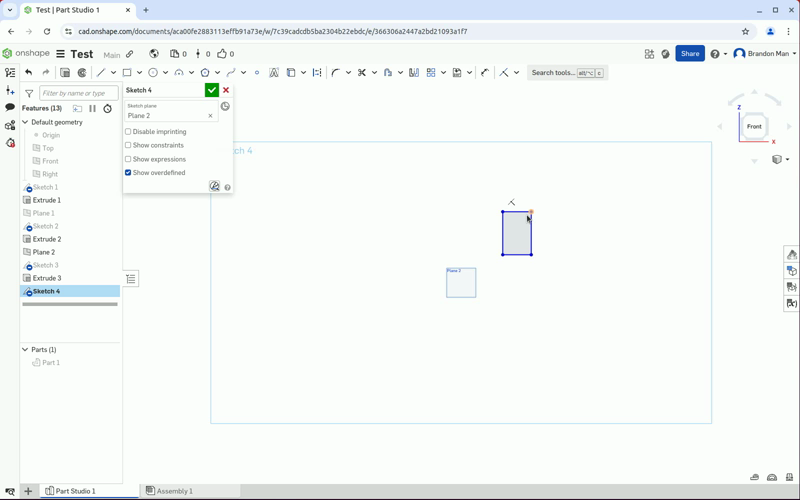
scroll(6)
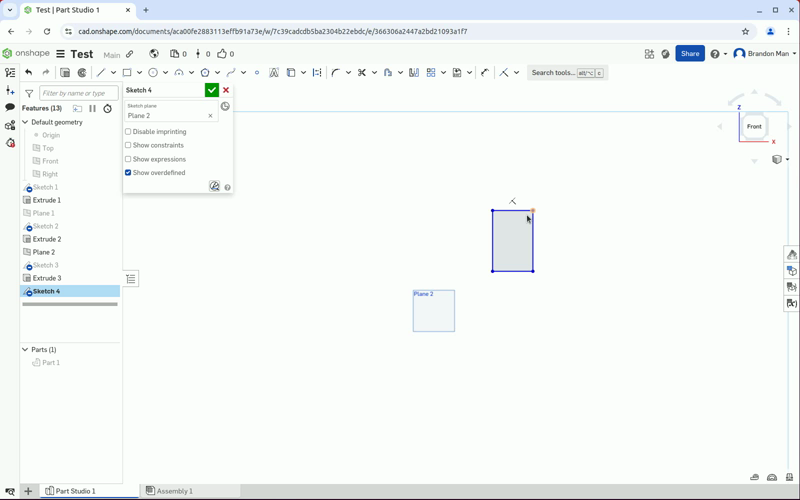
scroll(6)
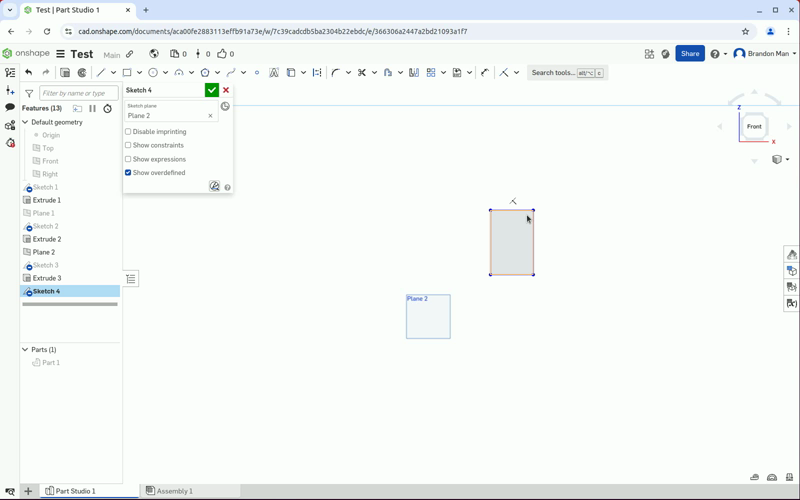
scroll(6)
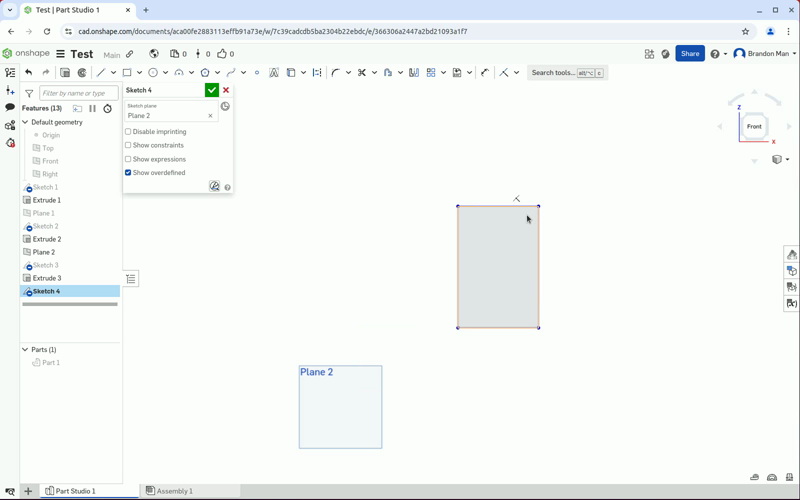
scroll(6)
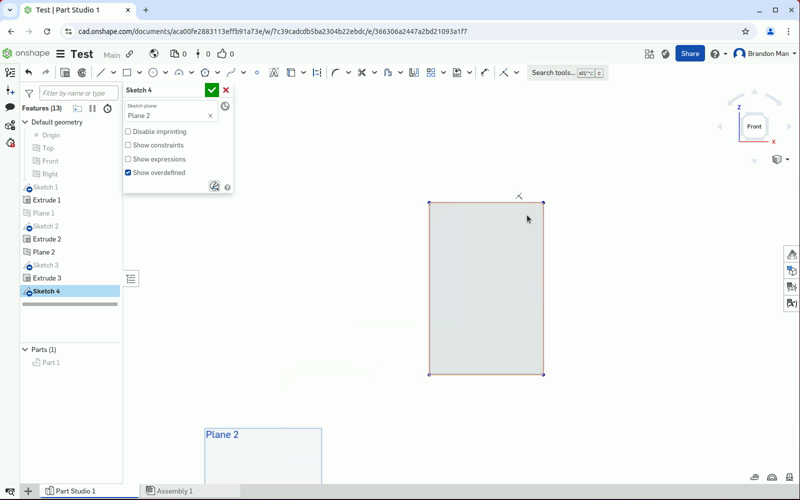
scroll(6)
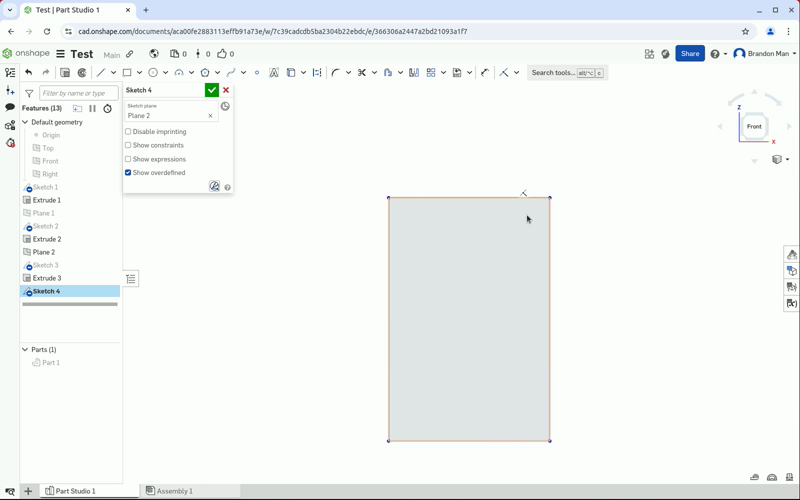
scroll(6)
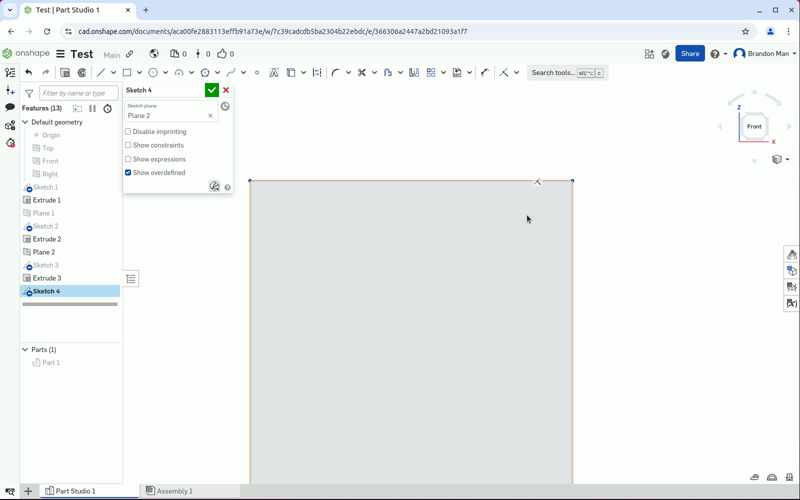
click(527, 214)
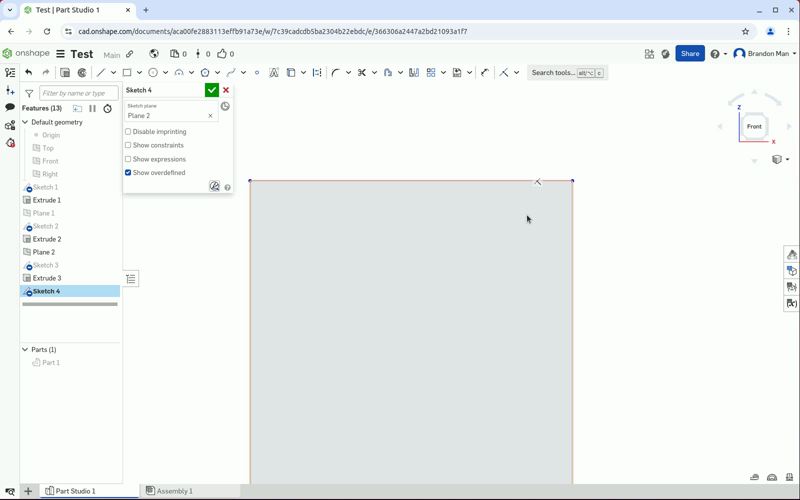
scroll(-6)
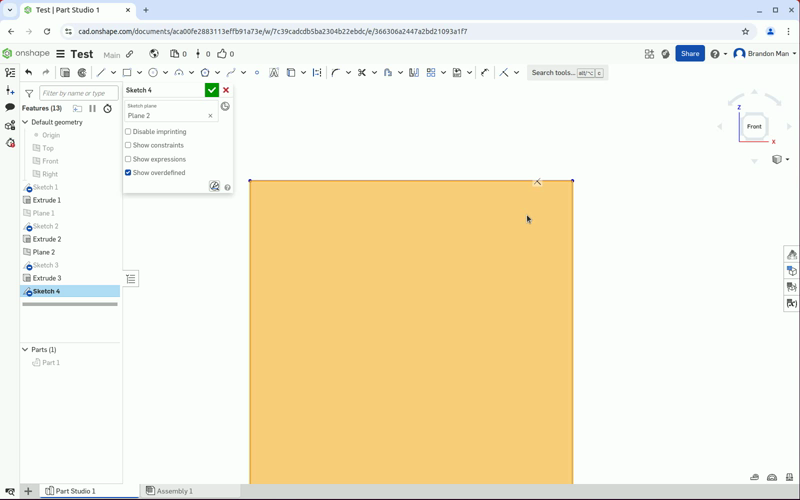
scroll(-6)
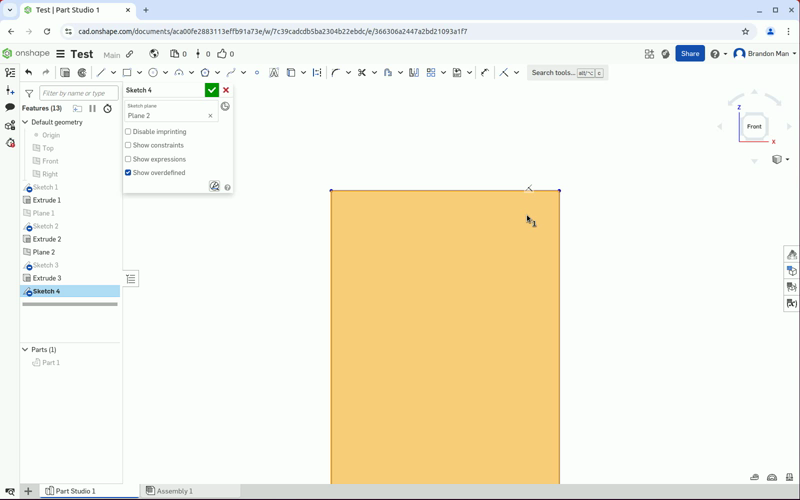
scroll(-6)
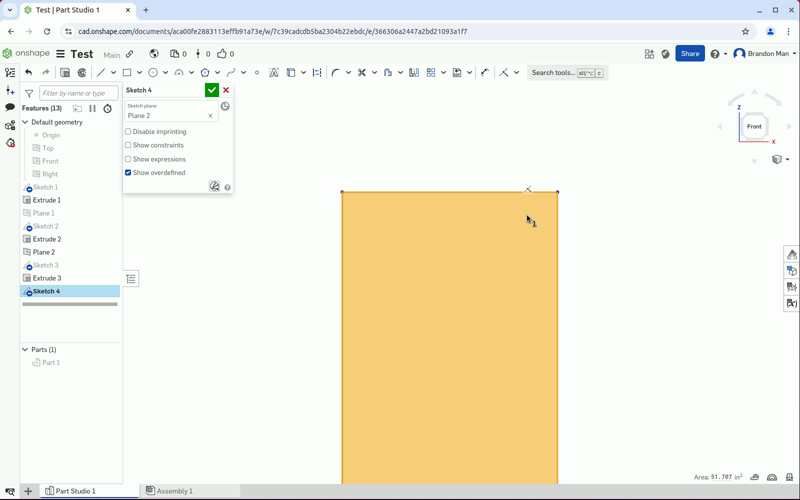
scroll(-6)
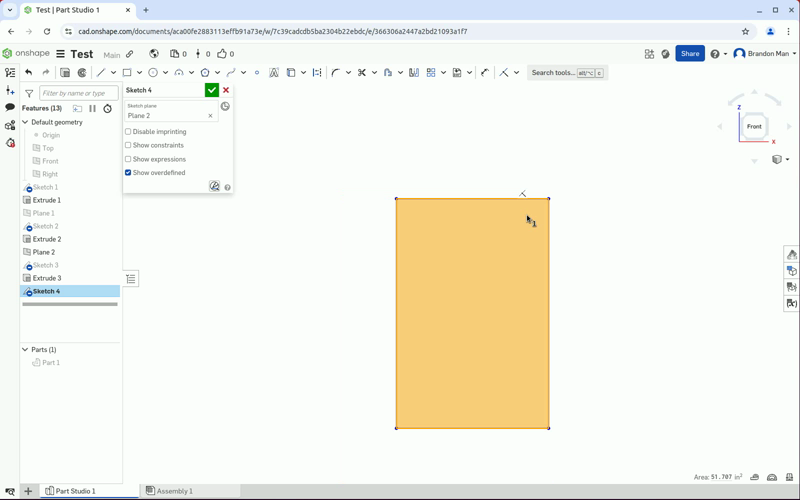
scroll(-6)
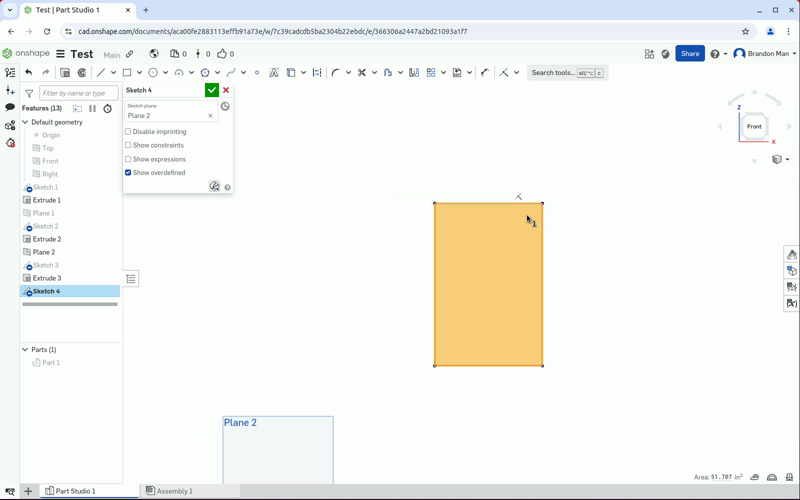
scroll(-6)
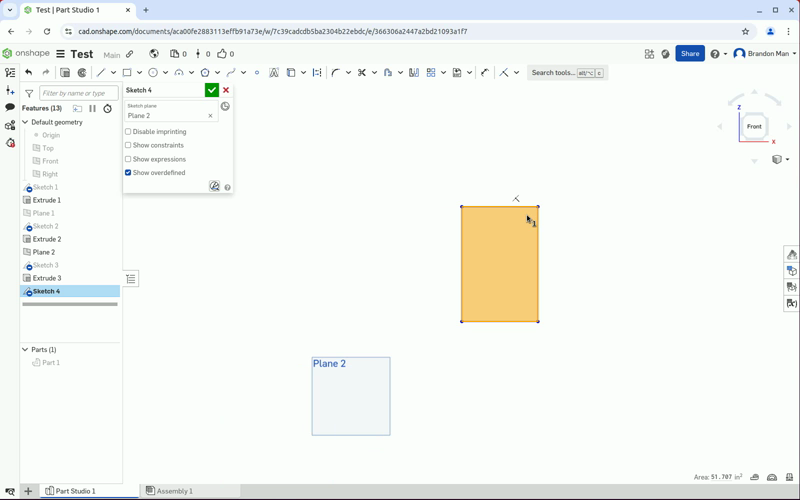
scroll(-6)
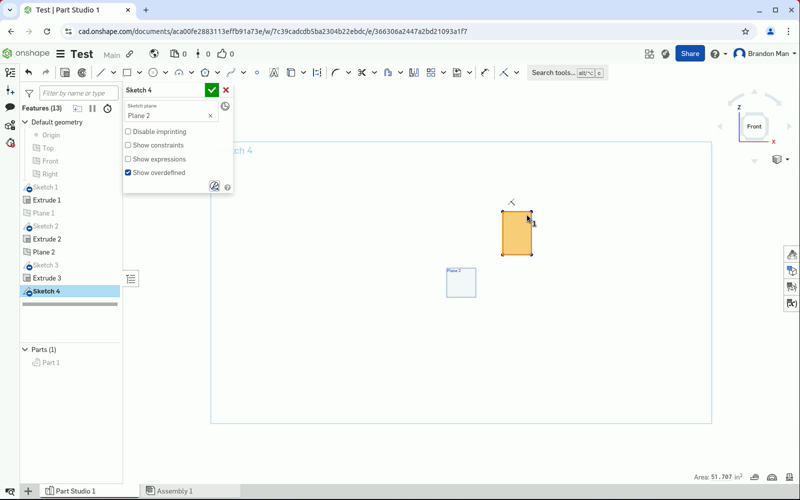
mouse_move(73, 352)
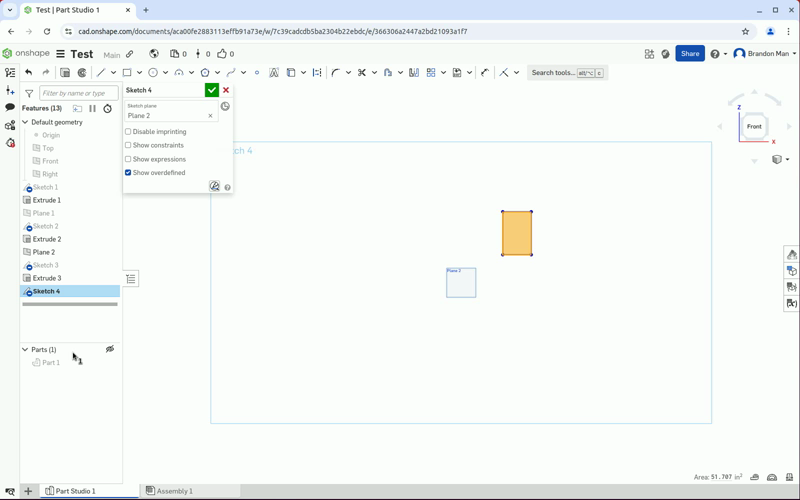
key(shift+y)
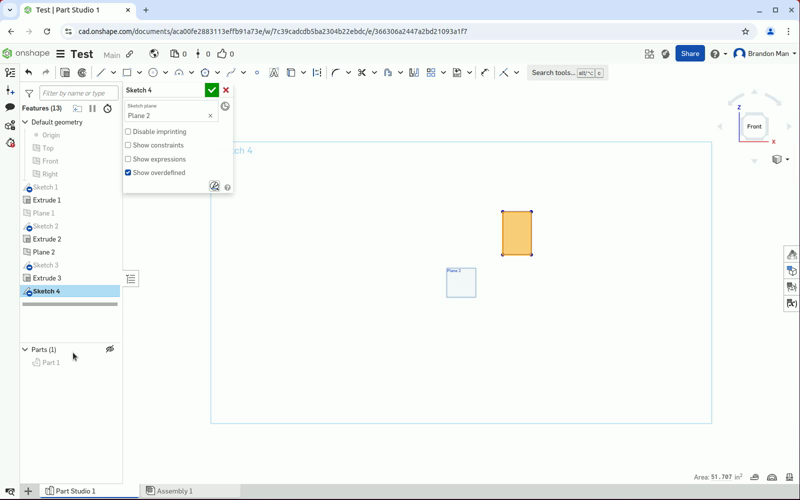
key(shift+e)
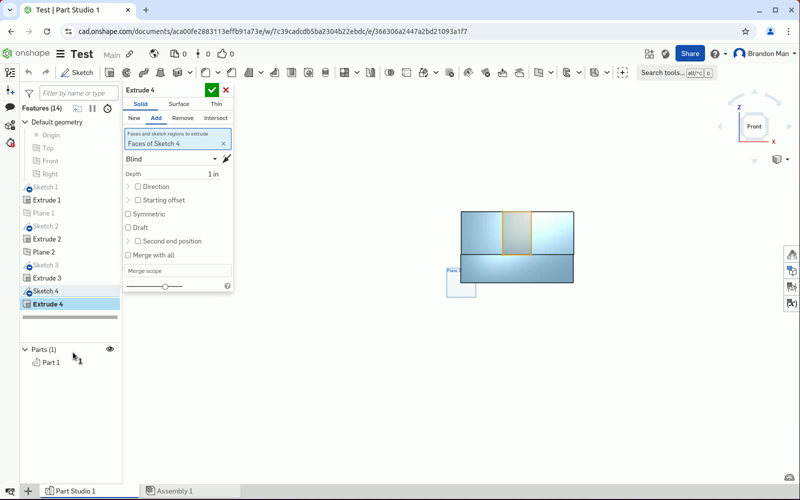
mouse_move(143, 106)
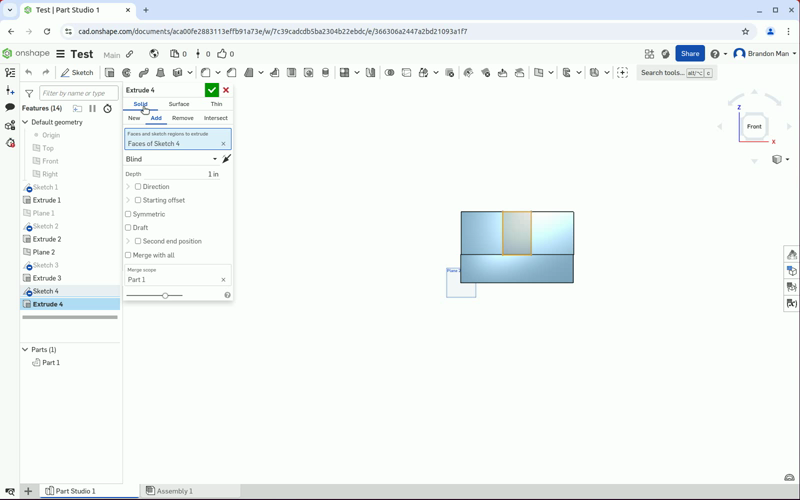
click(143, 106)
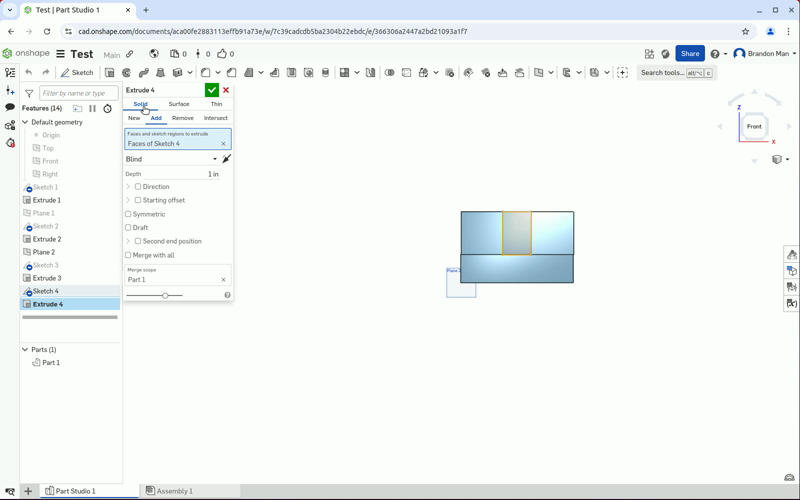
mouse_move(137, 120)
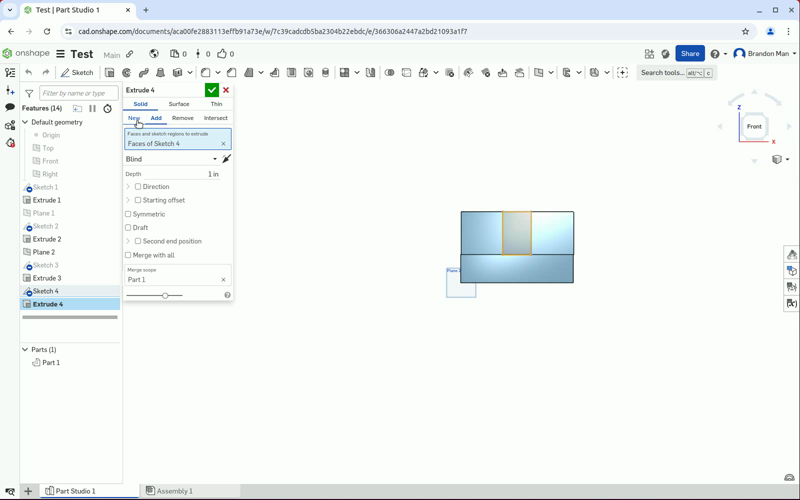
click(137, 120)
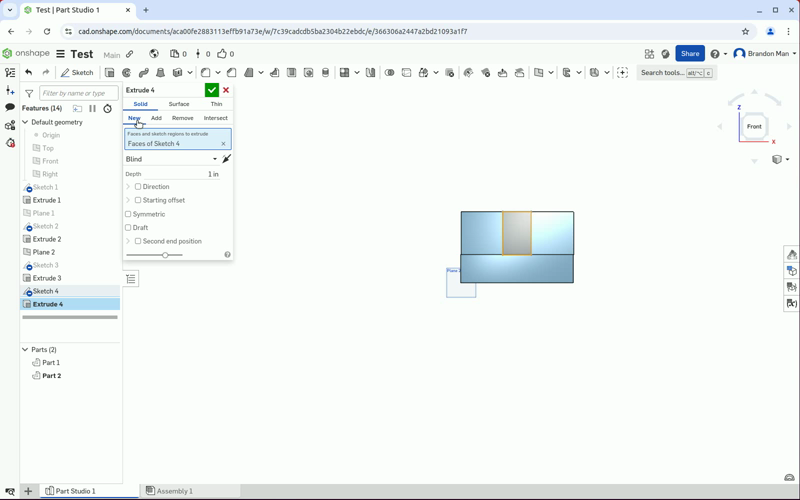
key(tab, 4)
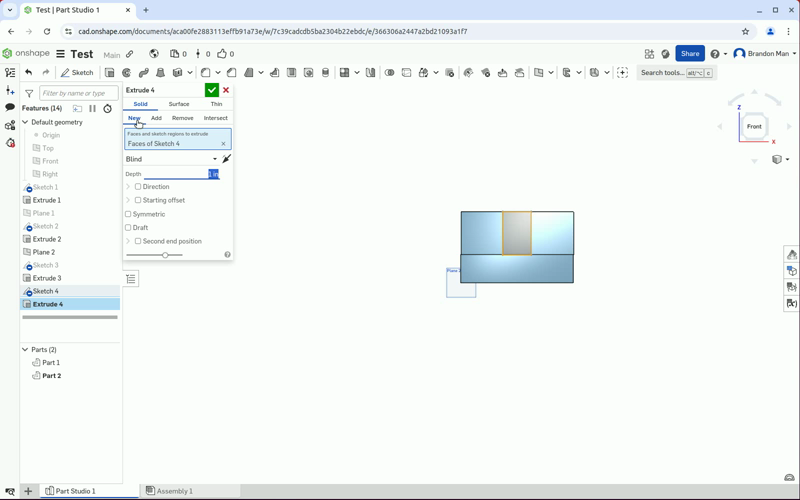
text(8.666)
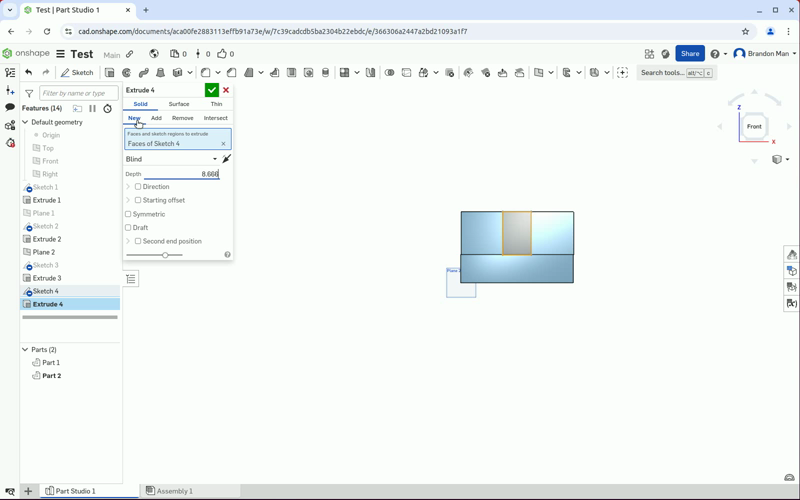
key(enter)
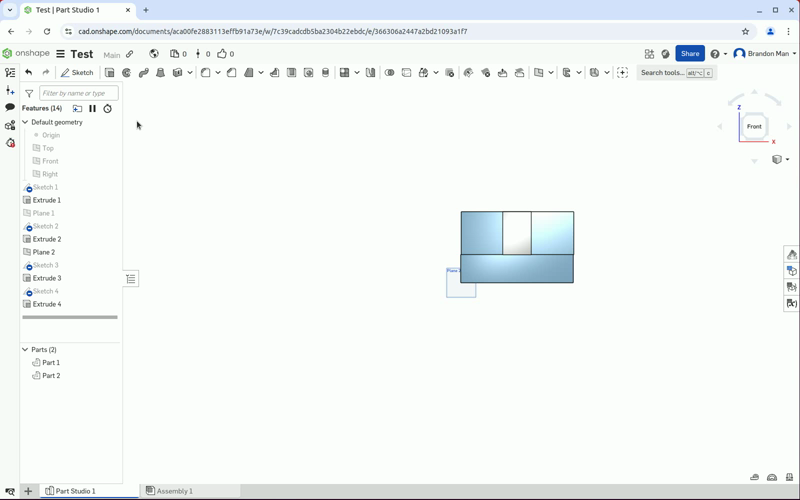
key(shift+h)
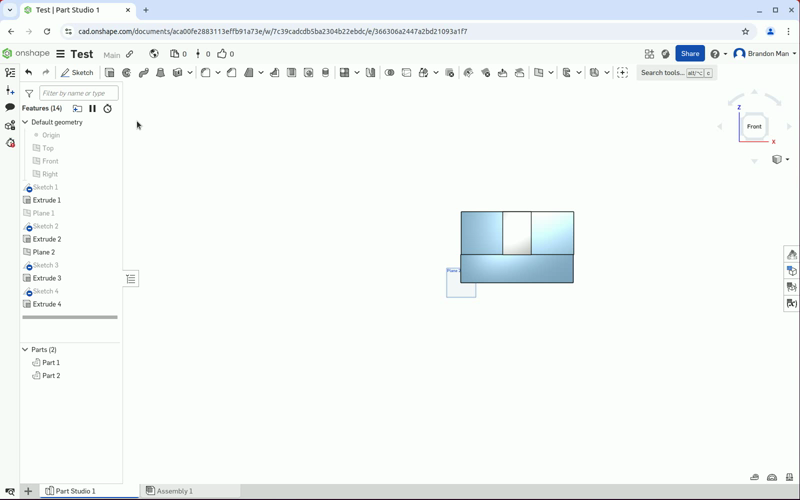
key(shift+h)
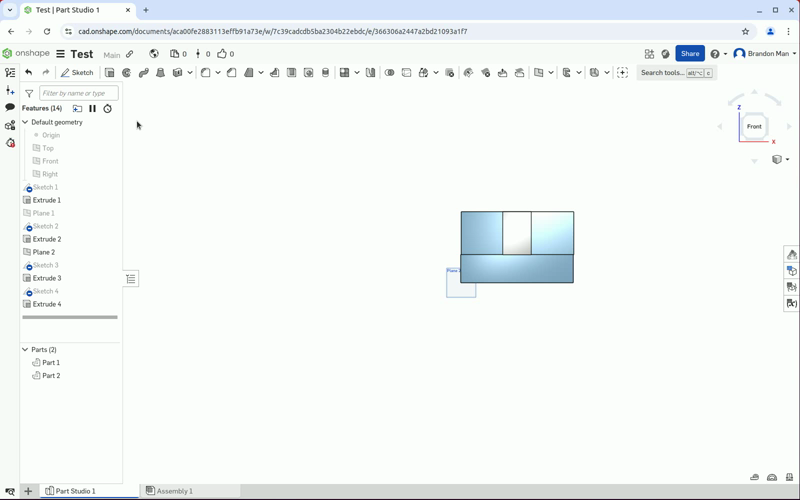
mouse_move(73, 189)
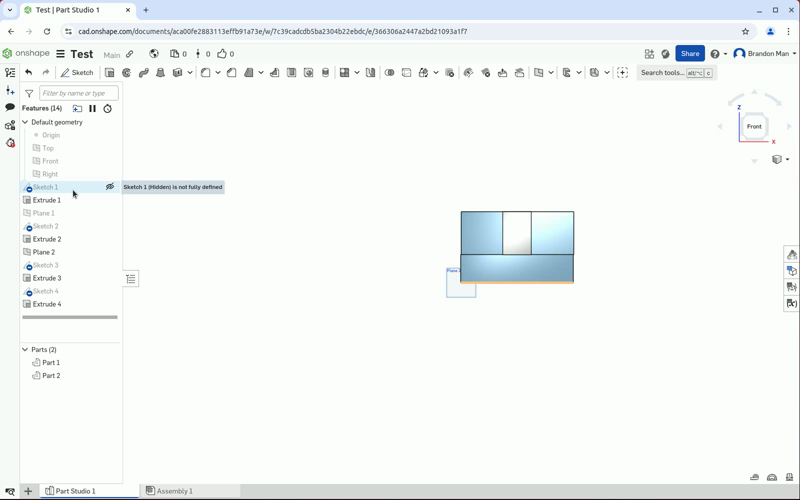
click(73, 189)
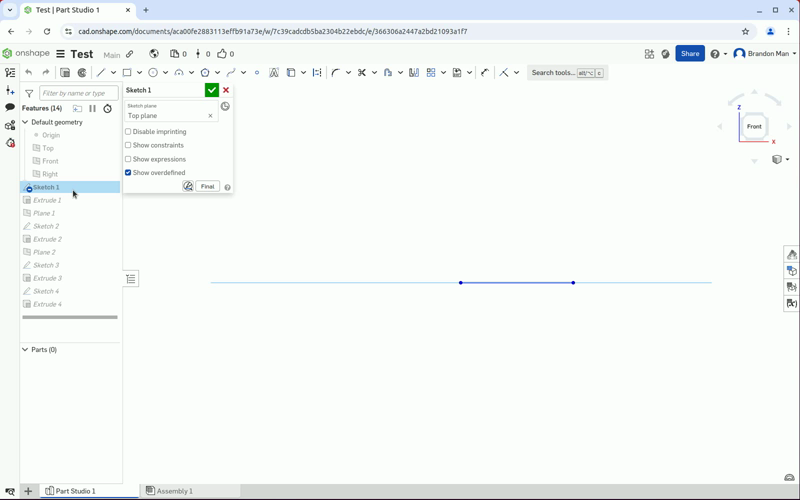
mouse_move(229, 92)
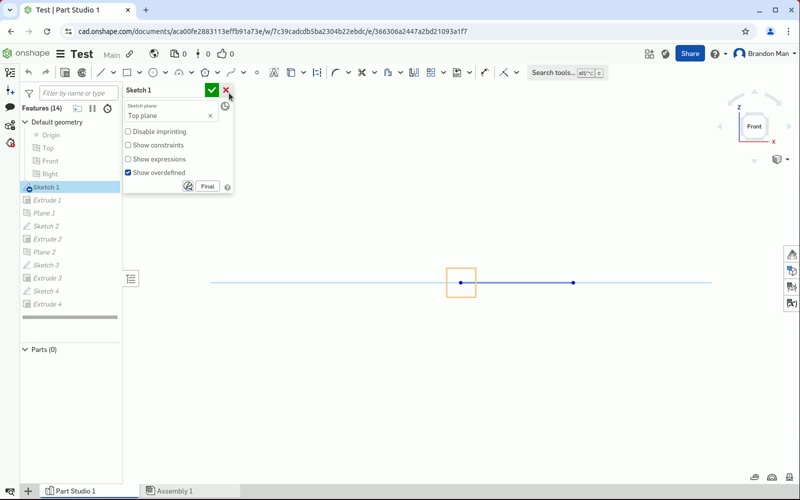
click(229, 92)
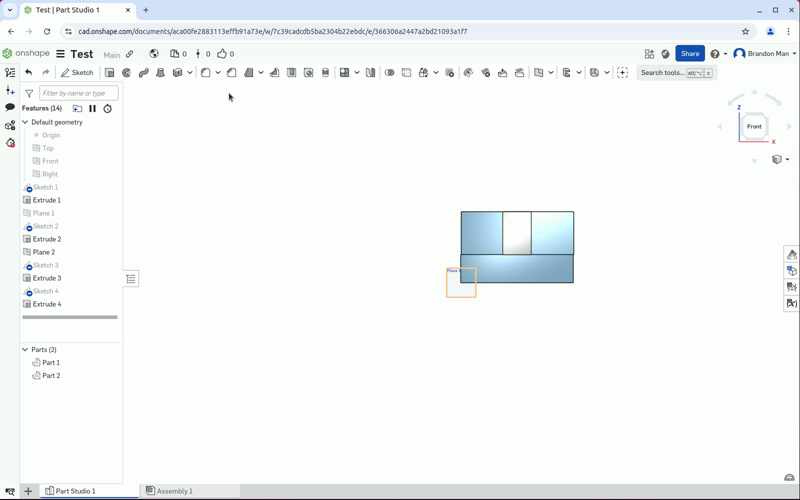
mouse_move(73, 352)
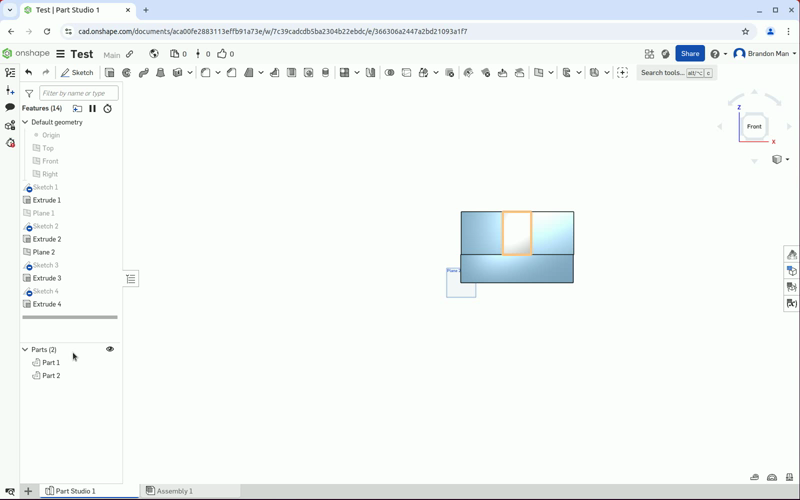
key(y)
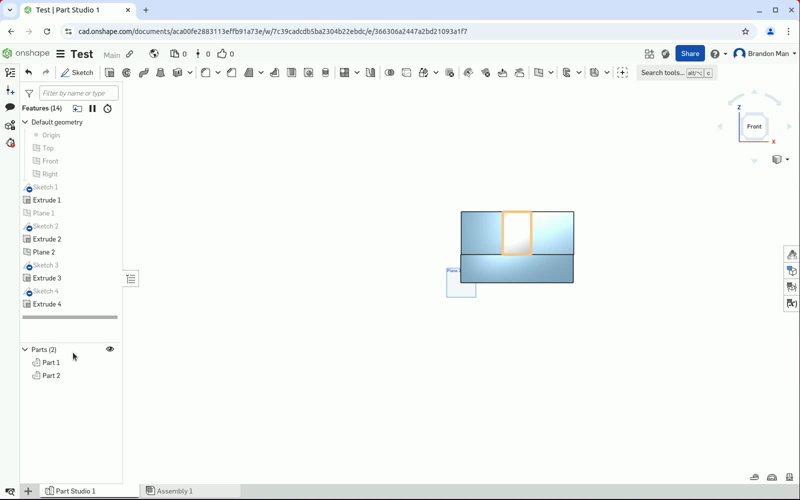
key(shift+p)
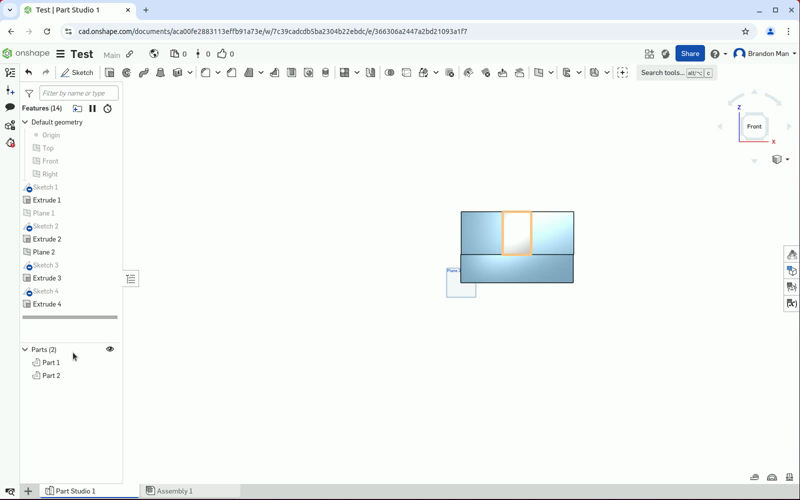
key(space)
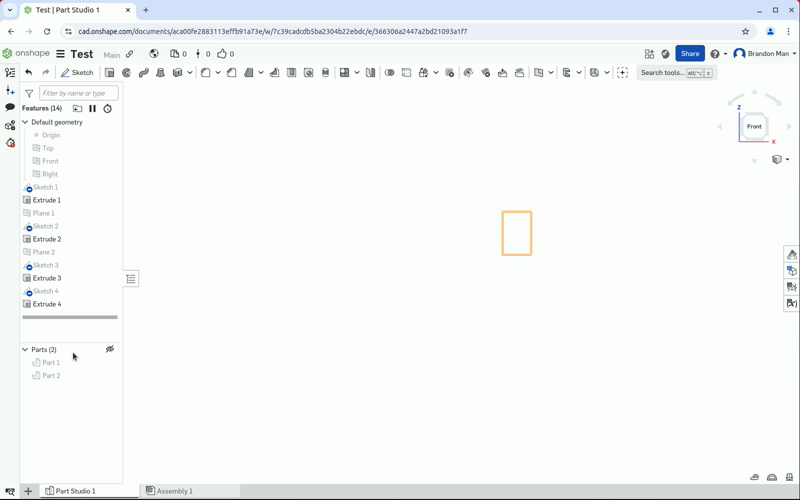
key_down(shift)
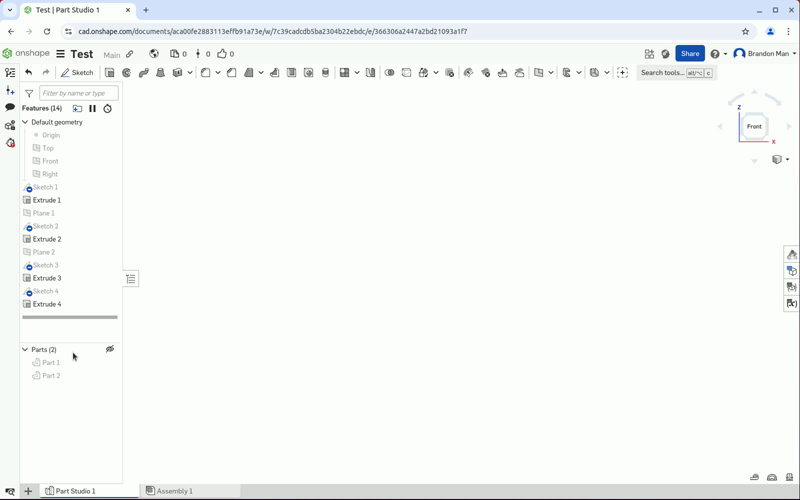
key(left)
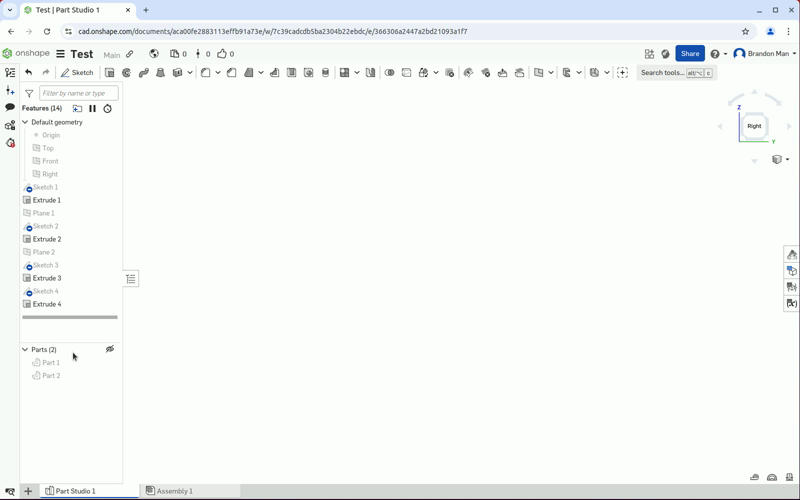
key_up(shift)
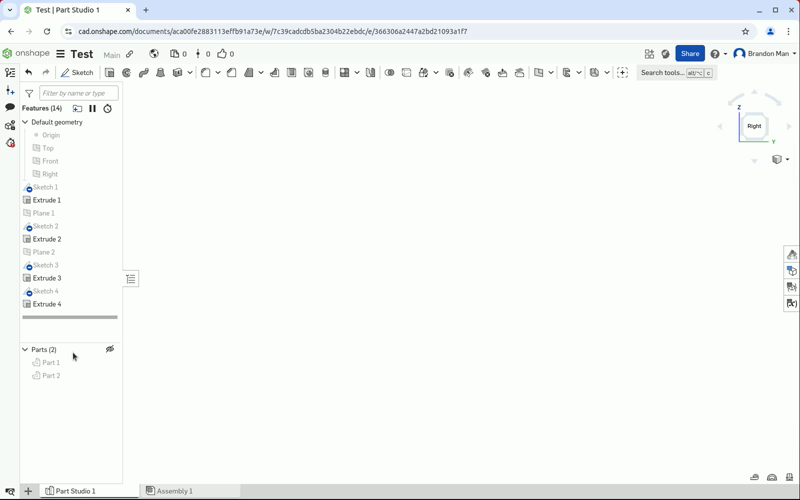
mouse_move(73, 352)
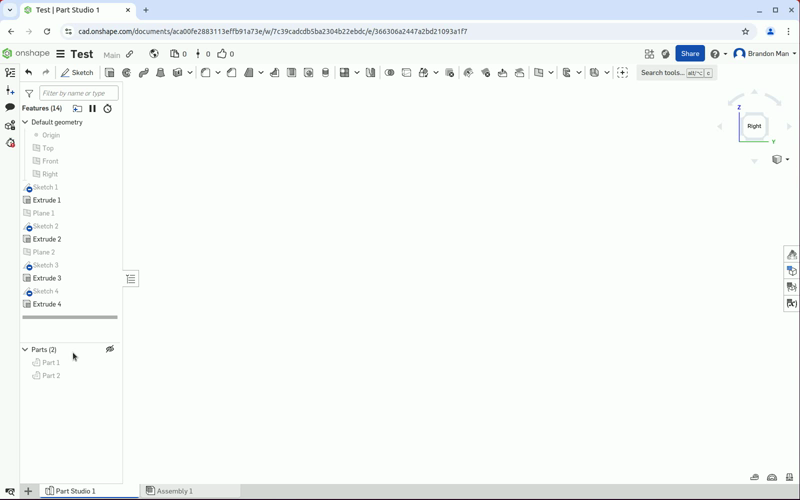
key(shift+y)
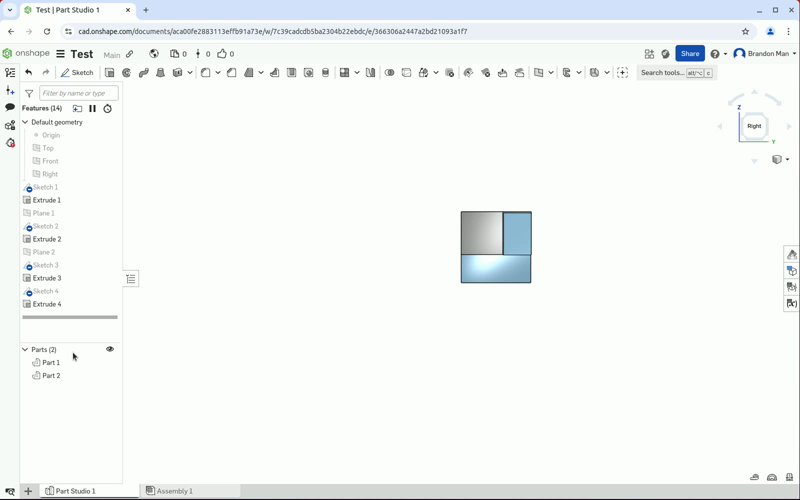
mouse_move(541, 75)
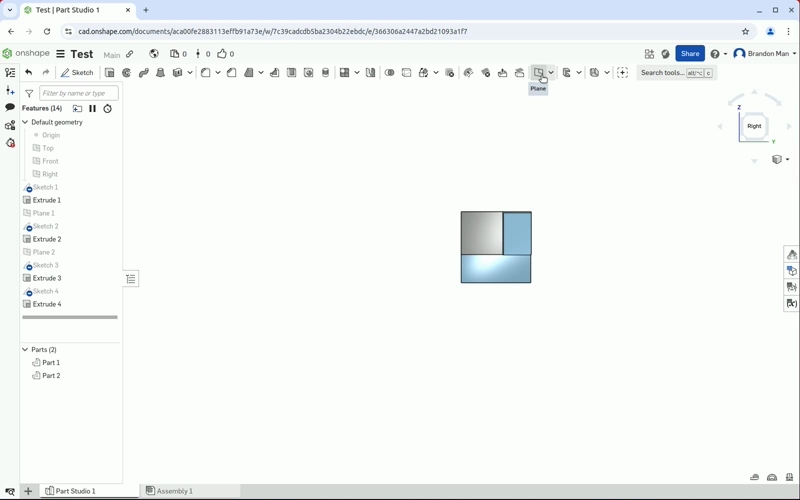
click(541, 75)
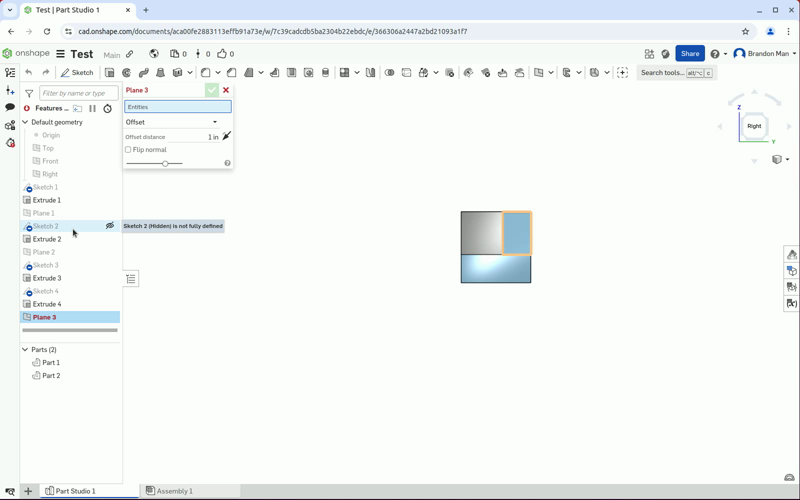
scroll(3)
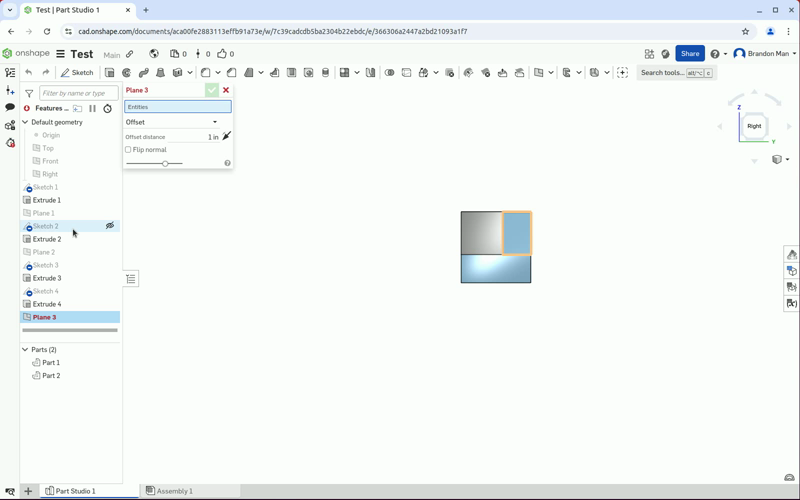
mouse_move(73, 176)
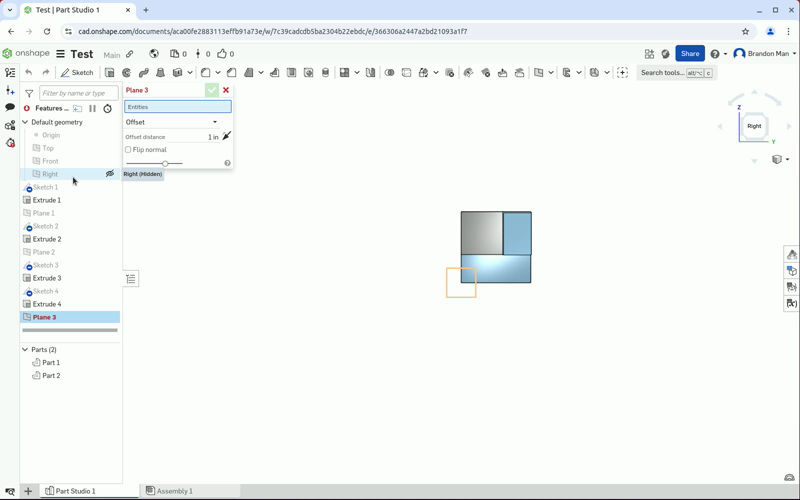
click(73, 176)
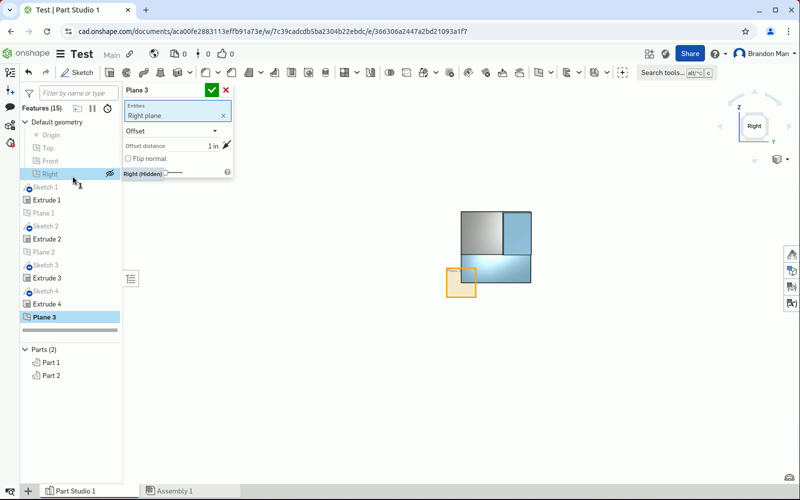
key(tab, 2)
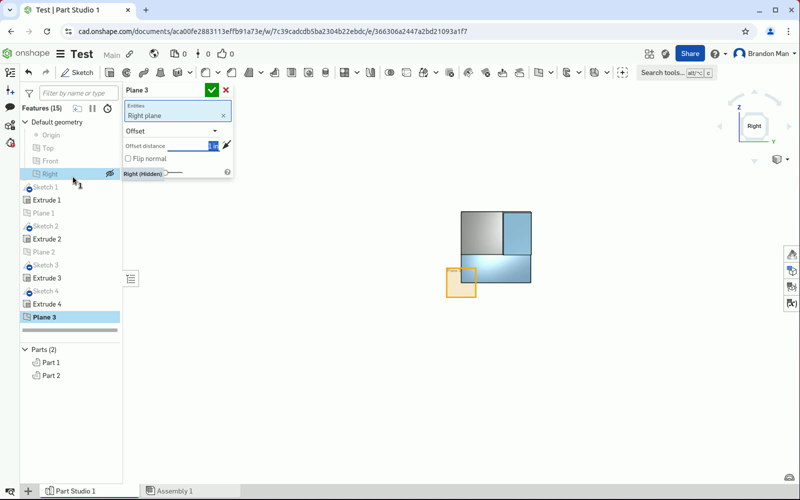
text(14.45)
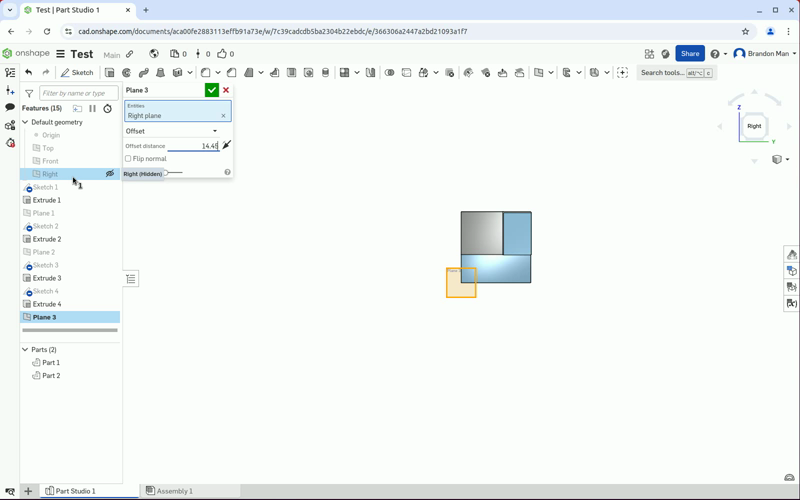
key(enter, 2)
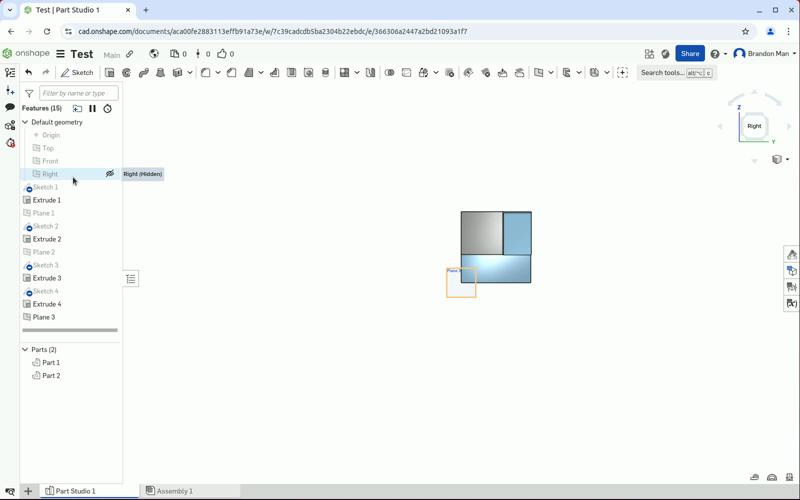
key(shift+s)
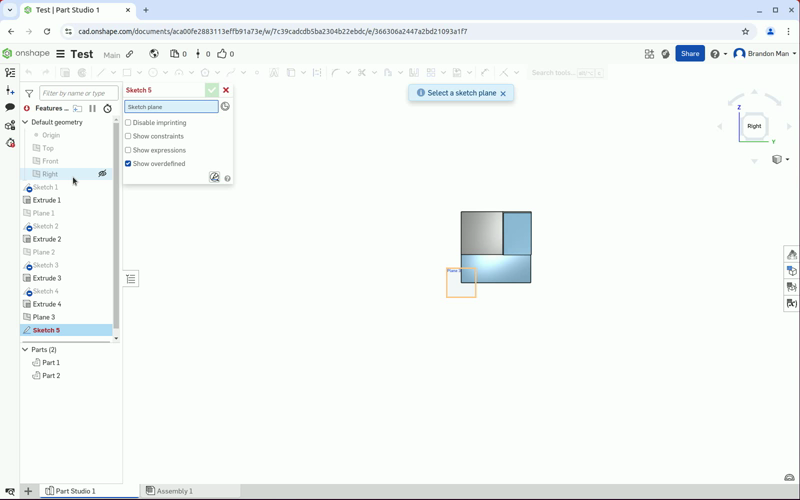
mouse_move(69, 319)
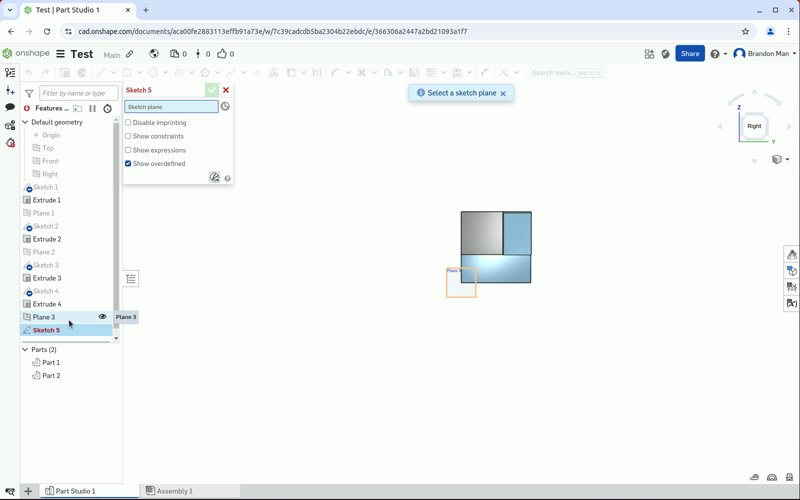
click(69, 319)
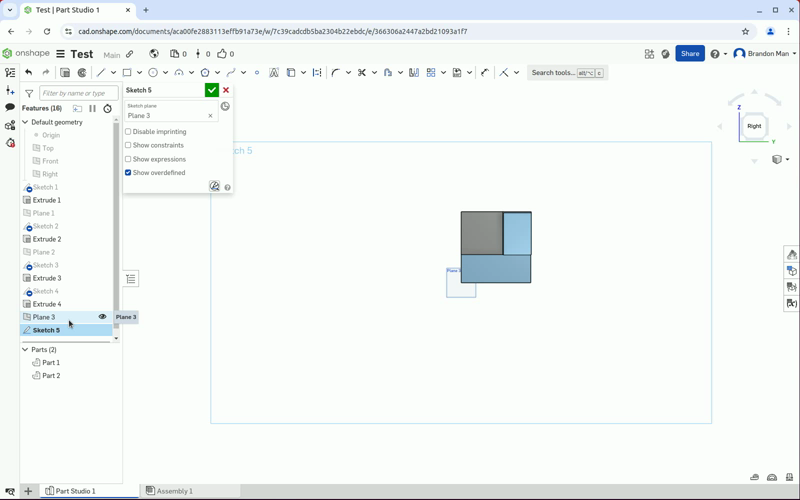
mouse_move(73, 352)
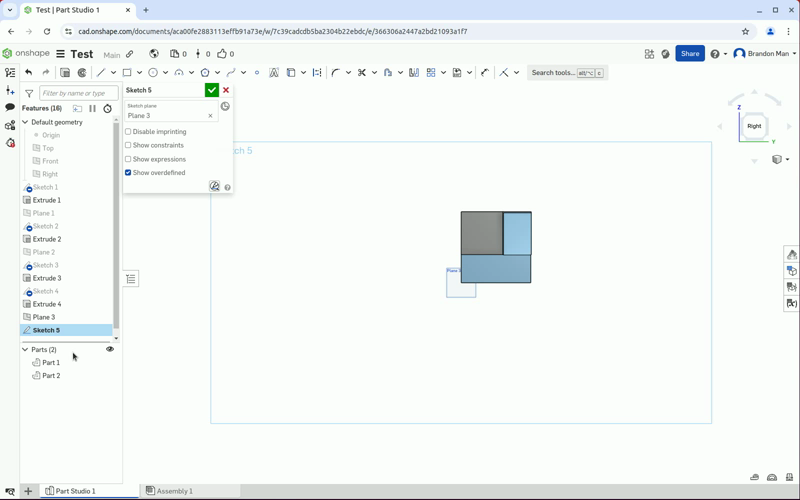
key(y)
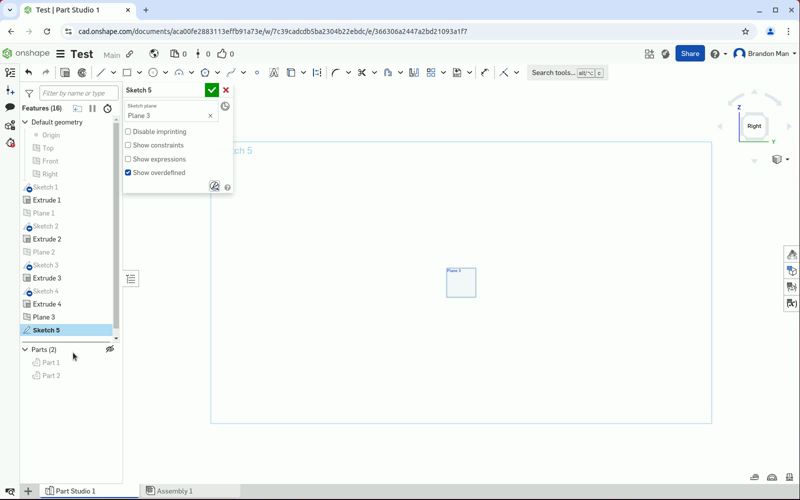
key(l)
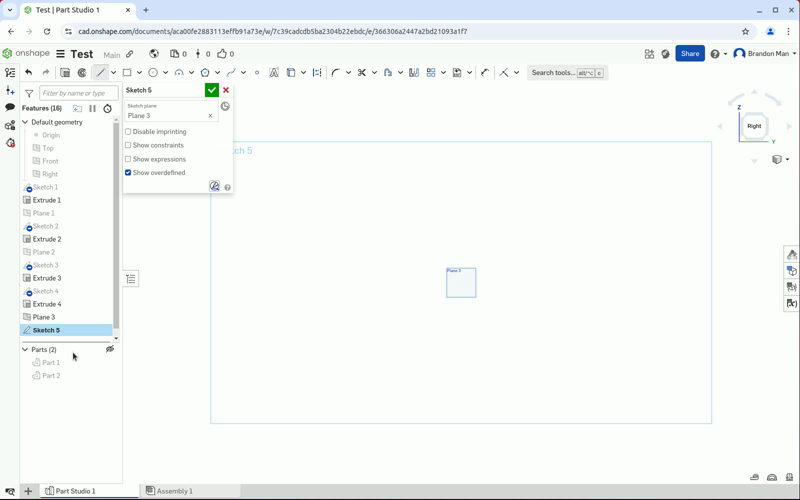
key_down(shift)
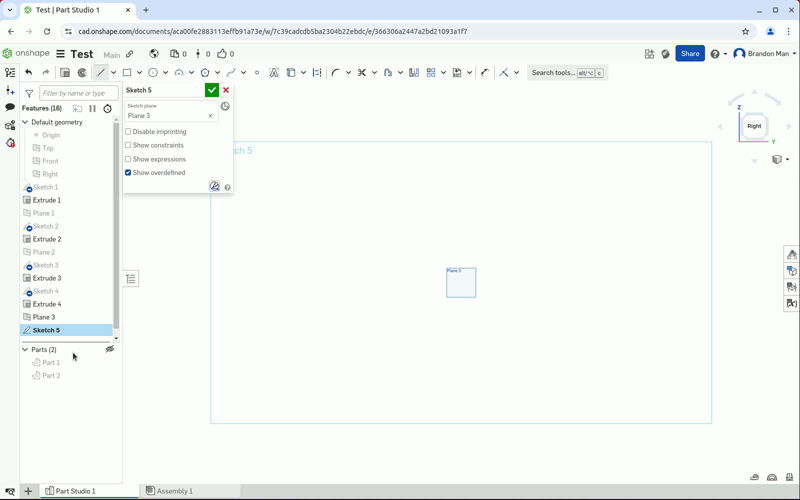
mouse_move(460, 254)
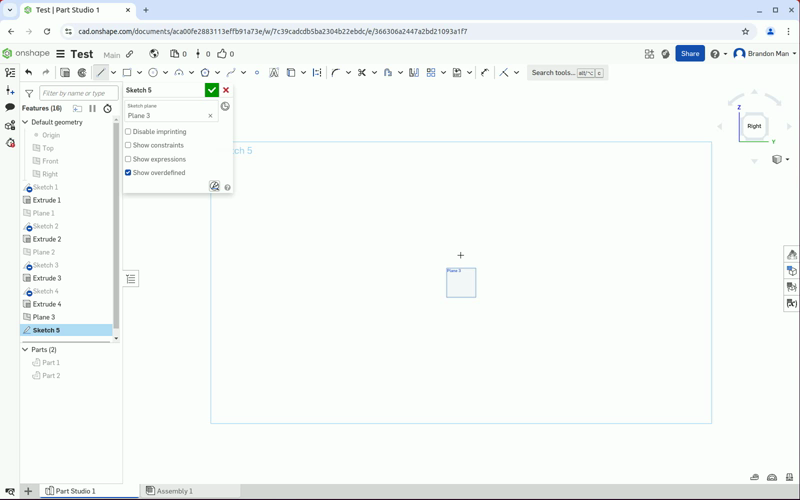
click(460, 254)
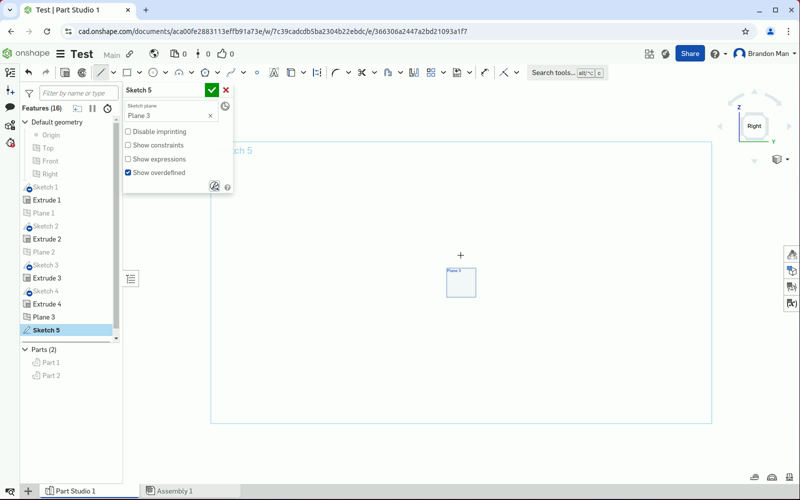
key_up(shift)
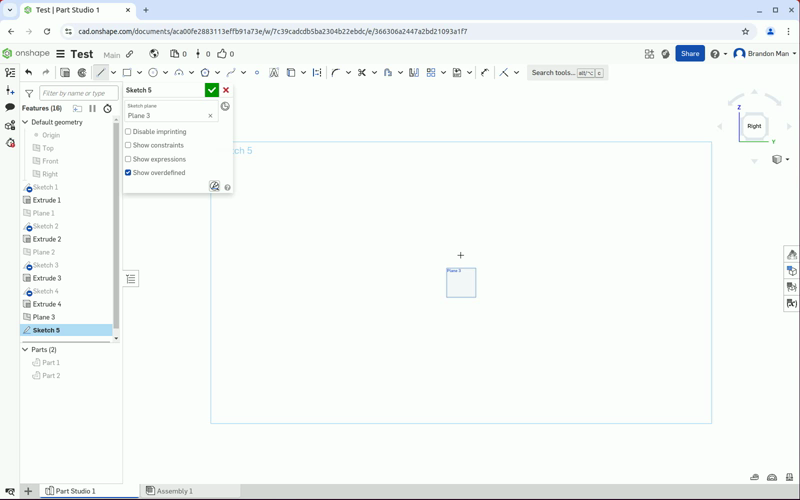
key_down(shift)
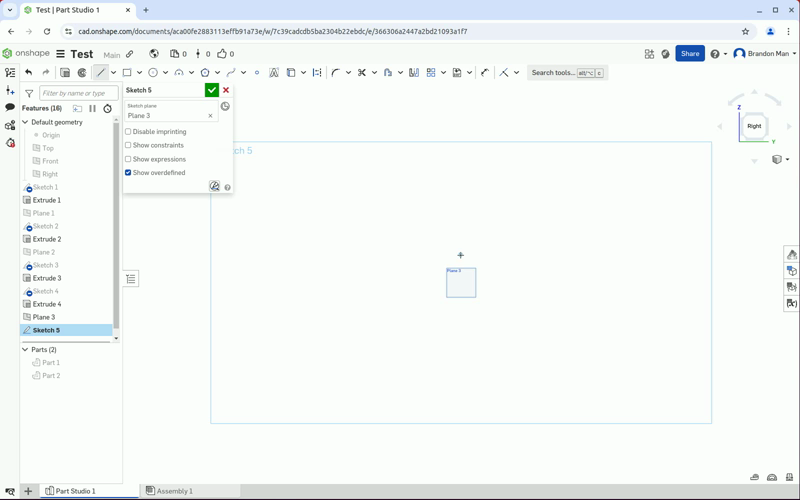
mouse_move(503, 211)
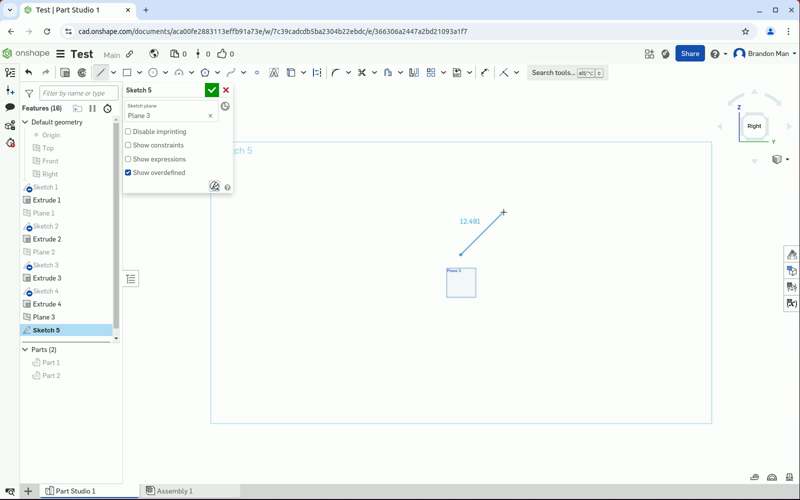
click(503, 211)
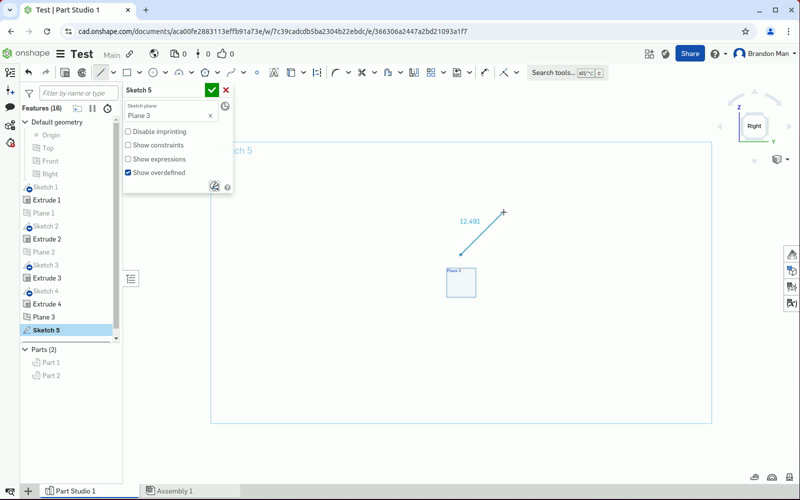
key_up(shift)
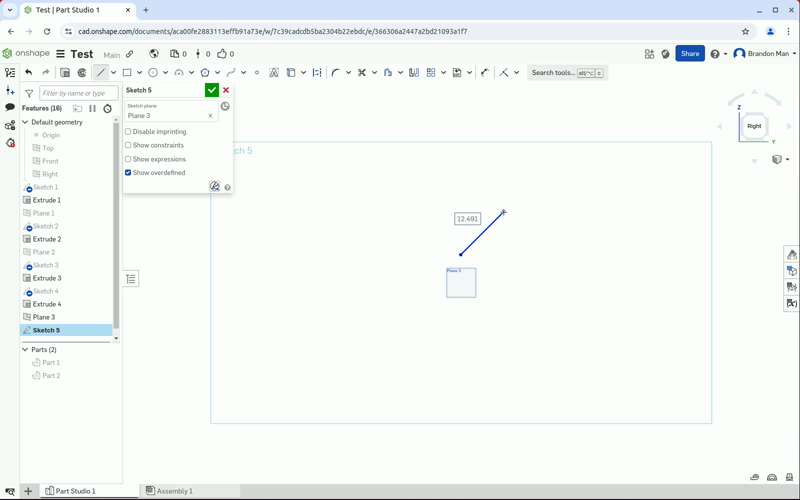
key_down(shift)
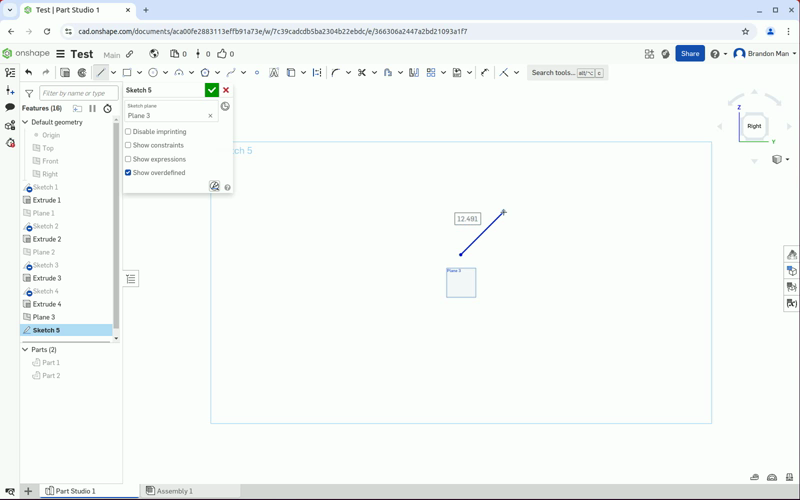
mouse_move(533, 211)
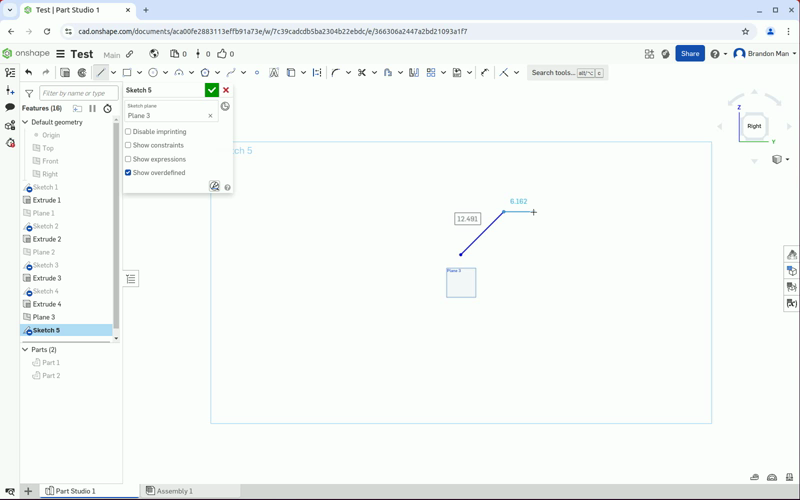
mouse_move(460, 211)
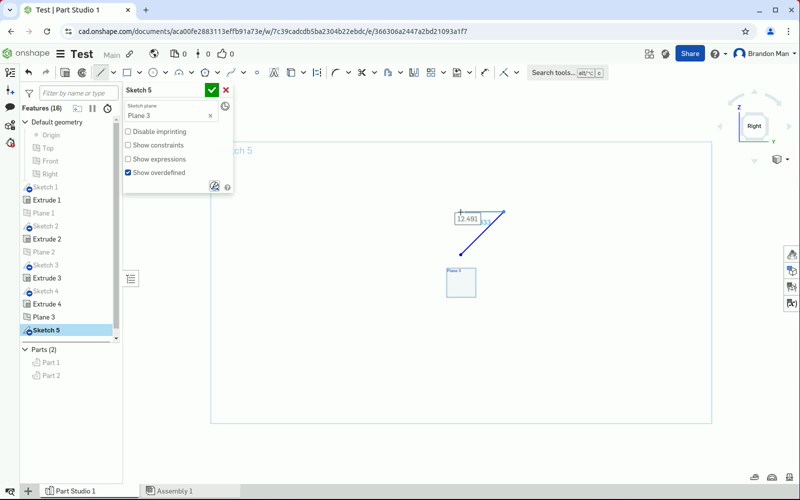
click(460, 211)
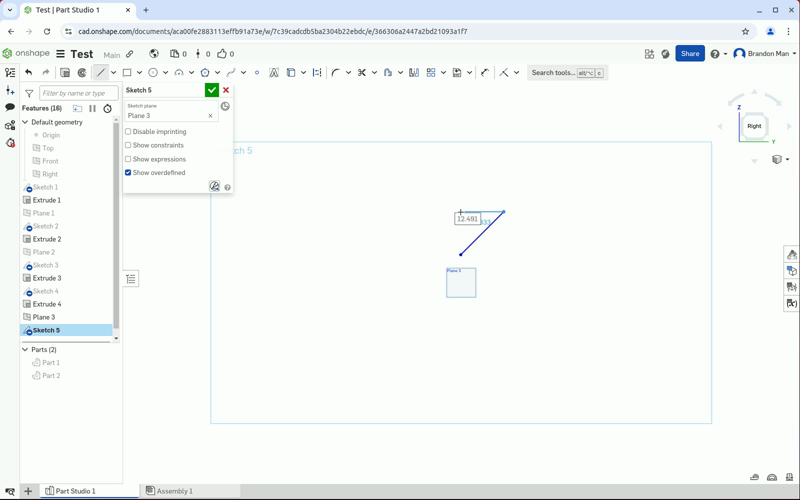
key_up(shift)
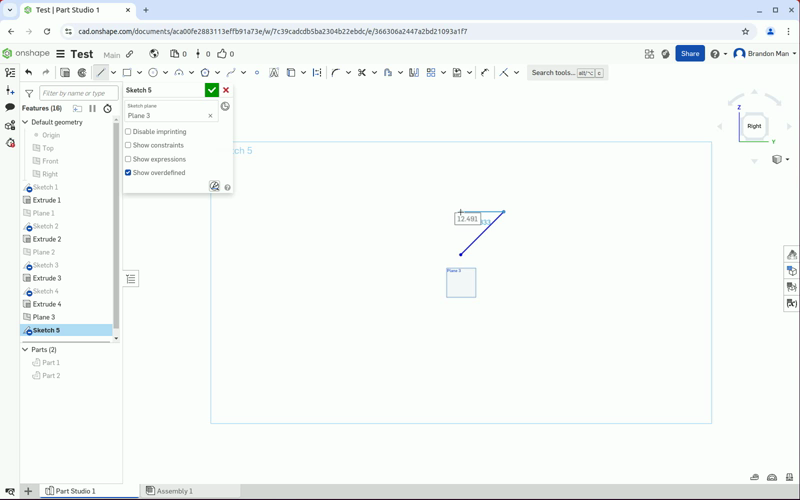
mouse_move(490, 211)
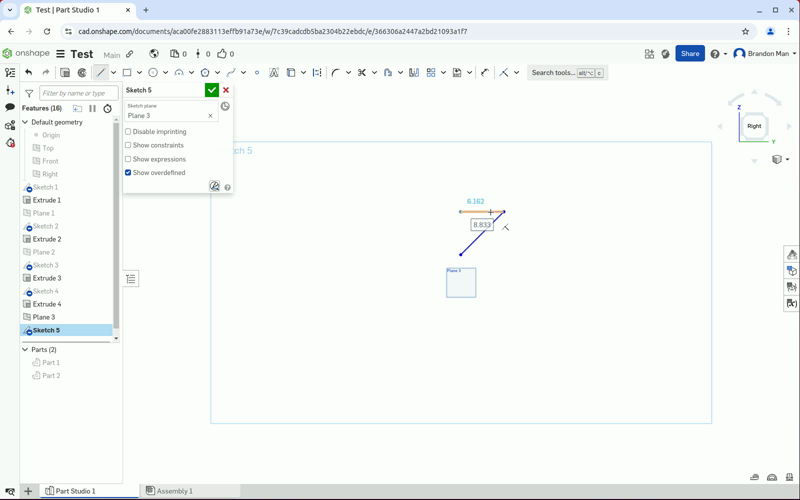
key_down(shift)
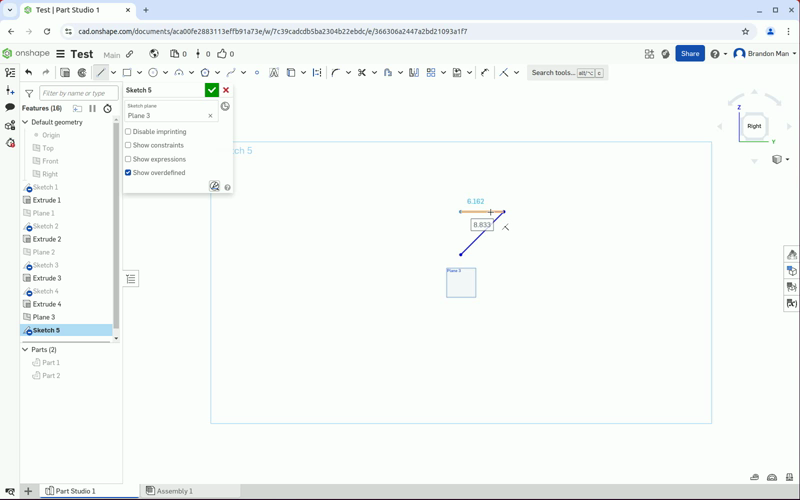
mouse_move(460, 254)
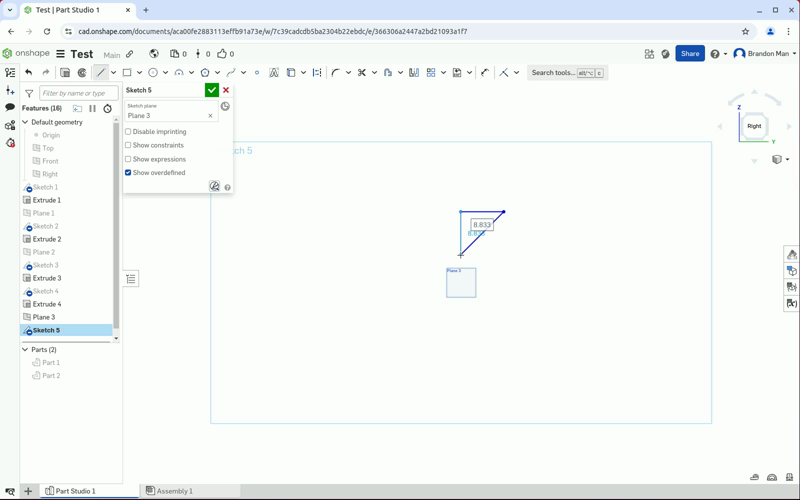
key_up(shift)
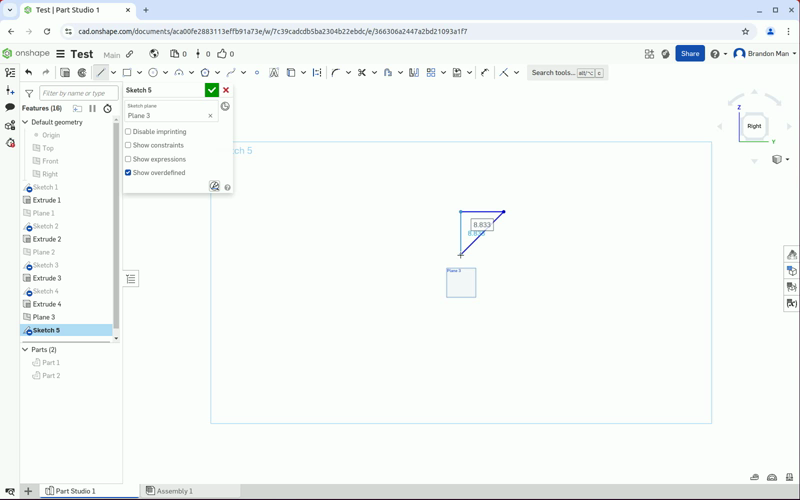
click(460, 254)
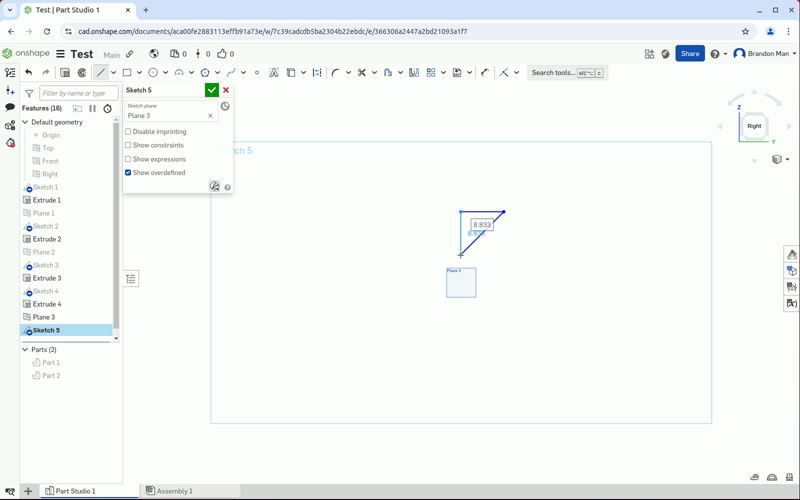
key(esc)
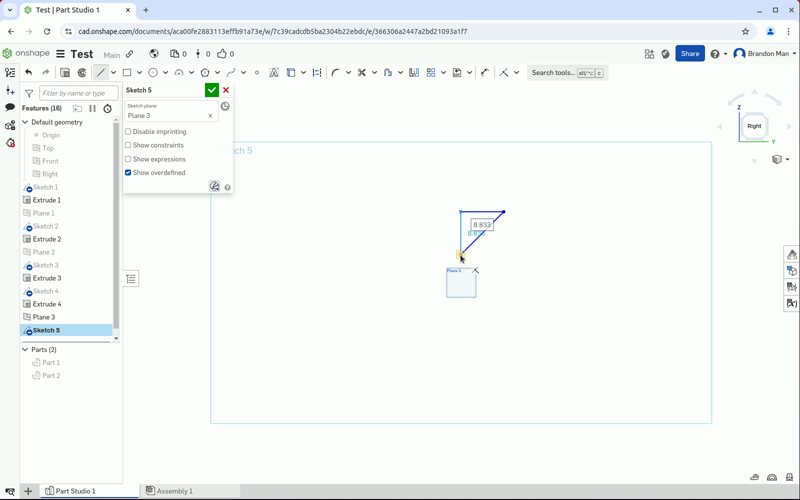
mouse_move(487, 221)
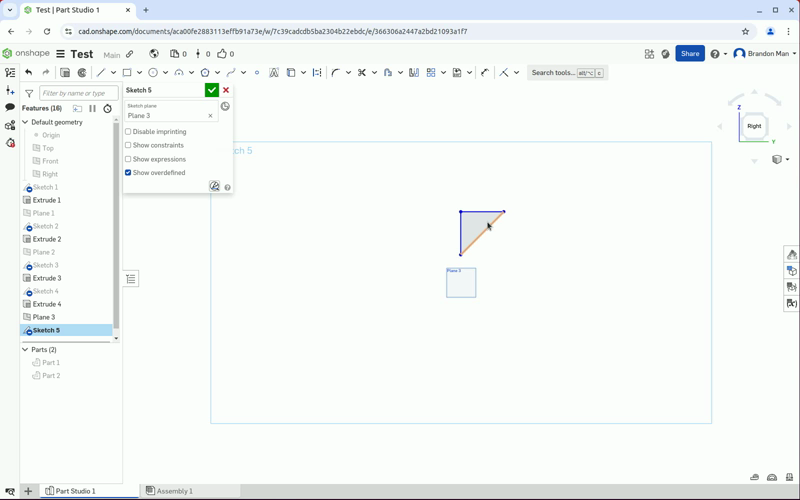
scroll(6)
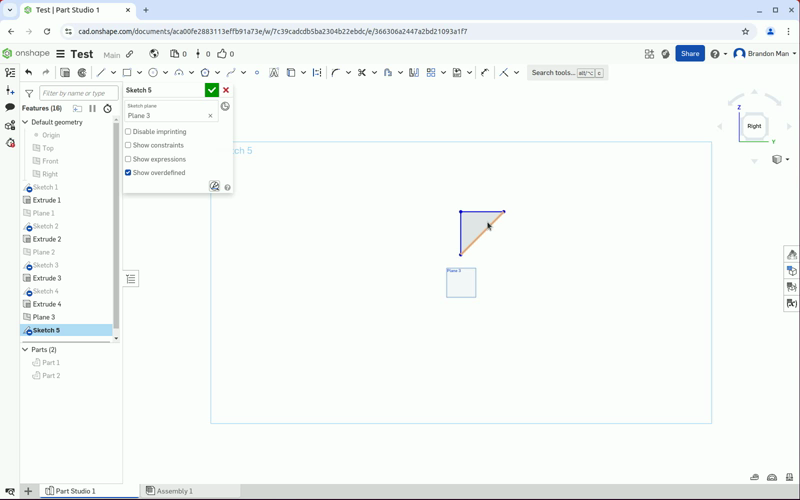
scroll(6)
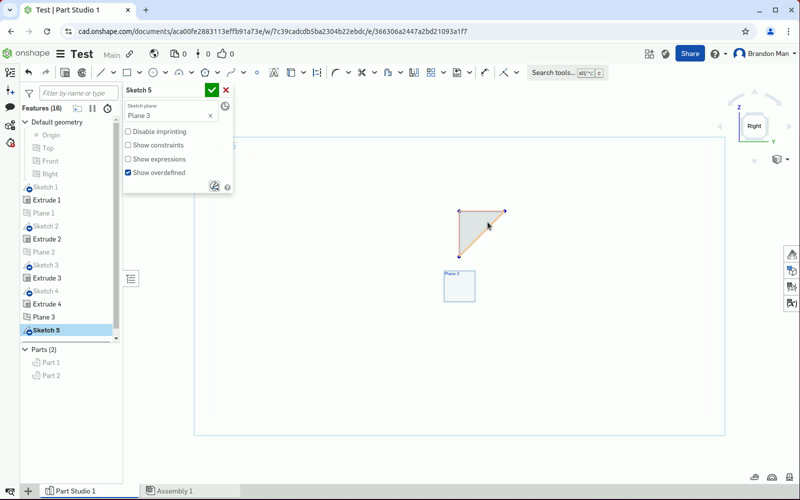
scroll(6)
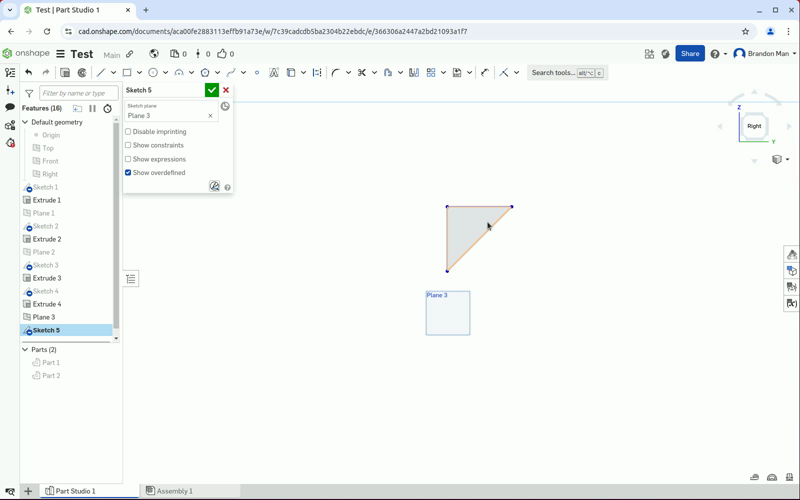
scroll(6)
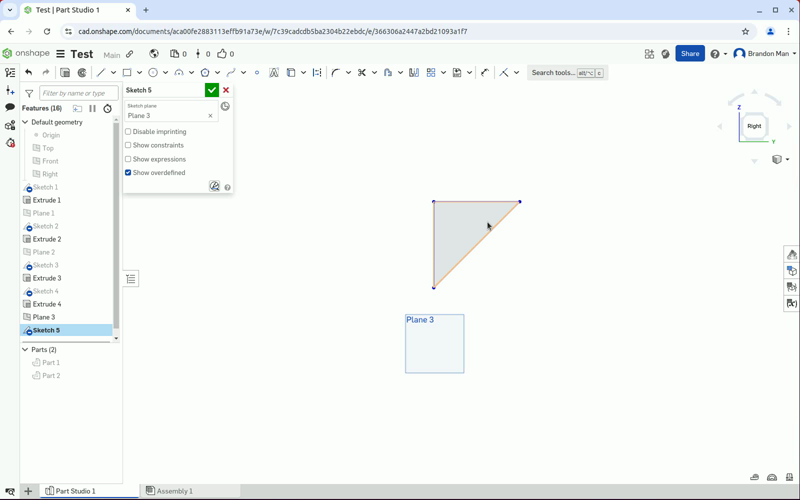
scroll(6)
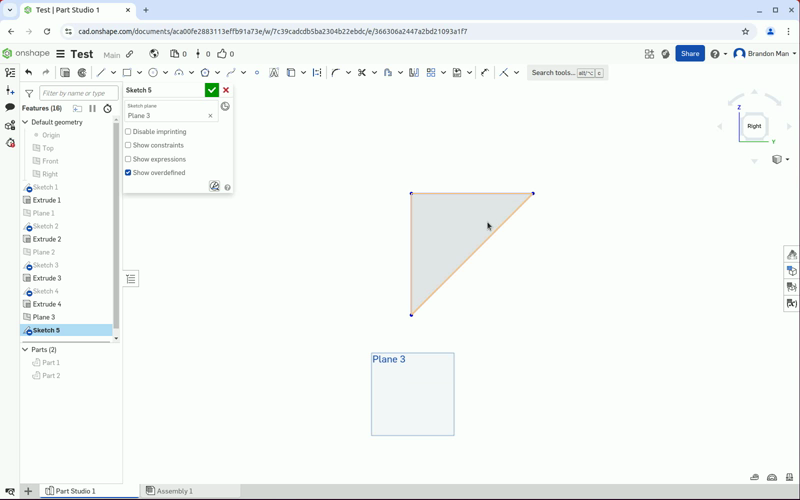
scroll(6)
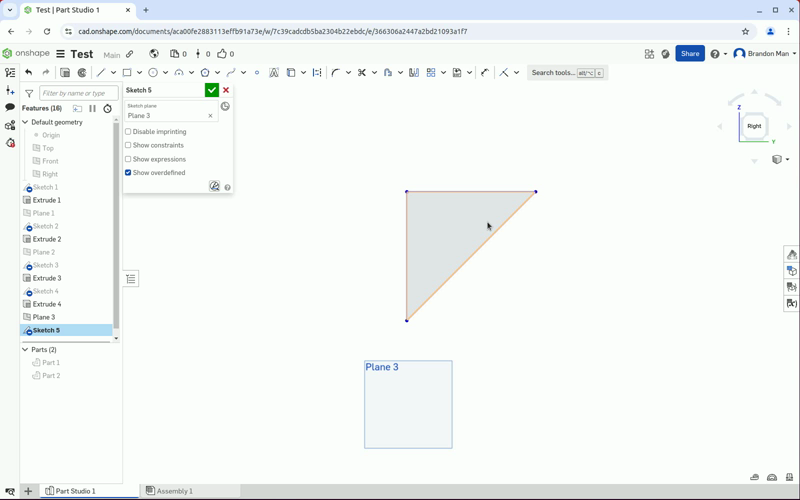
scroll(6)
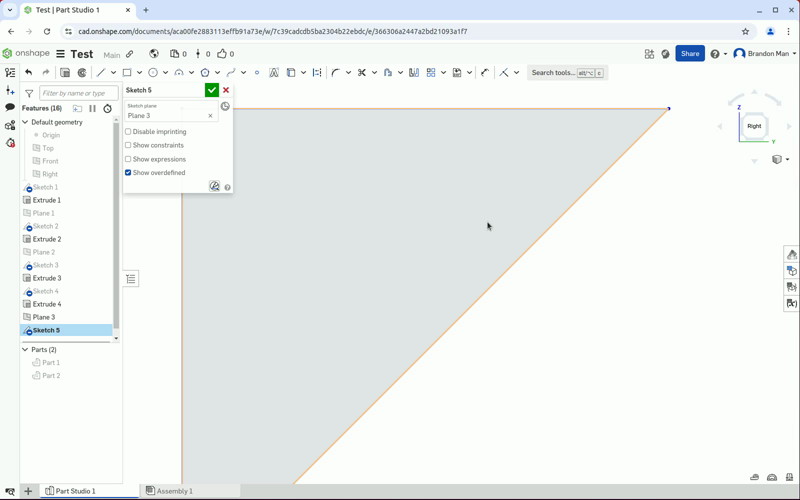
click(487, 221)
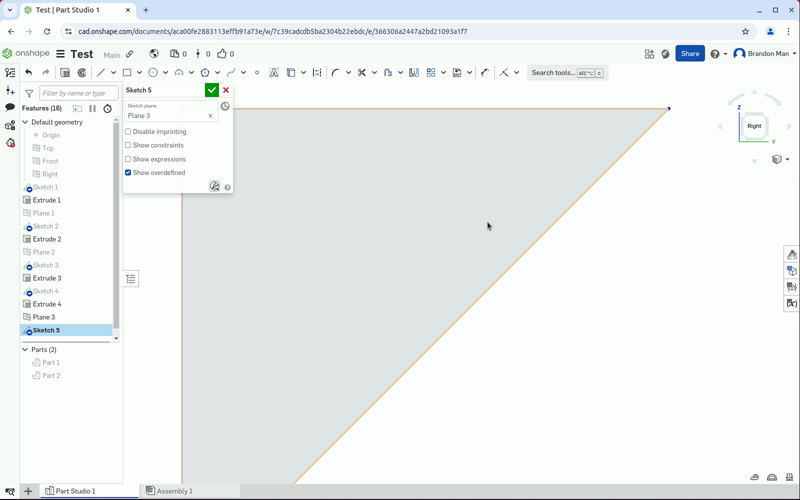
scroll(-6)
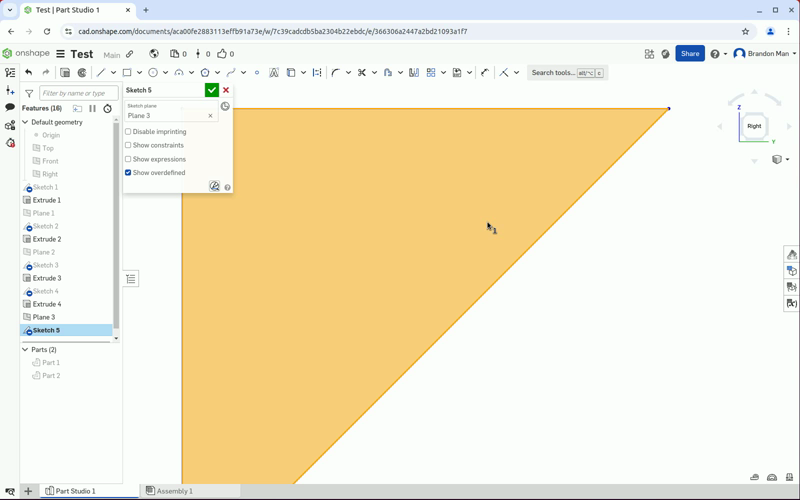
scroll(-6)
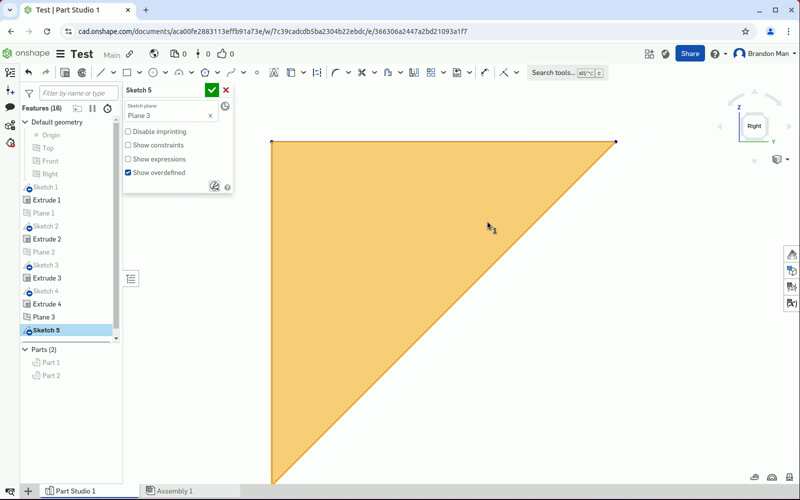
scroll(-6)
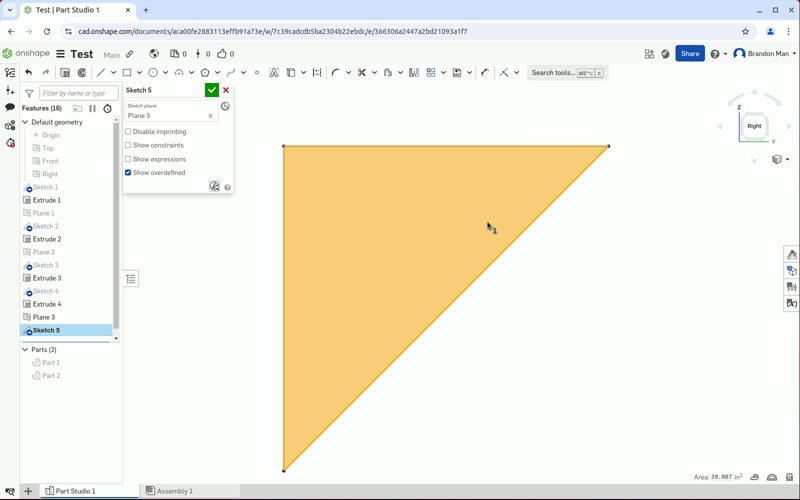
scroll(-6)
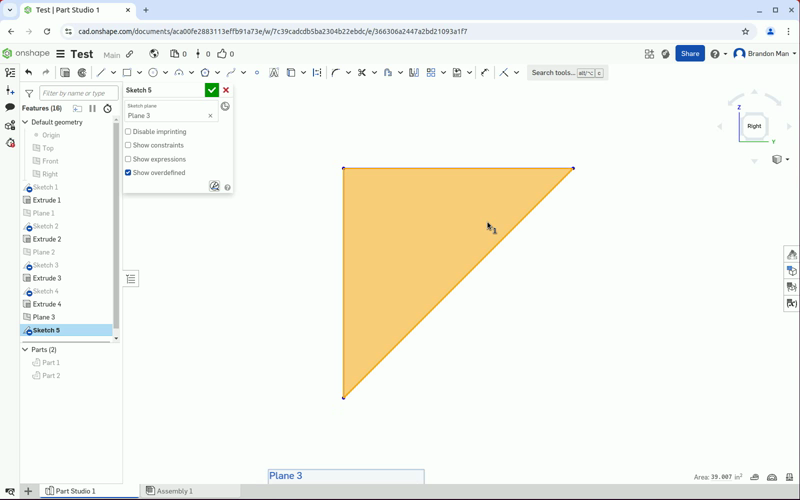
scroll(-6)
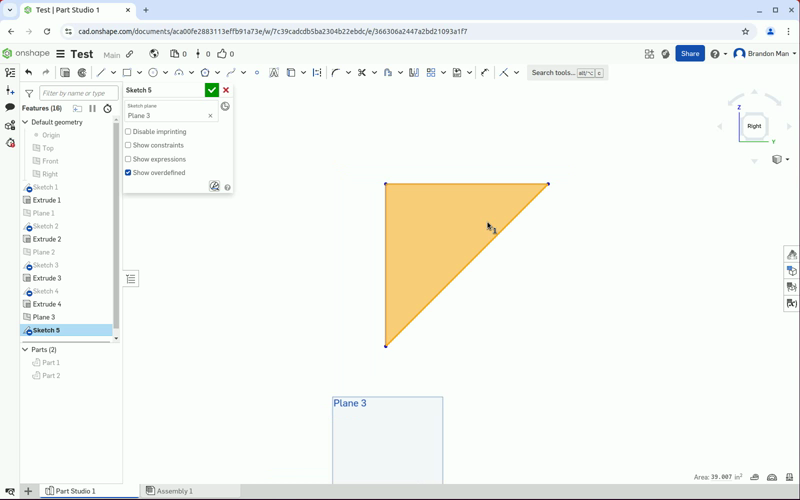
scroll(-6)
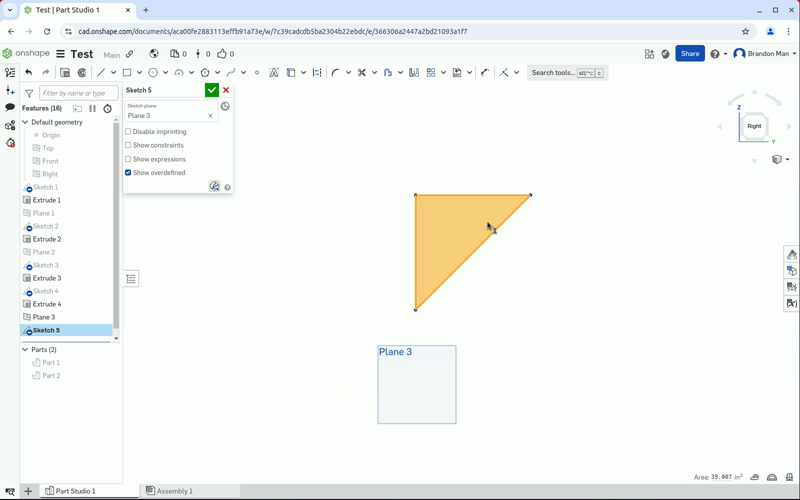
scroll(-6)
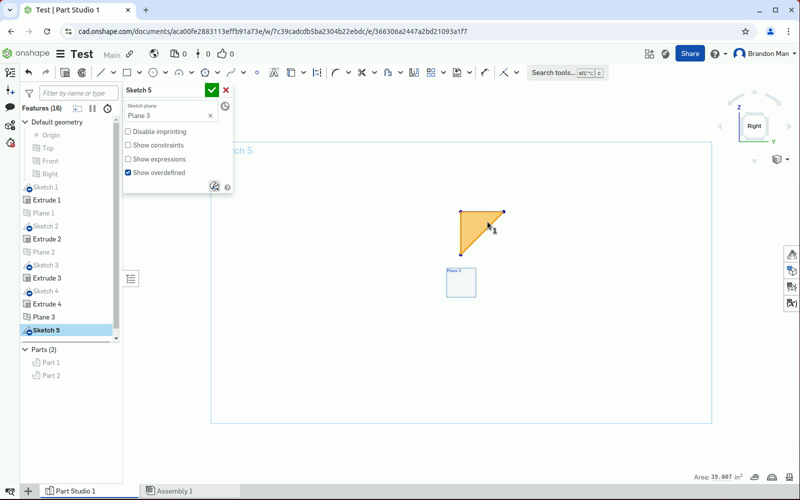
mouse_move(73, 352)
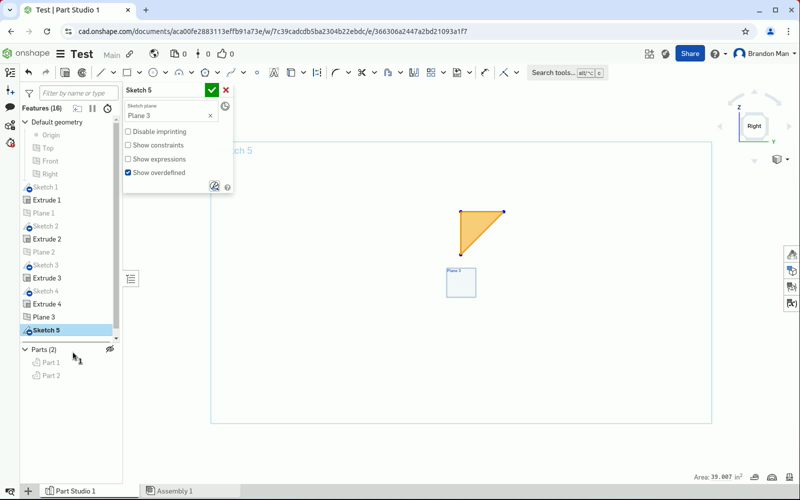
key(shift+y)
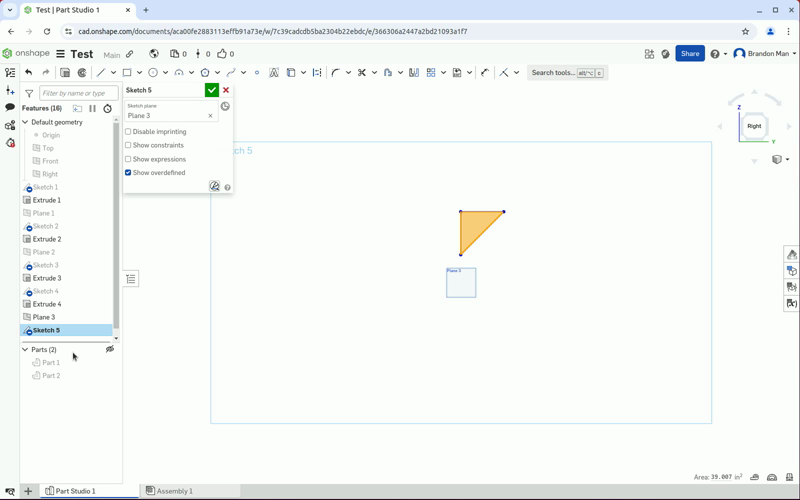
key(shift+e)
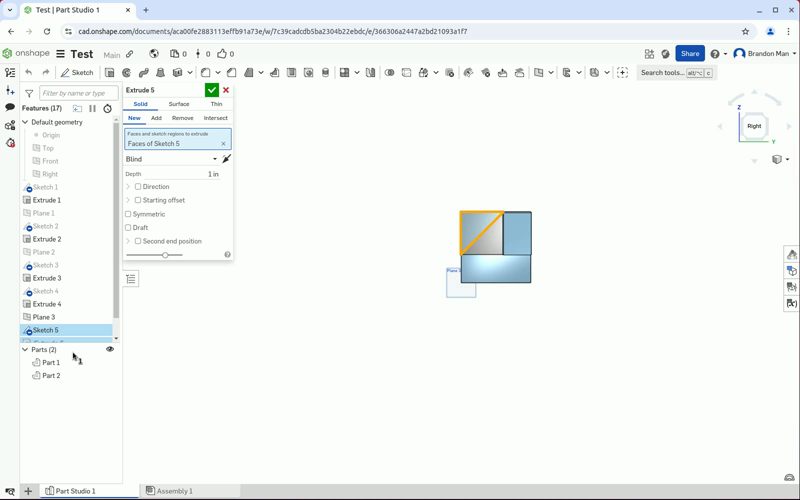
mouse_move(143, 106)
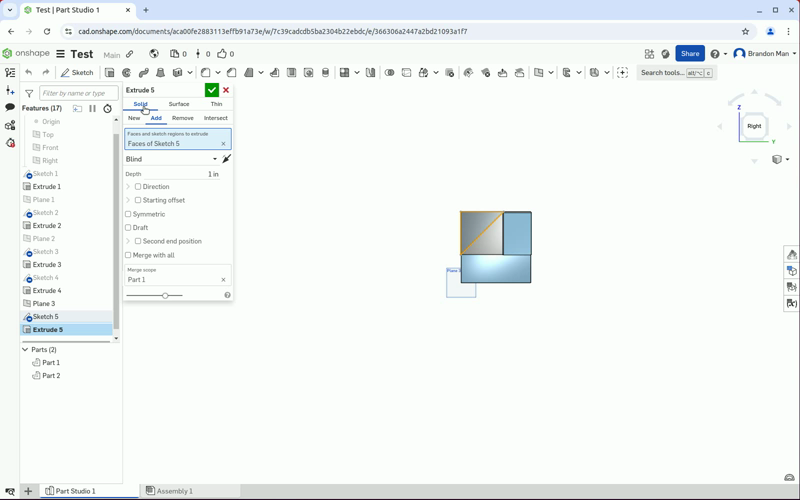
click(143, 106)
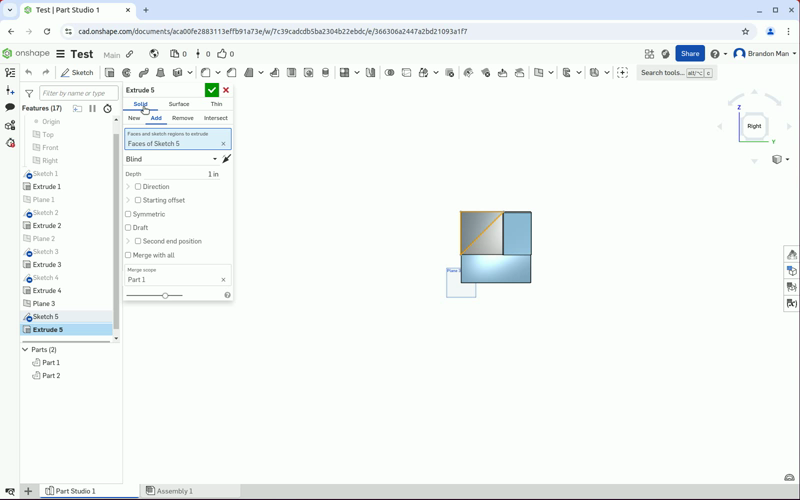
mouse_move(186, 120)
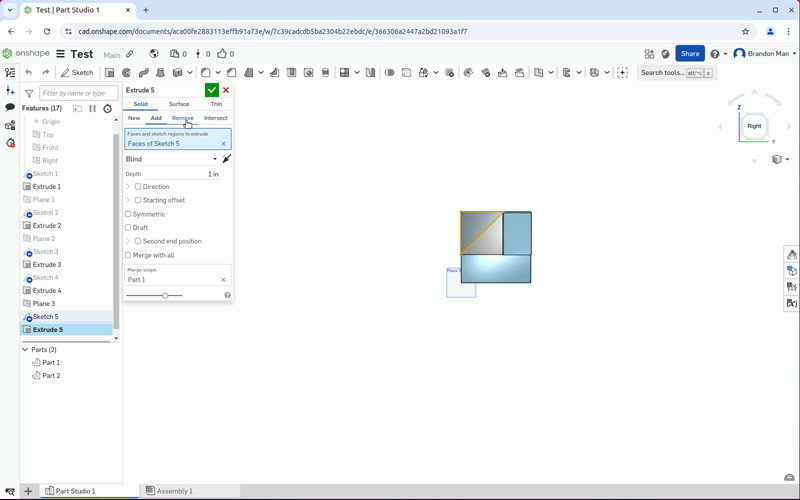
click(186, 120)
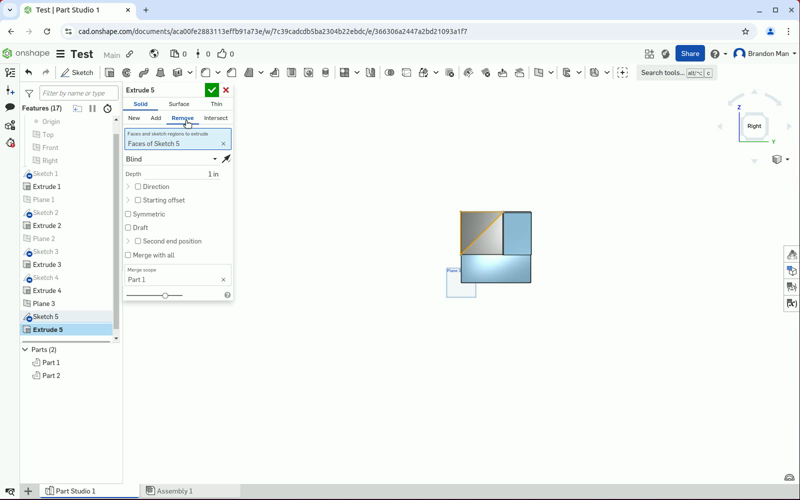
key(tab, 4)
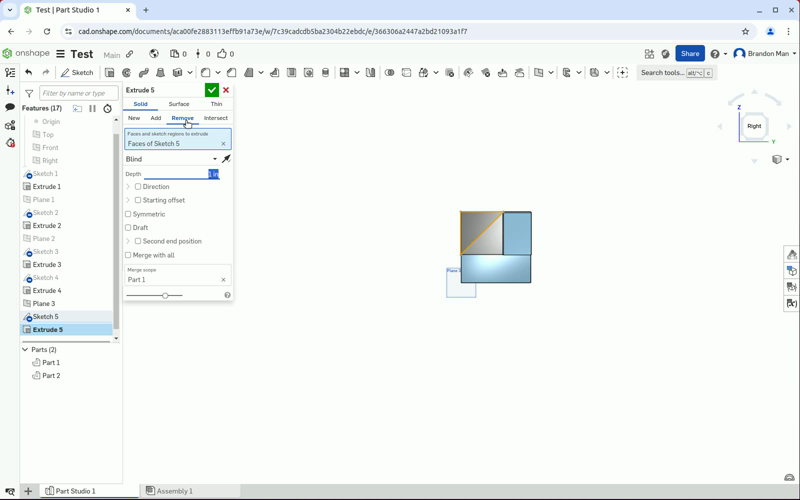
text(5.777)
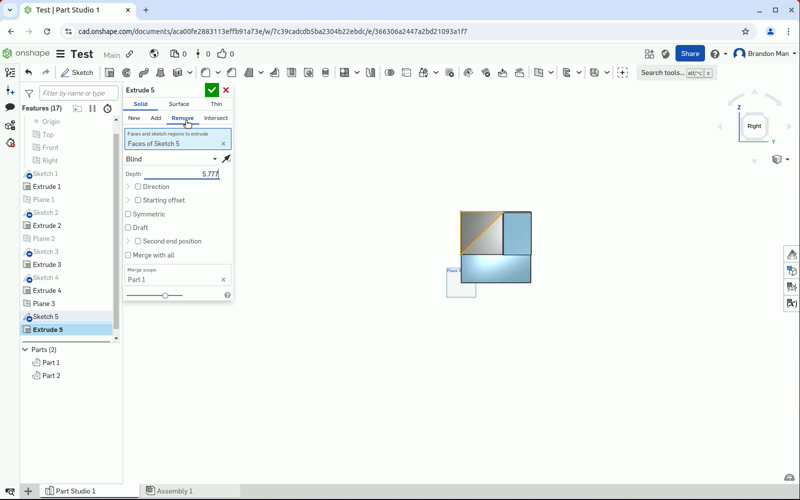
key(tab, 6)
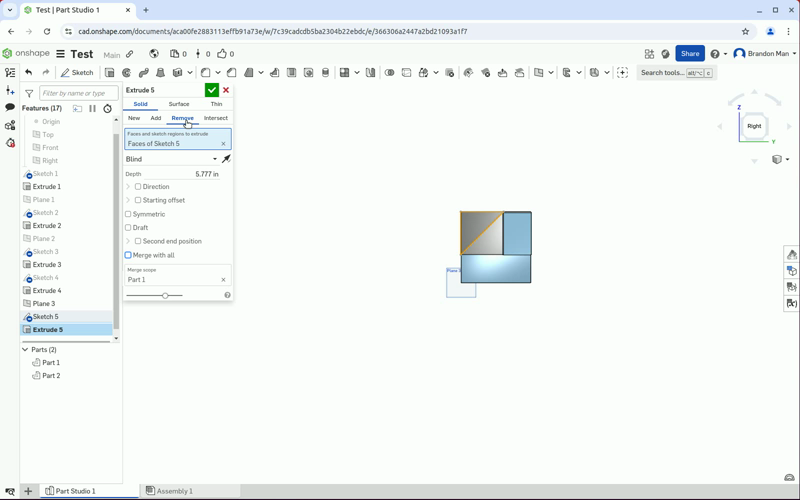
key(space)
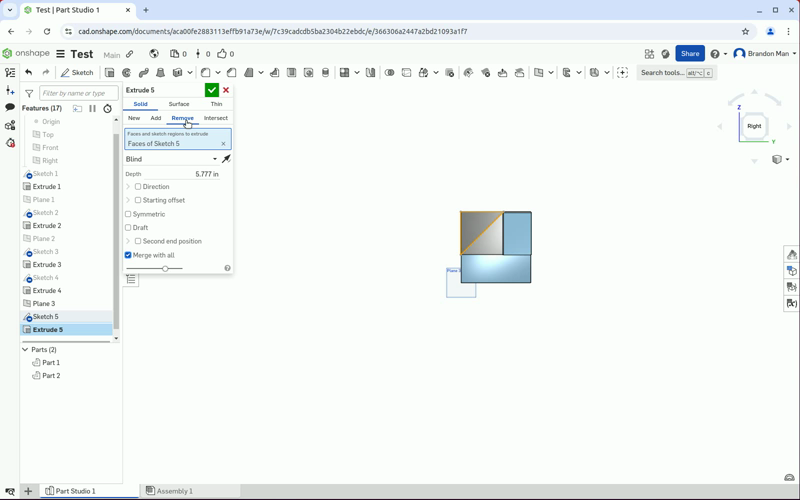
key(enter)
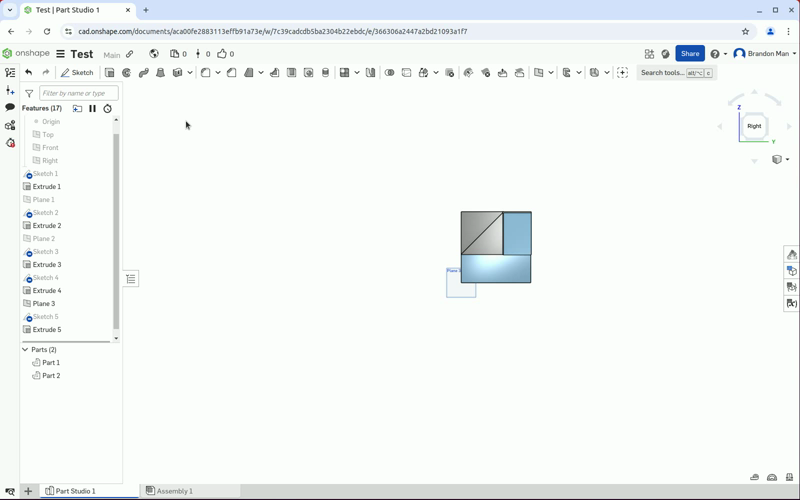
key(shift+h)
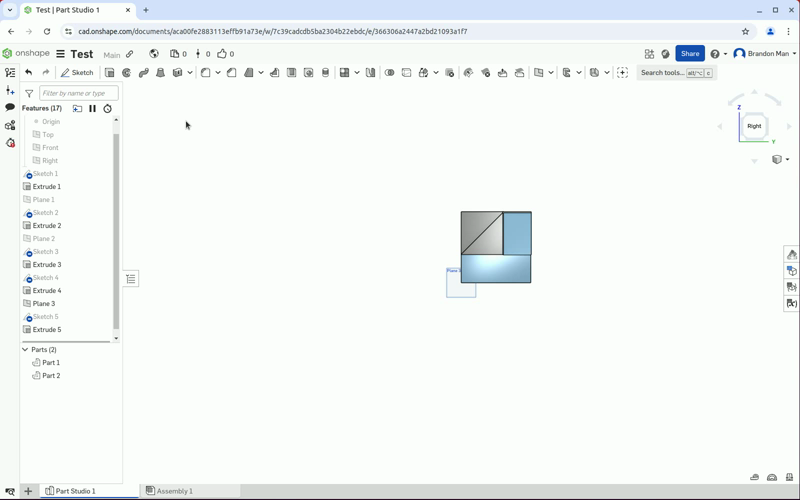
key(shift+h)
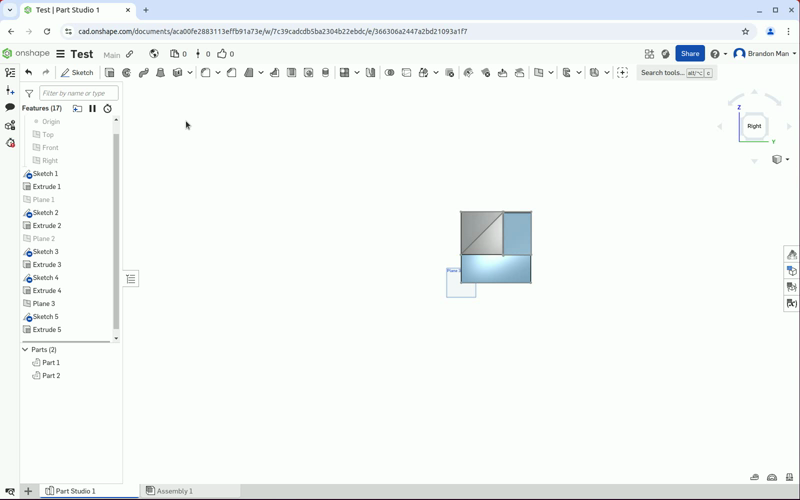
key(shift+7)
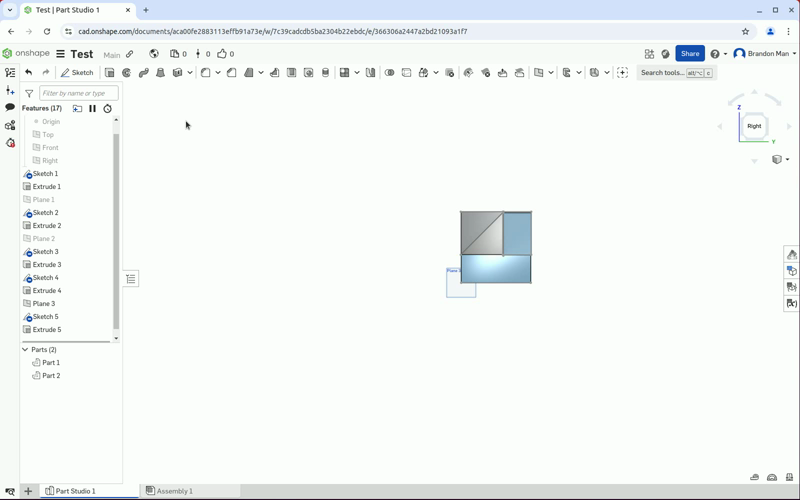
key(right, 2)
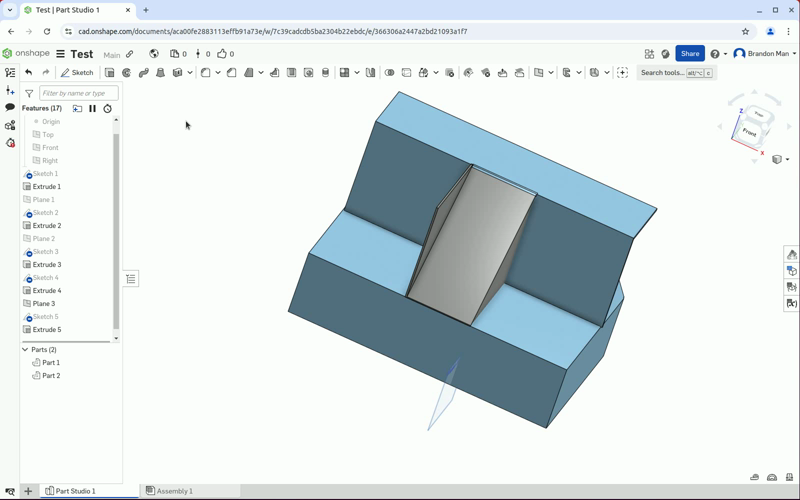
key(down, 2)
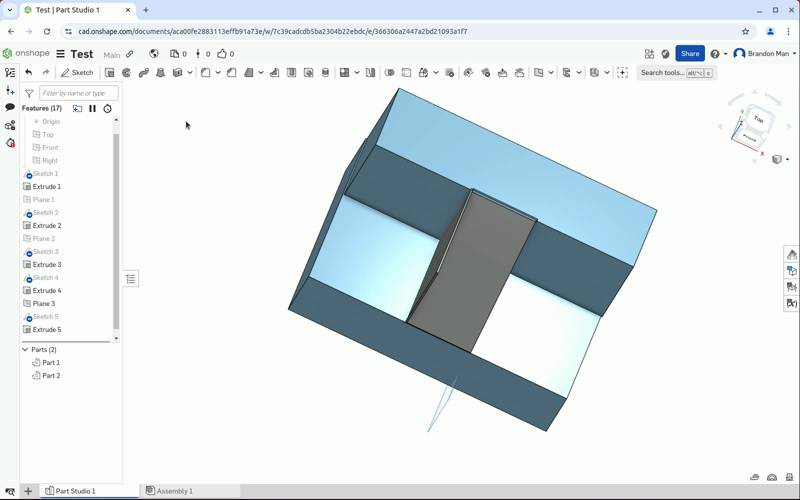
key(up, 2)
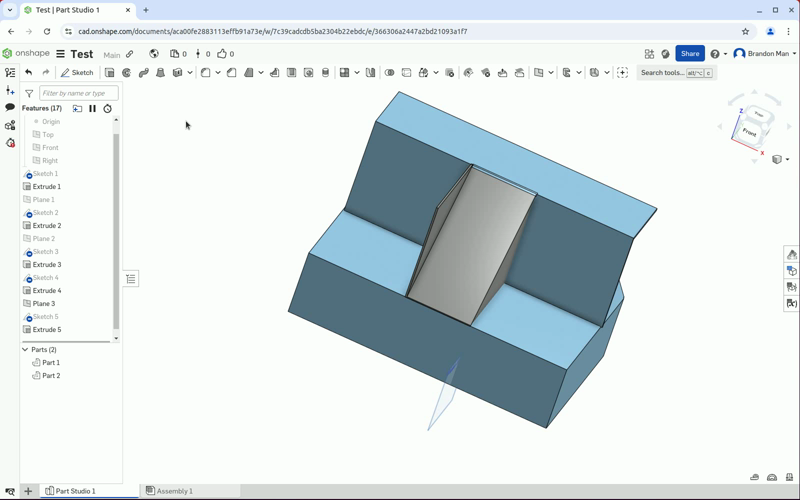
key(left, 2)
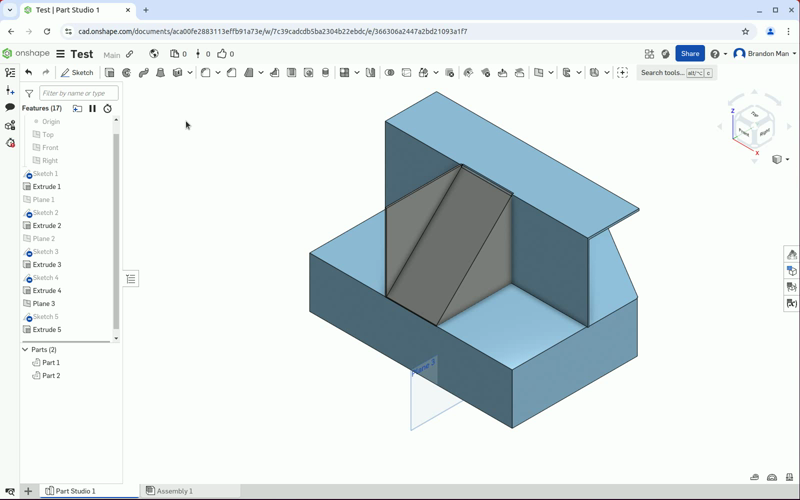
mouse_move(69, 176)
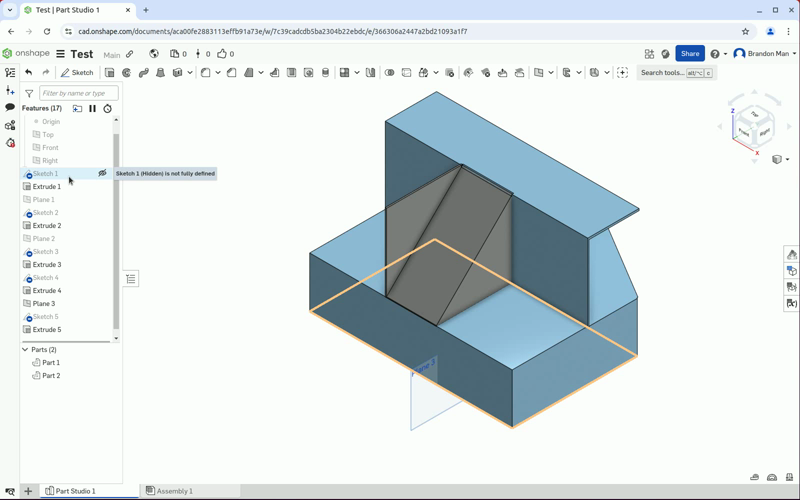
click(69, 176)